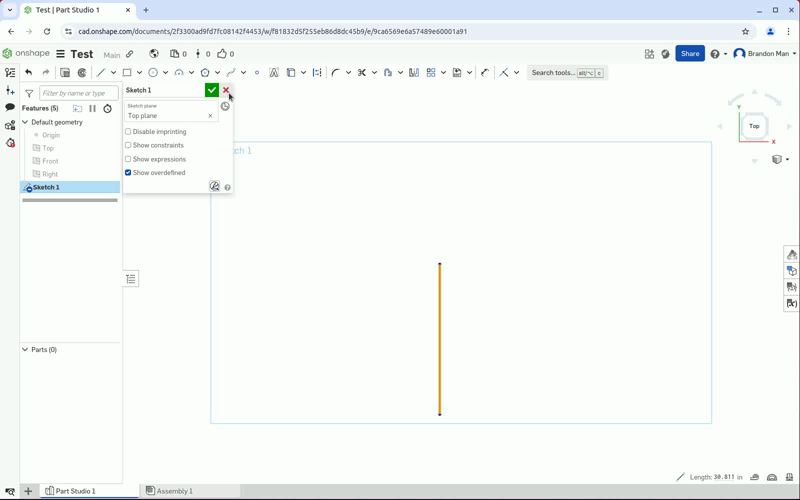
key(shift+h)
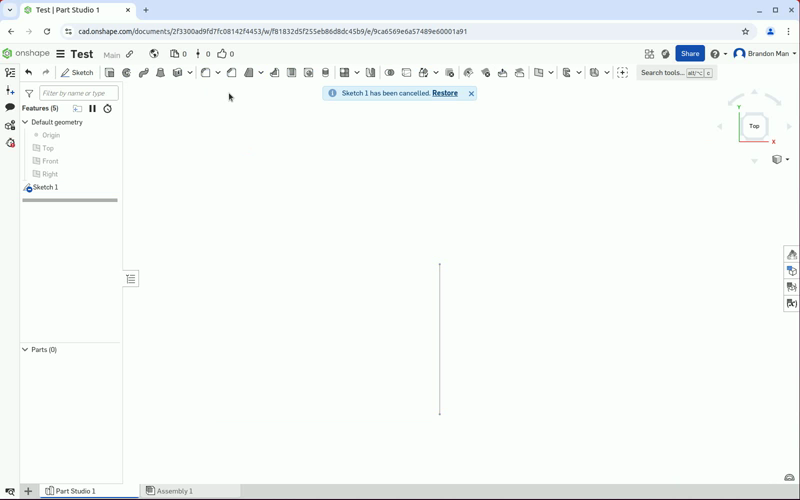
key(shift+s)
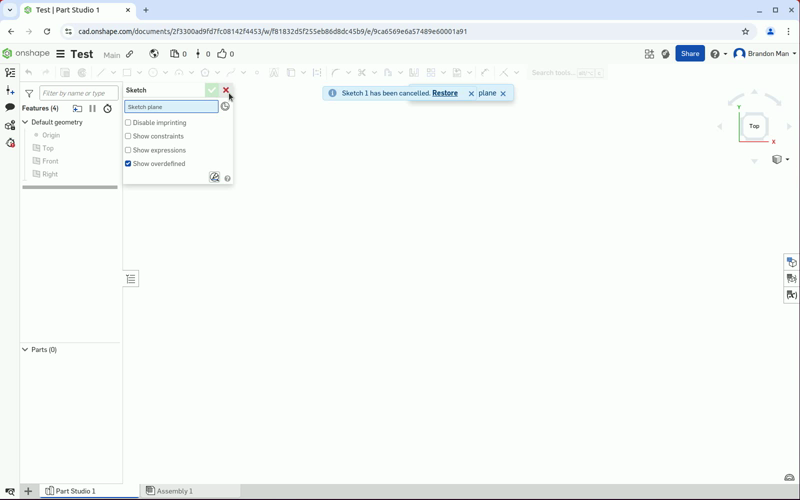
mouse_move(73, 150)
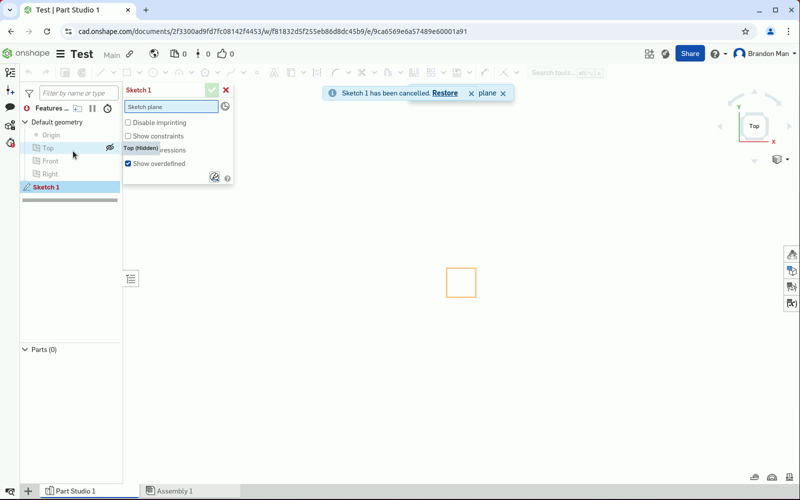
click(73, 150)
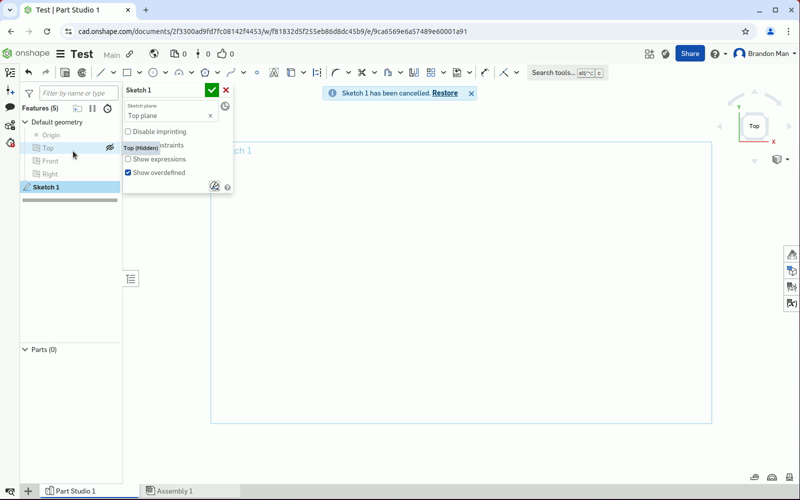
mouse_move(73, 352)
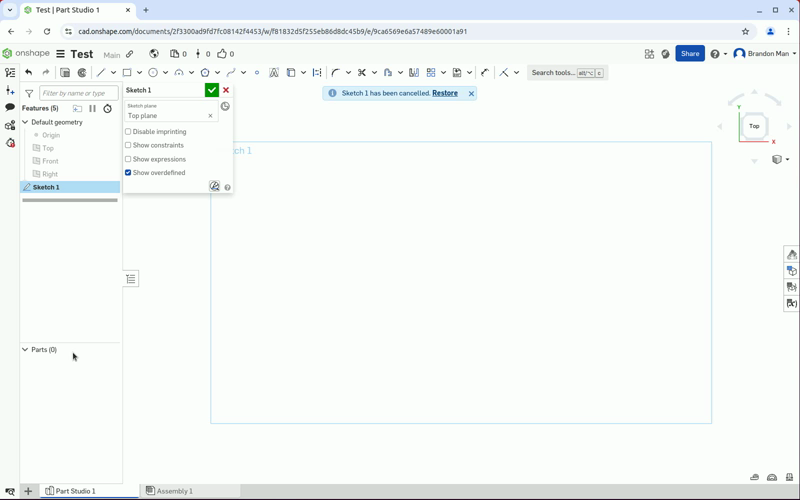
key(y)
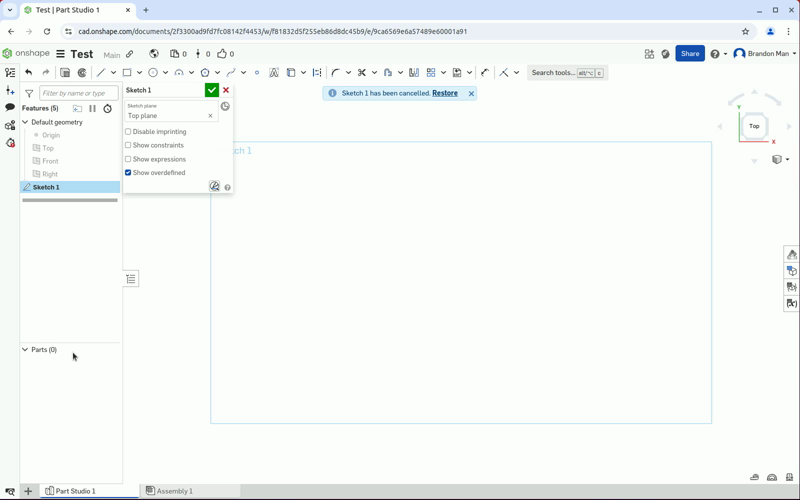
key(l)
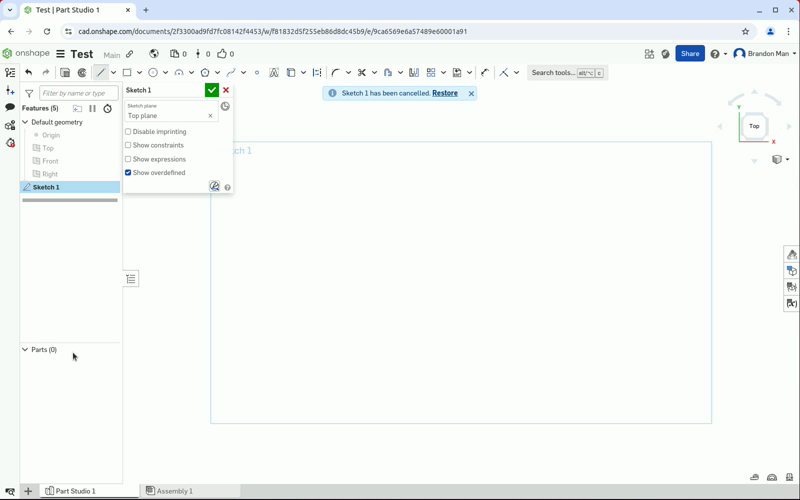
key_down(shift)
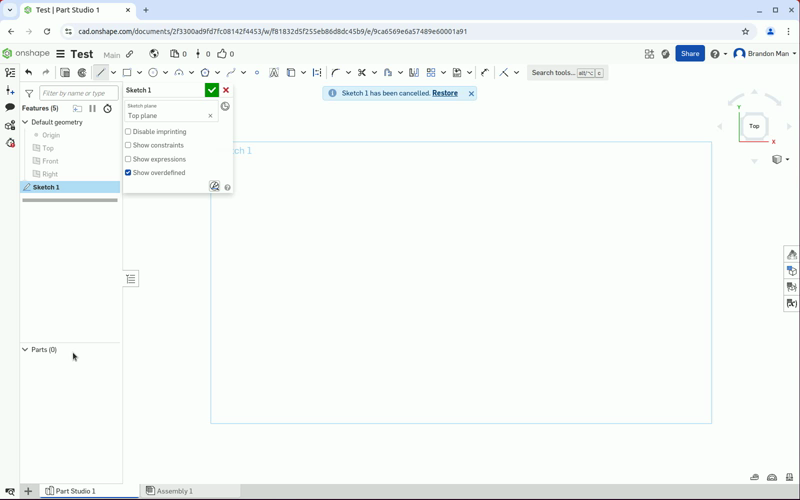
mouse_move(348, 287)
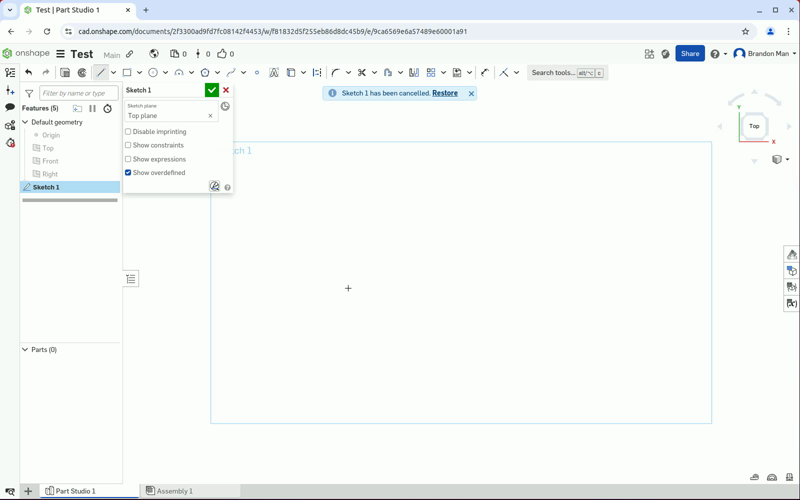
click(348, 287)
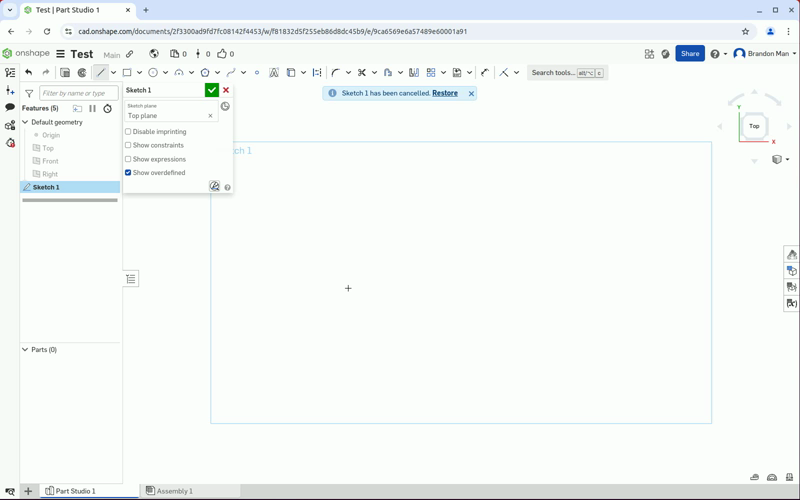
key_up(shift)
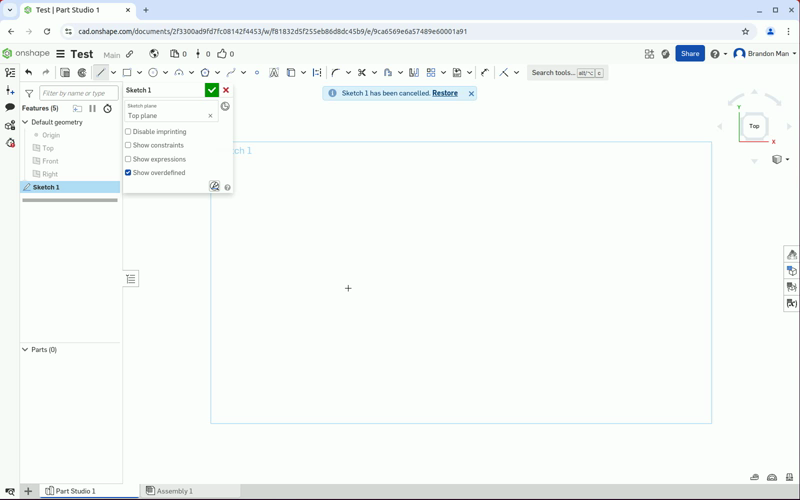
key_down(shift)
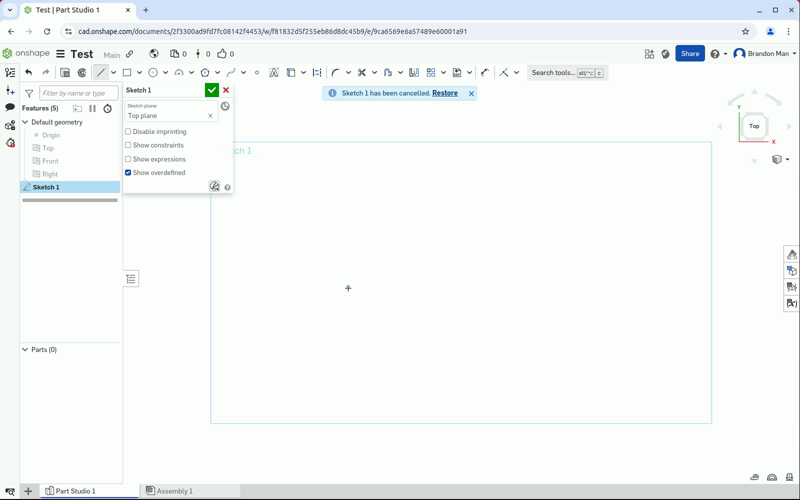
mouse_move(465, 287)
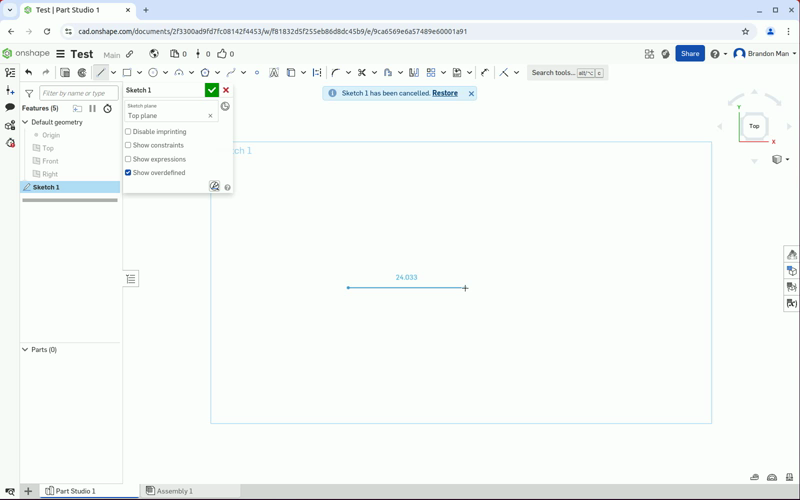
click(465, 287)
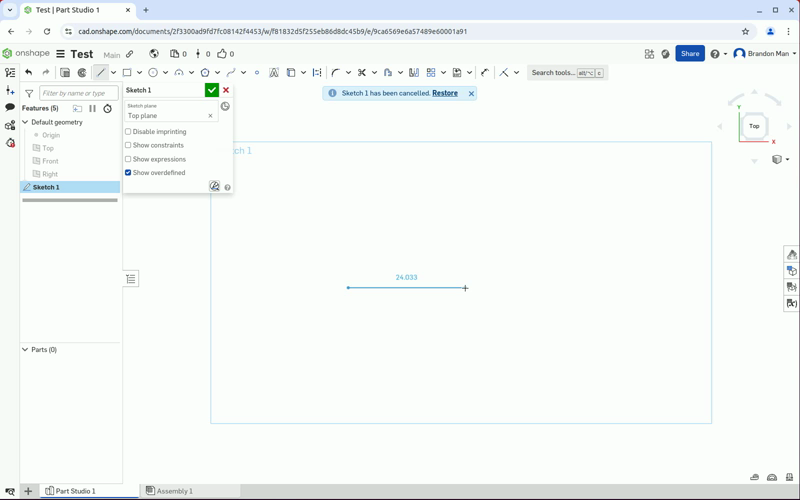
key_up(shift)
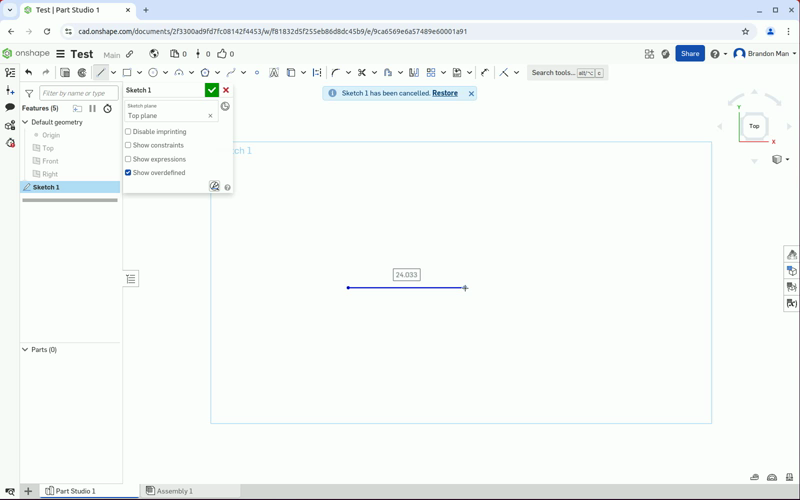
key_down(shift)
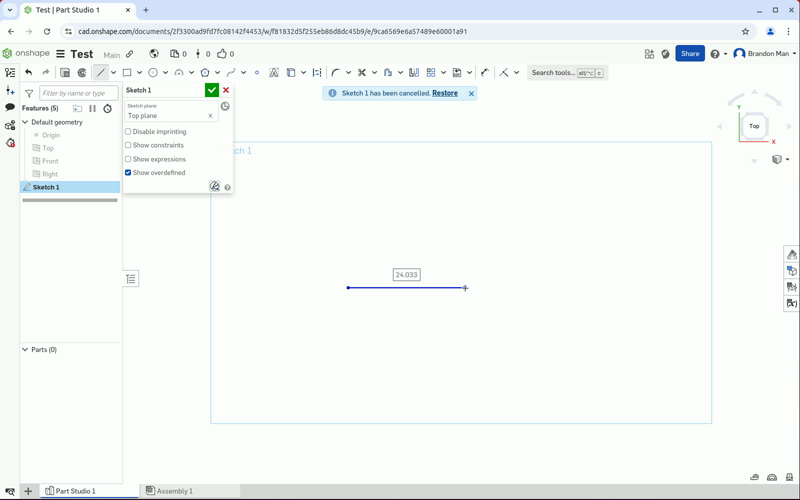
mouse_move(465, 217)
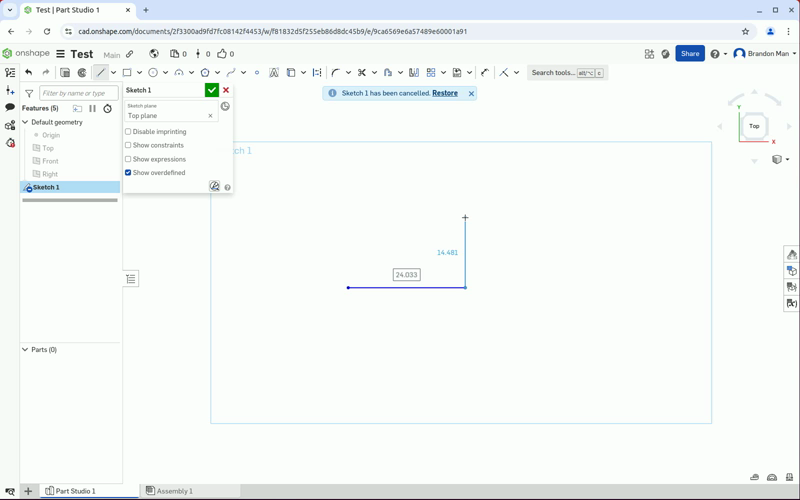
click(465, 217)
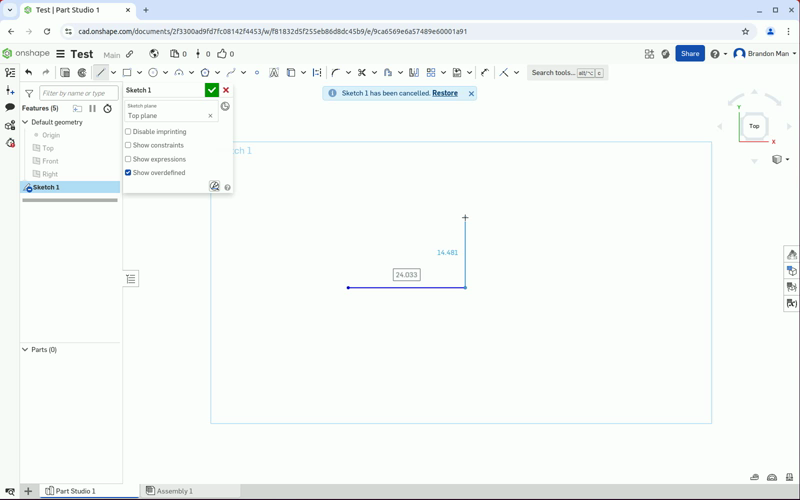
key_up(shift)
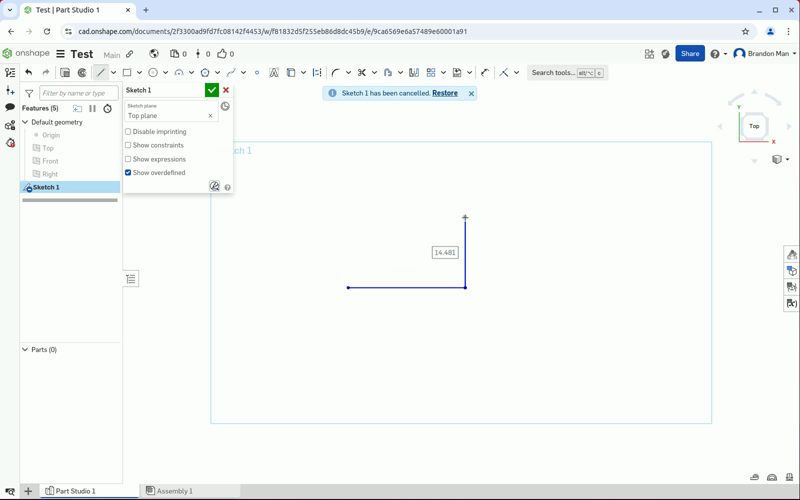
key_down(shift)
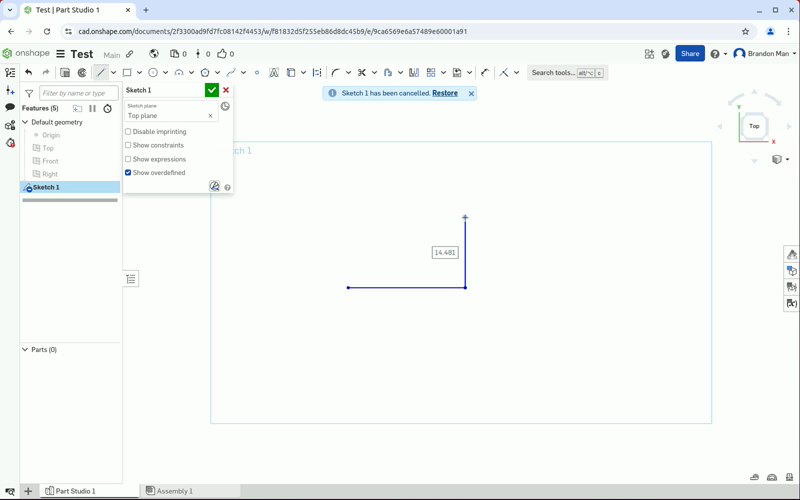
mouse_move(348, 217)
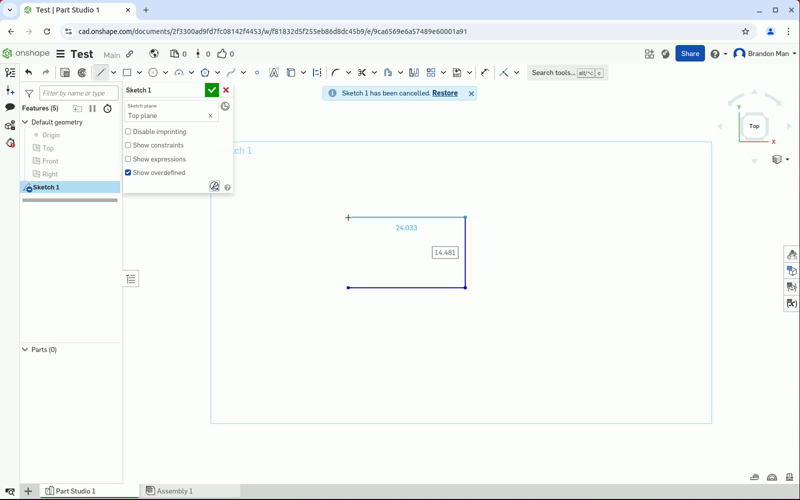
click(348, 217)
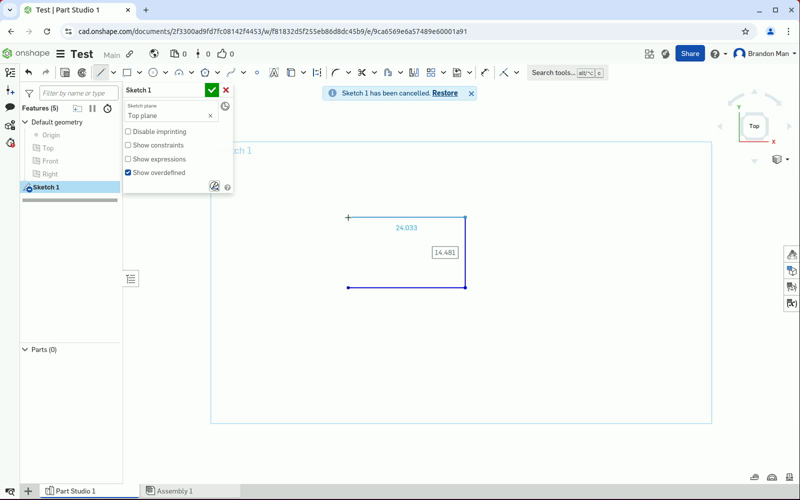
key_up(shift)
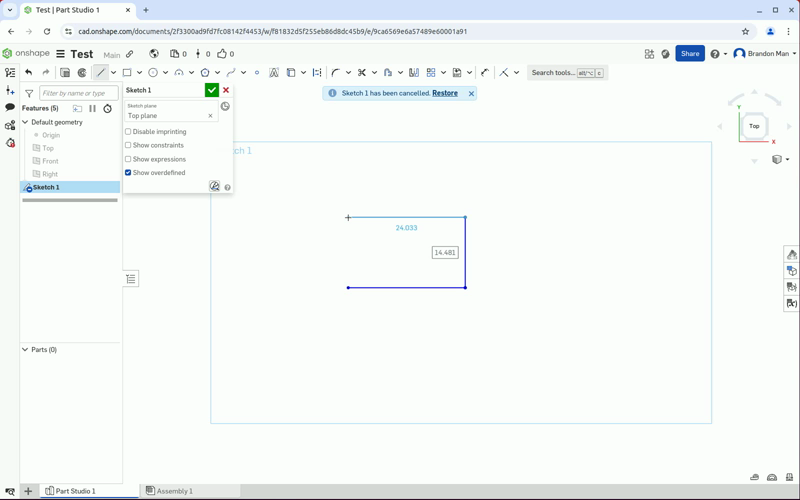
key_down(shift)
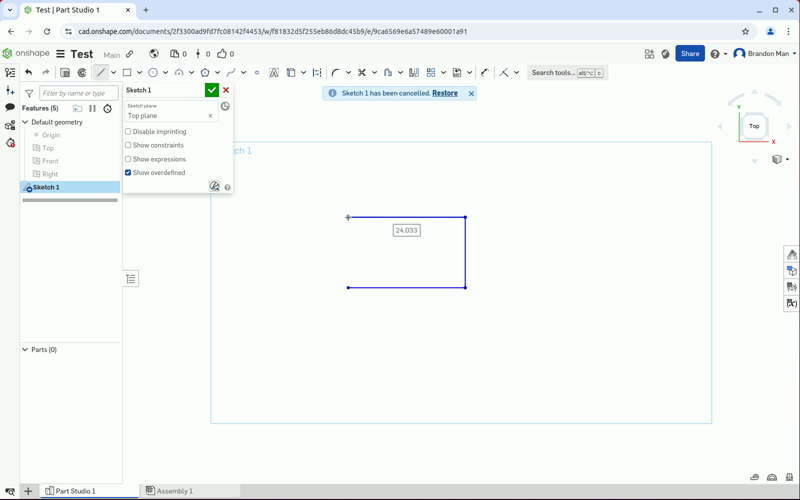
mouse_move(348, 287)
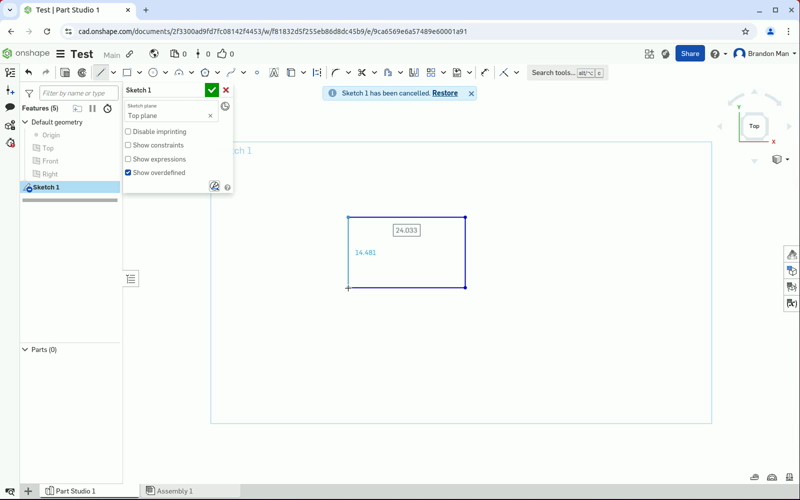
key_up(shift)
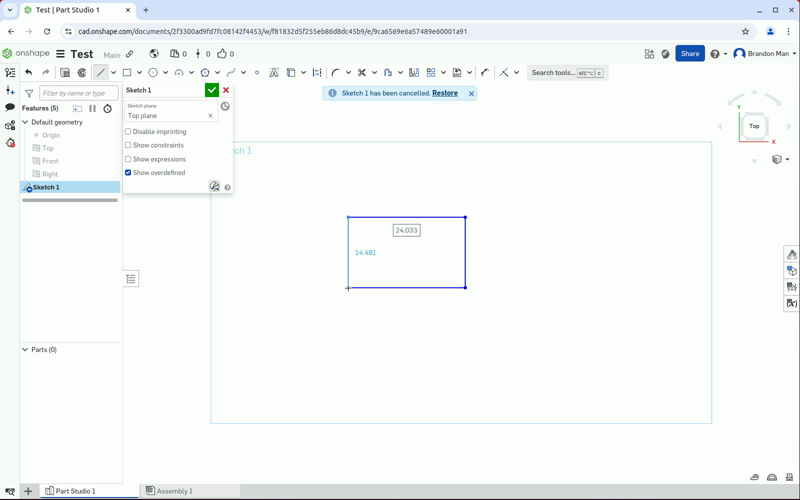
click(348, 287)
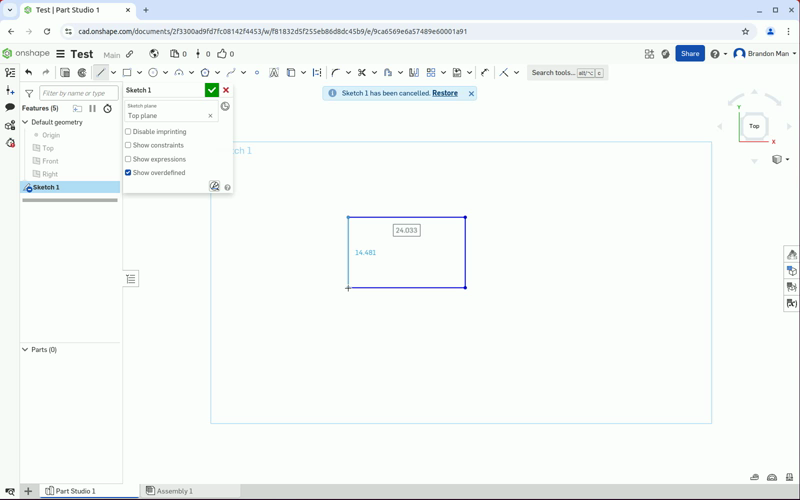
key(esc)
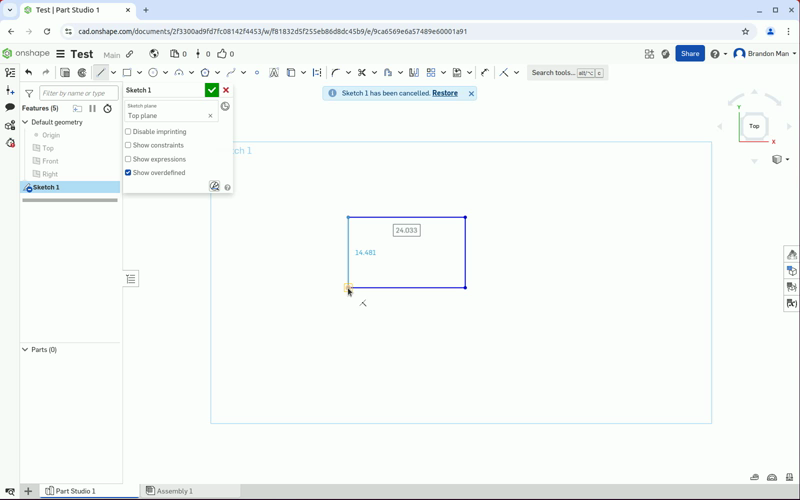
key(l)
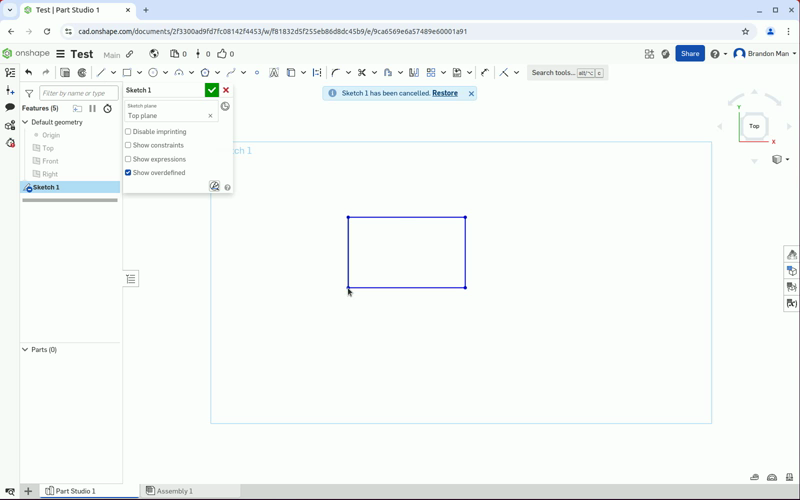
key_down(shift)
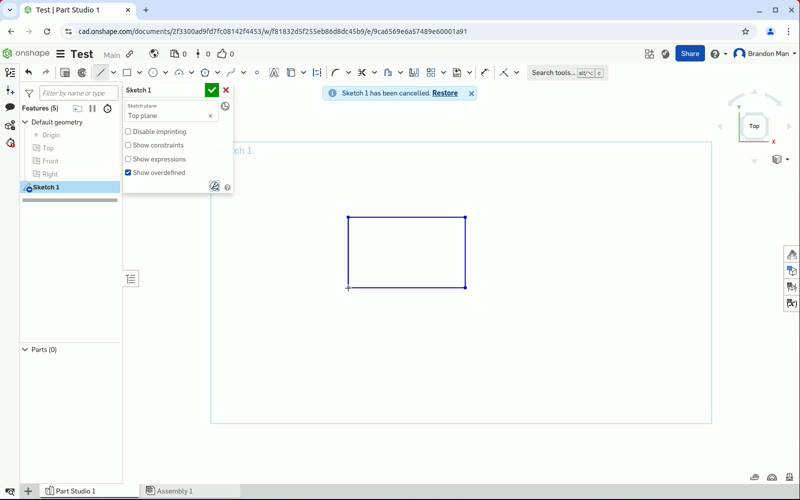
mouse_move(365, 272)
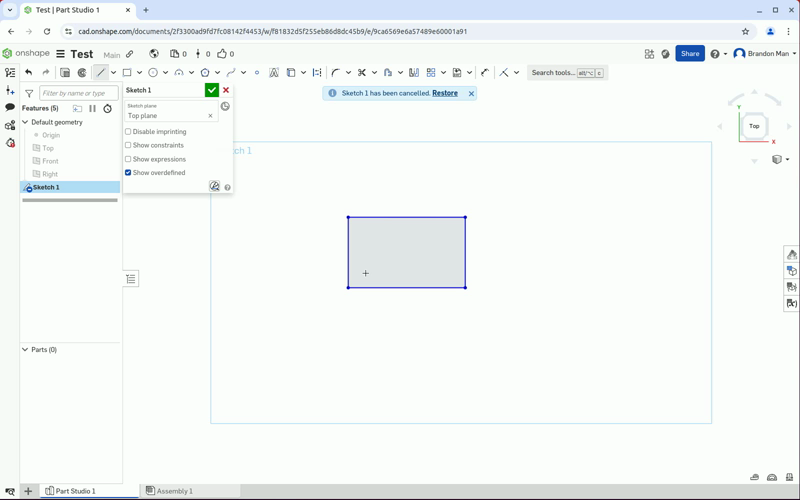
click(365, 272)
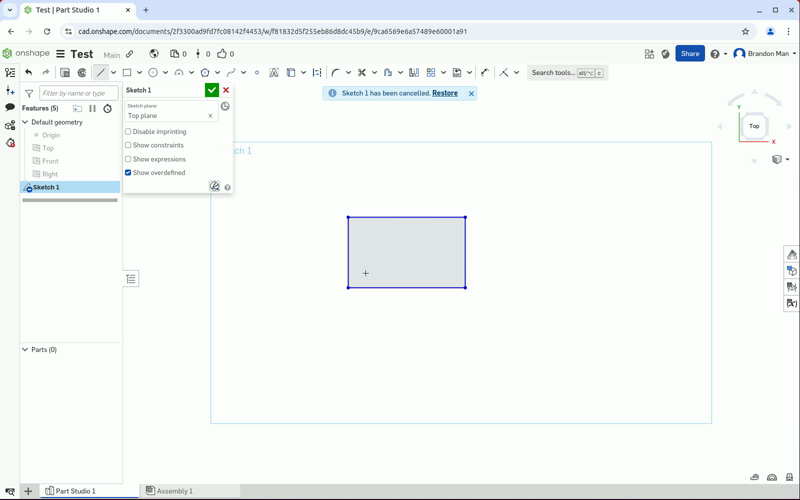
key_up(shift)
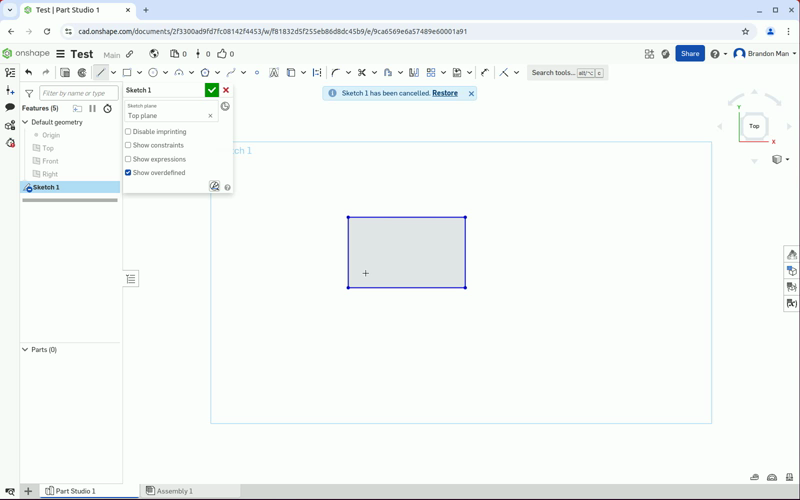
key_down(shift)
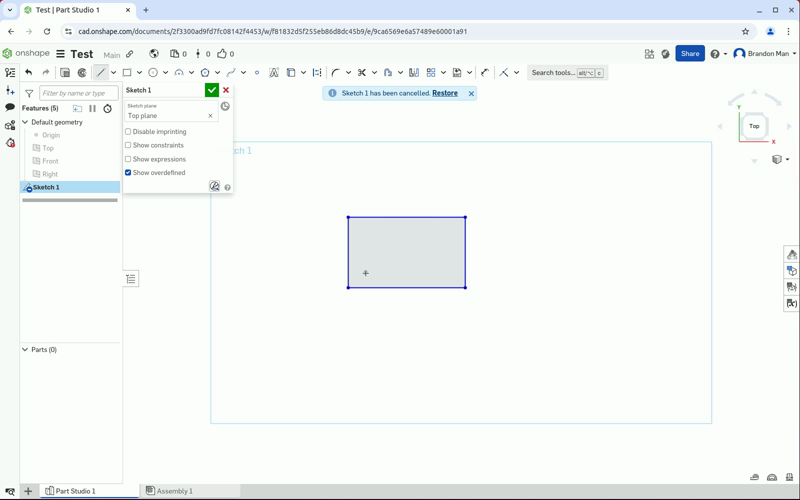
mouse_move(448, 272)
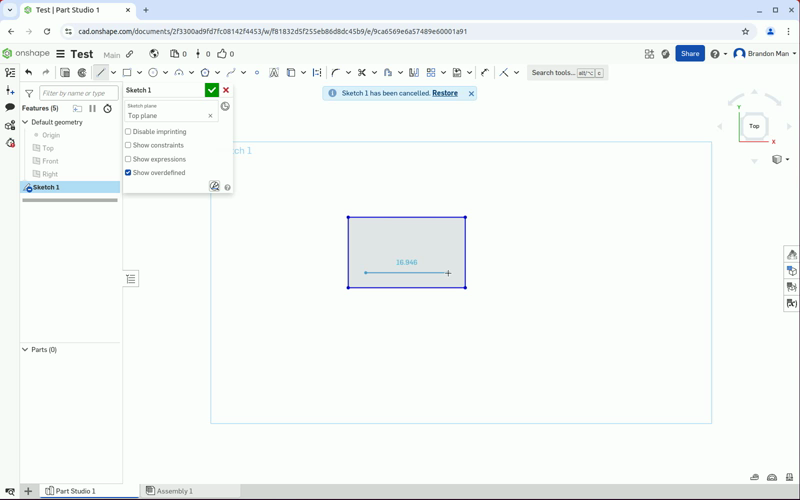
click(448, 272)
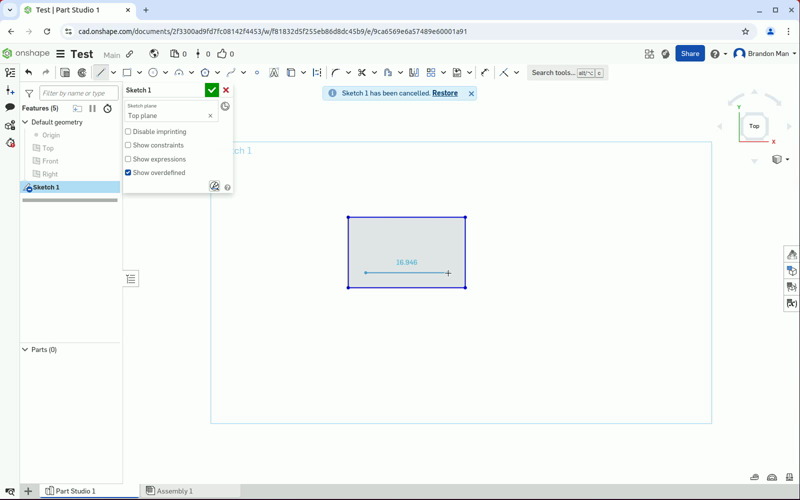
key_up(shift)
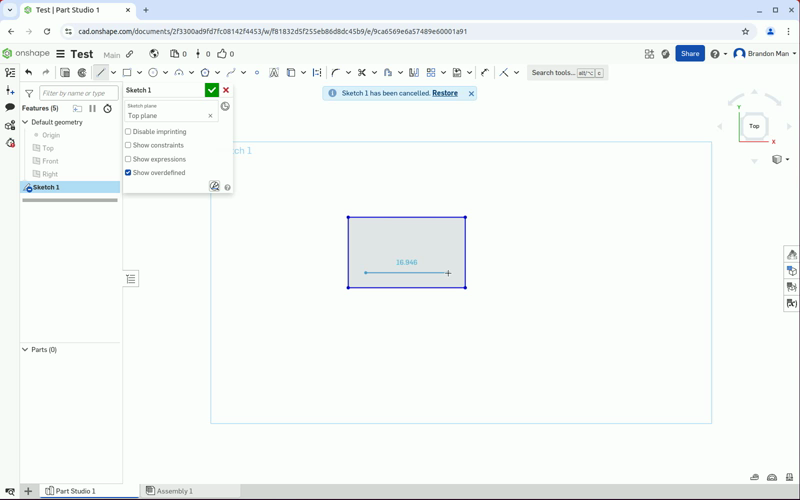
key_down(shift)
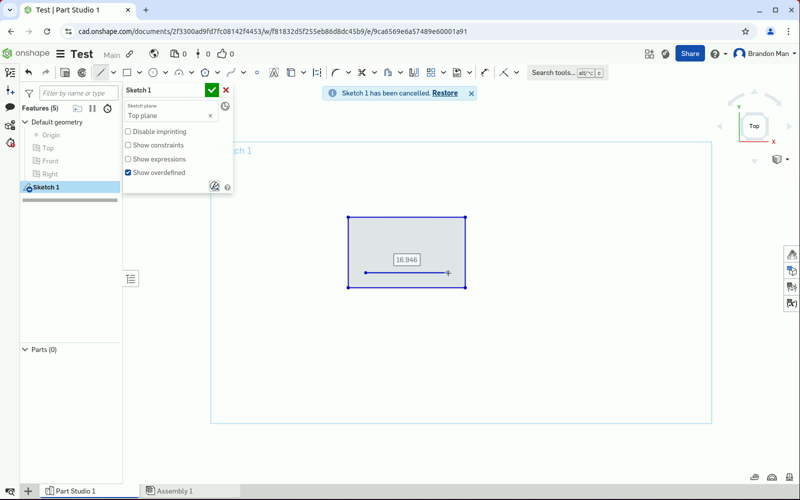
mouse_move(478, 272)
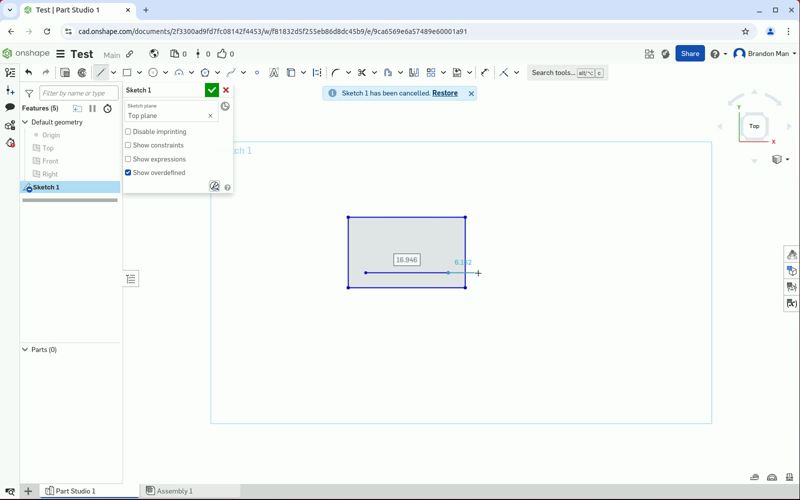
mouse_move(448, 232)
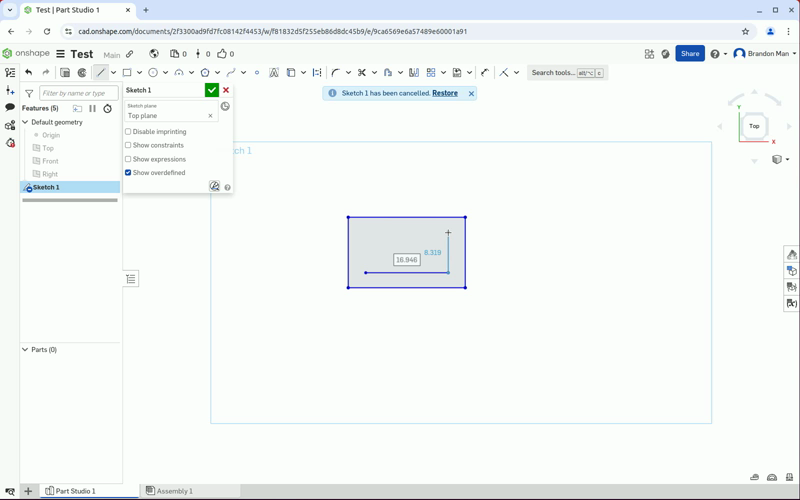
click(448, 232)
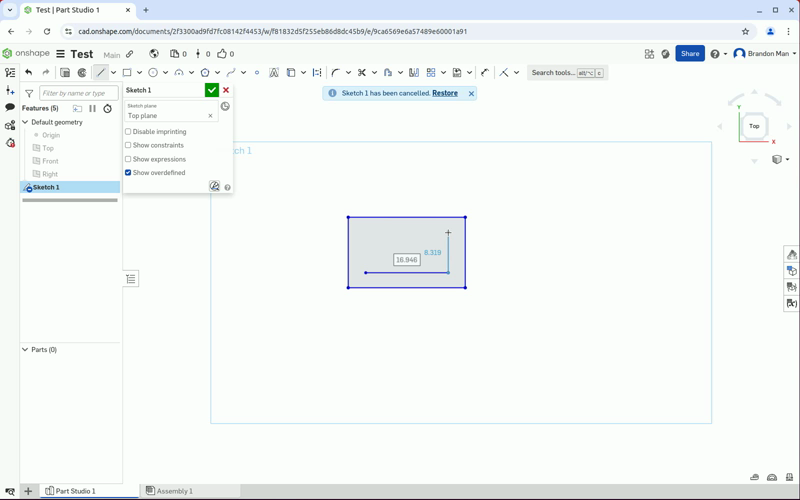
key_up(shift)
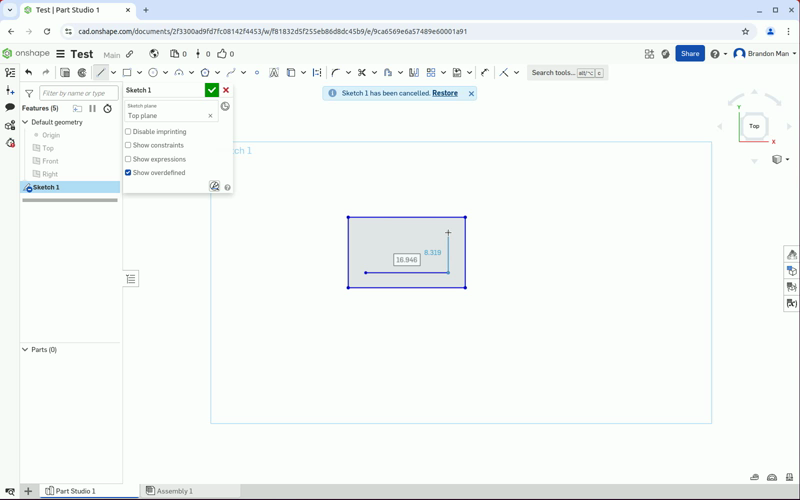
key_down(shift)
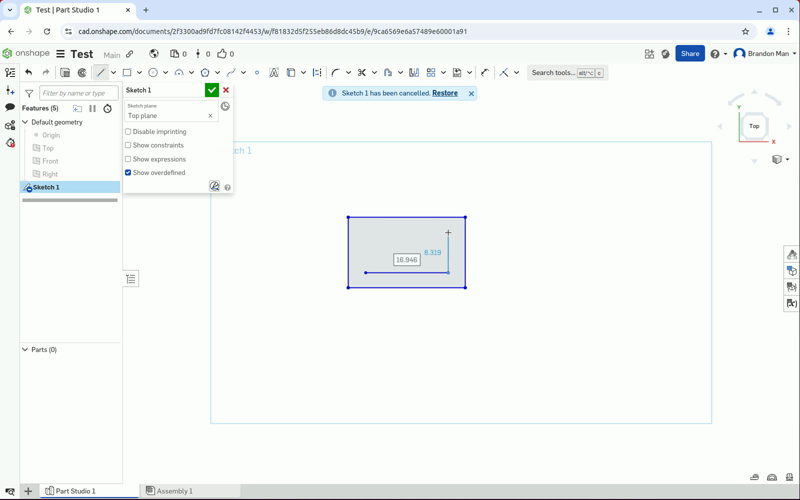
mouse_move(365, 232)
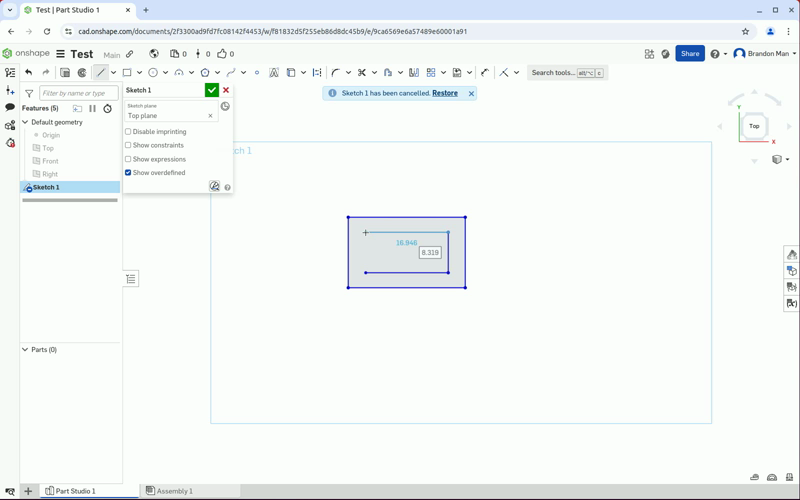
click(365, 232)
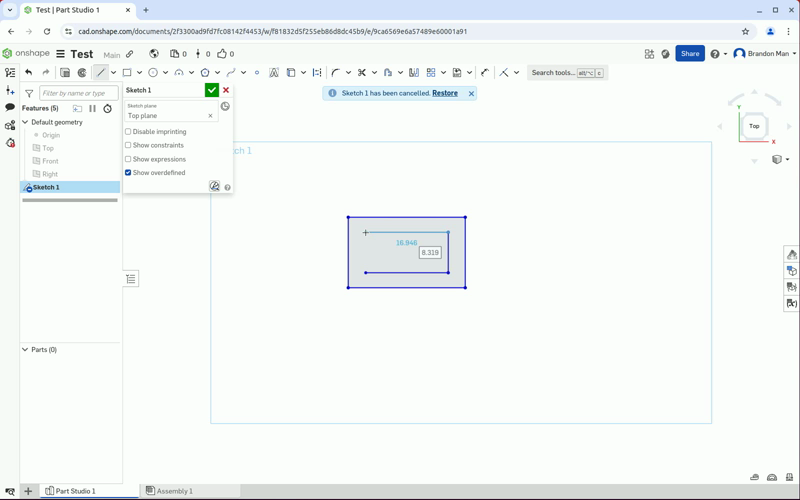
key_up(shift)
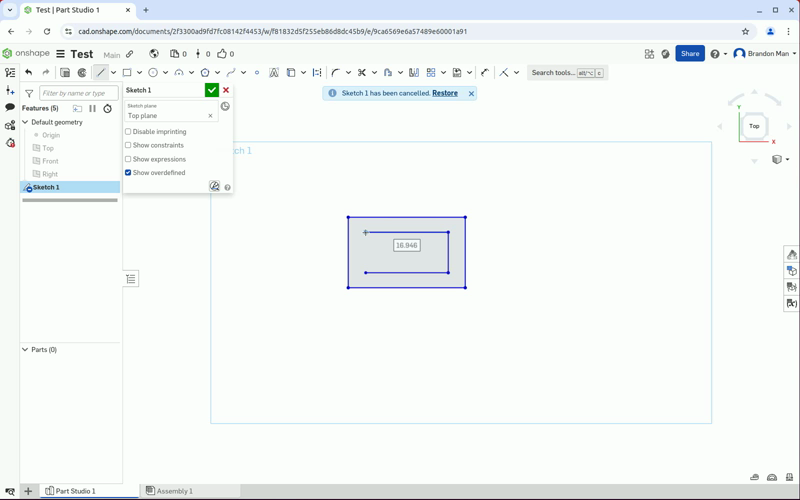
mouse_move(395, 232)
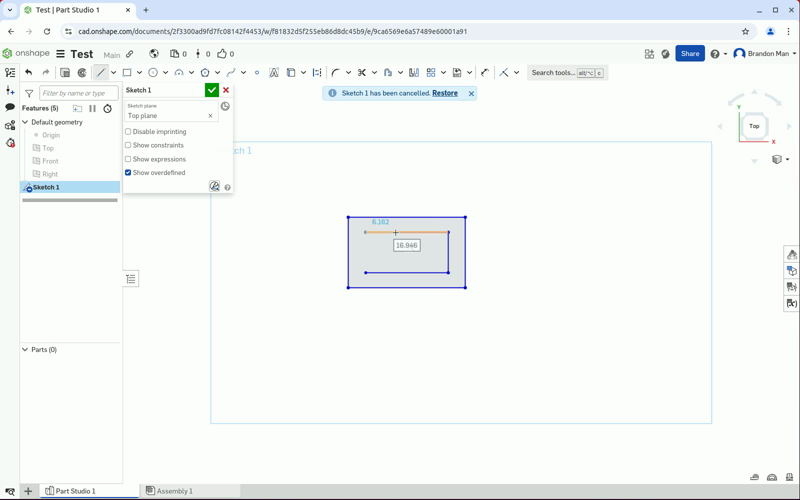
key_down(shift)
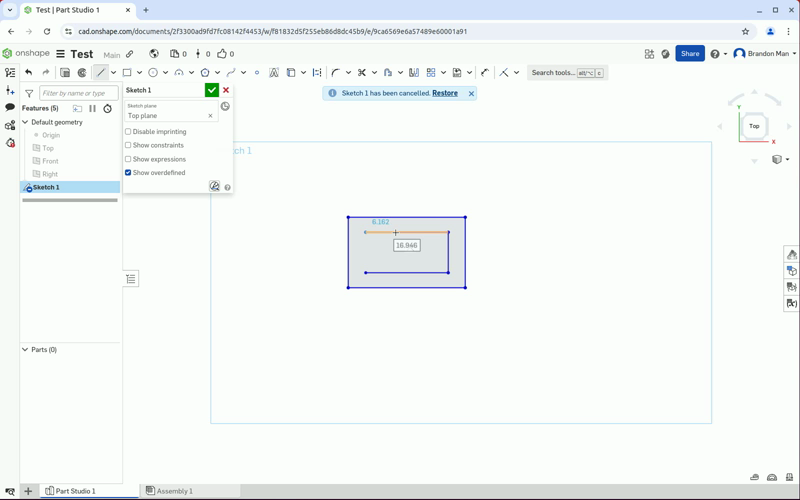
mouse_move(365, 272)
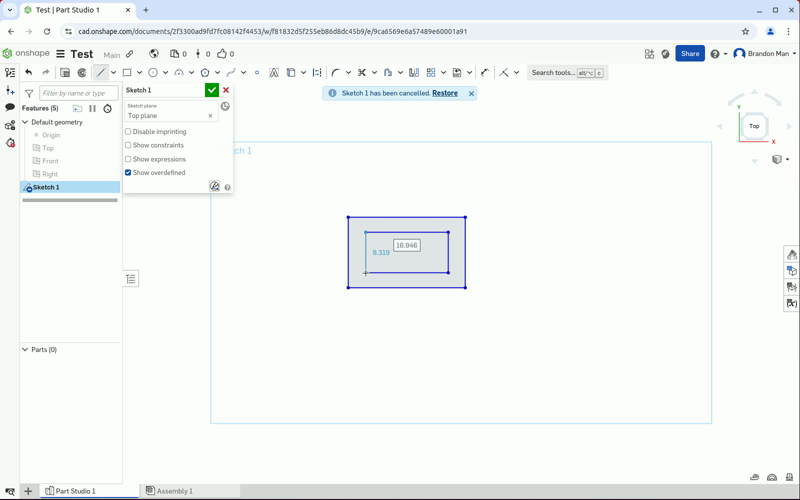
key_up(shift)
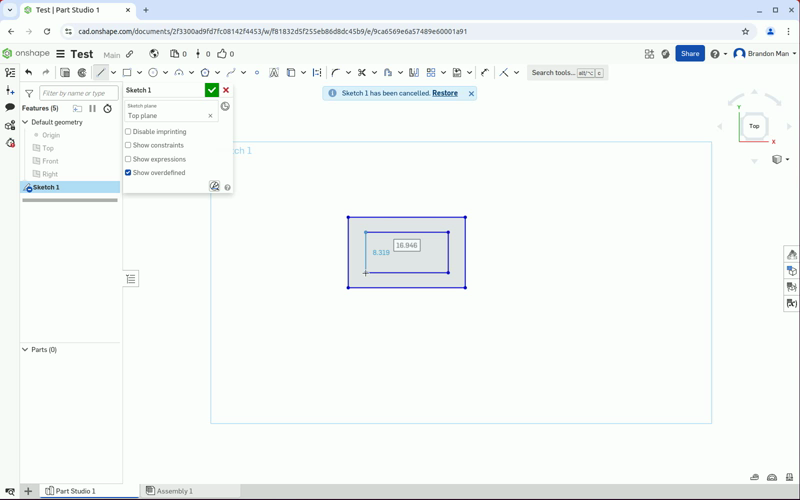
click(365, 272)
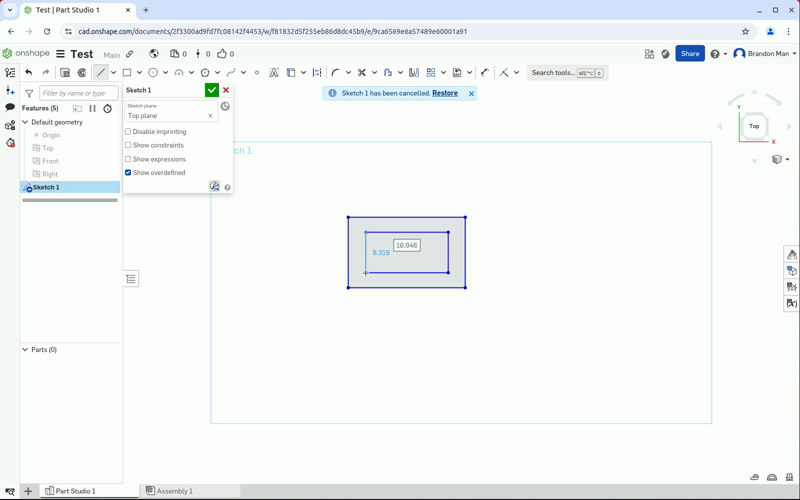
key(esc)
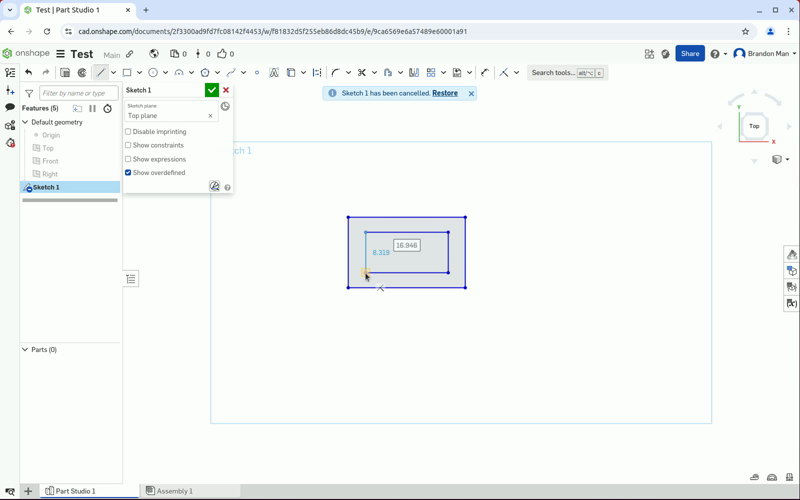
mouse_move(382, 226)
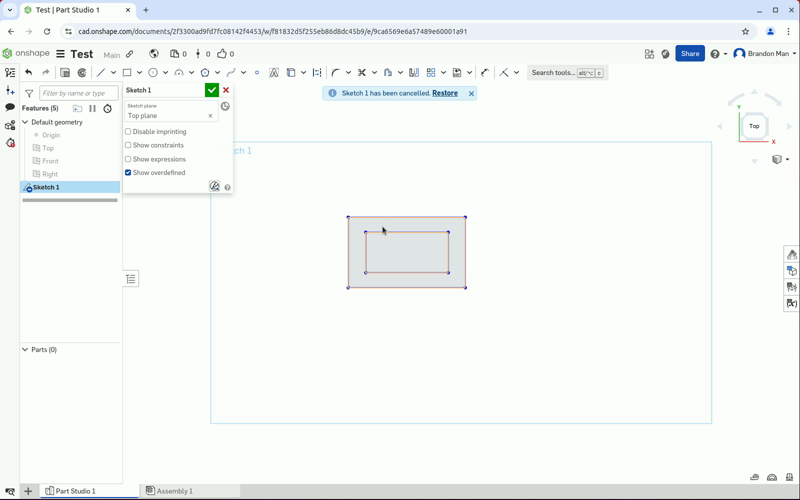
click(382, 226)
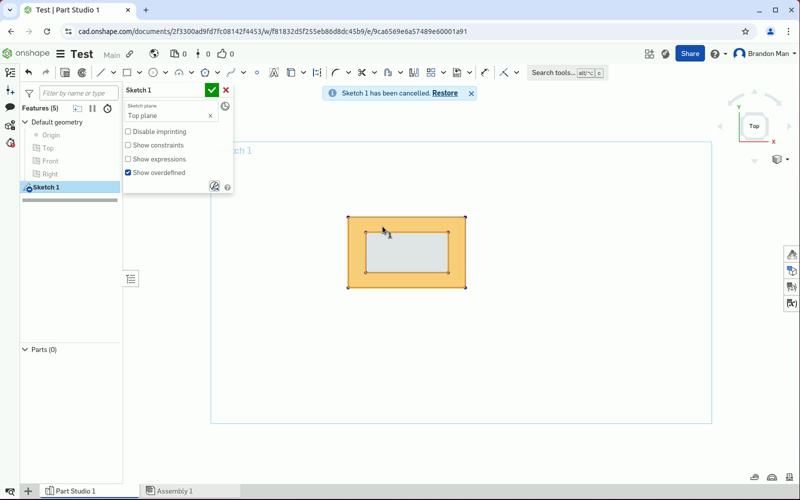
mouse_move(73, 352)
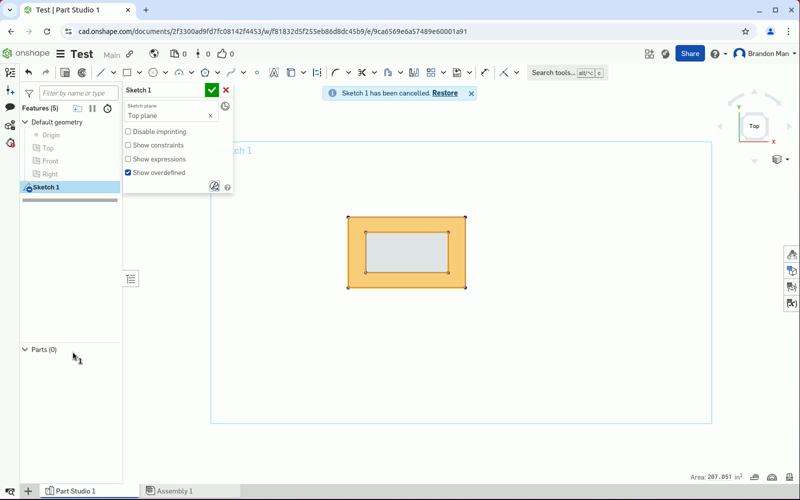
key(shift+y)
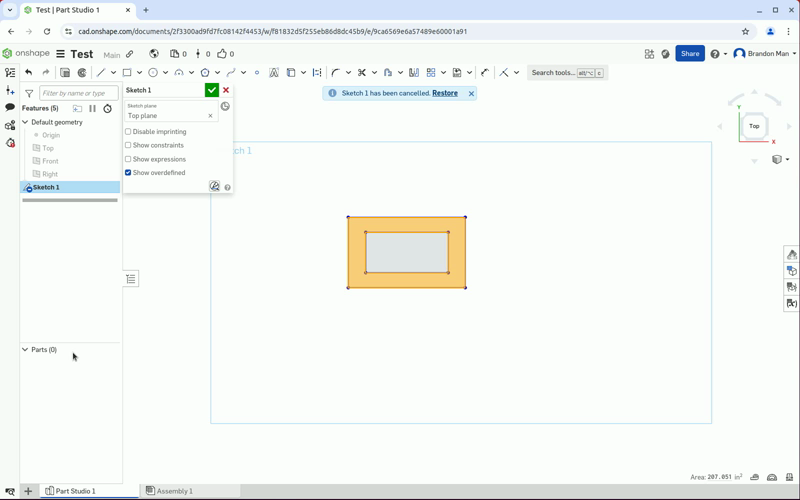
key(shift+e)
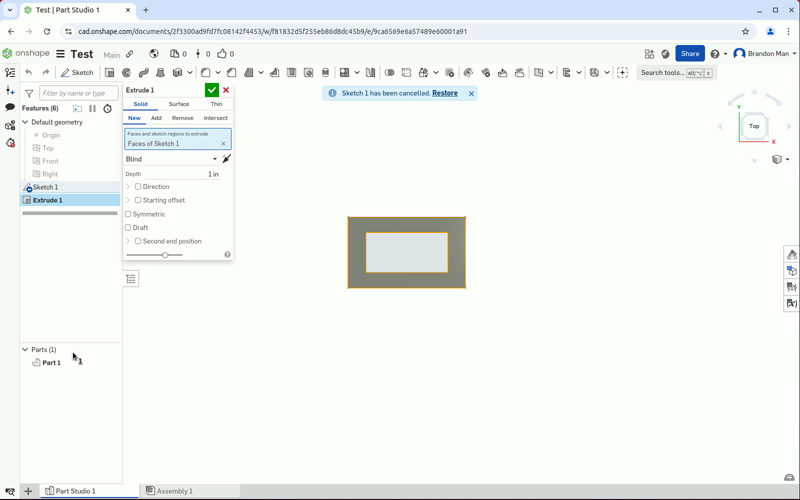
mouse_move(143, 106)
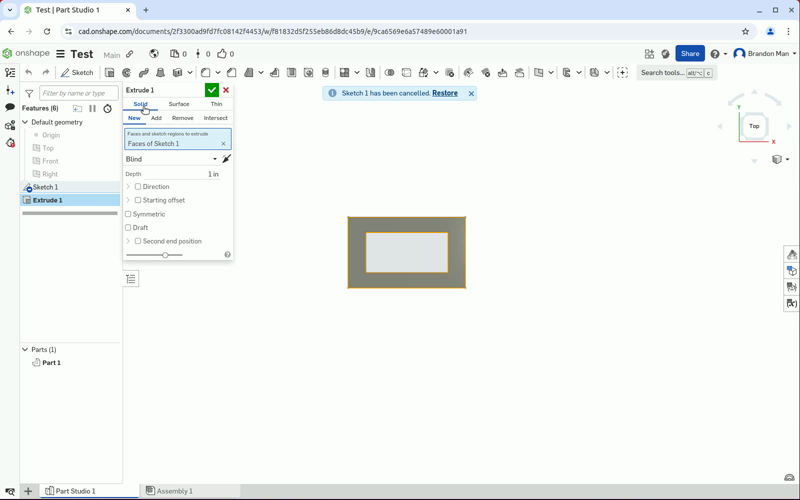
click(143, 106)
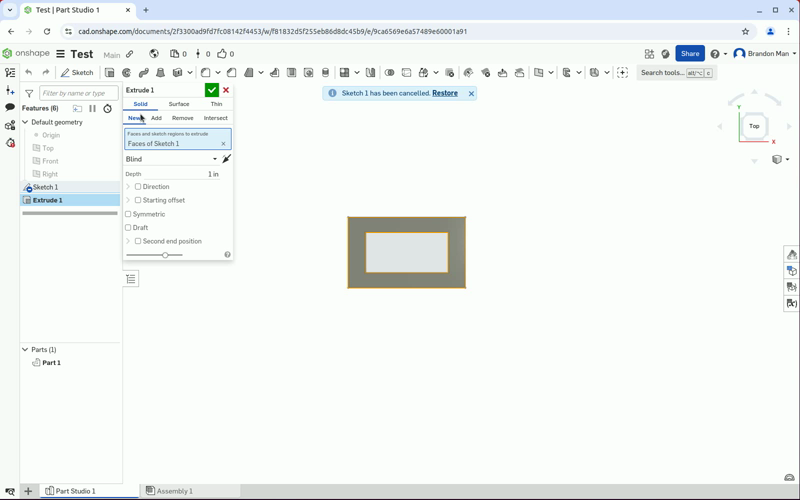
mouse_move(137, 120)
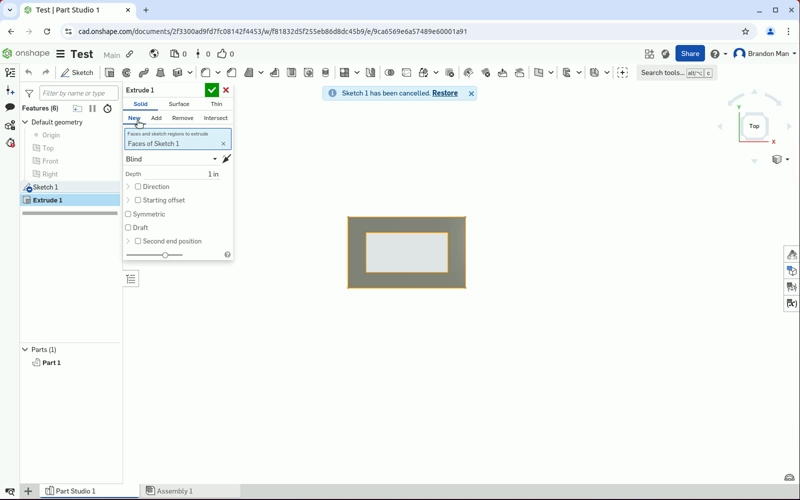
click(137, 120)
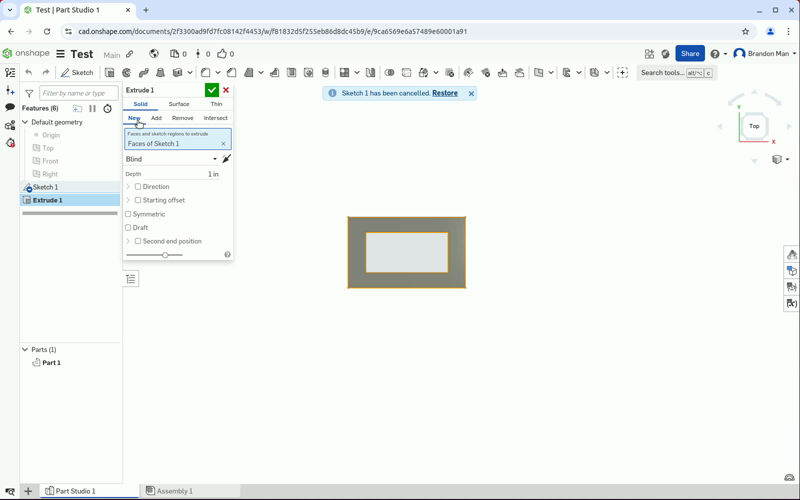
key(tab, 4)
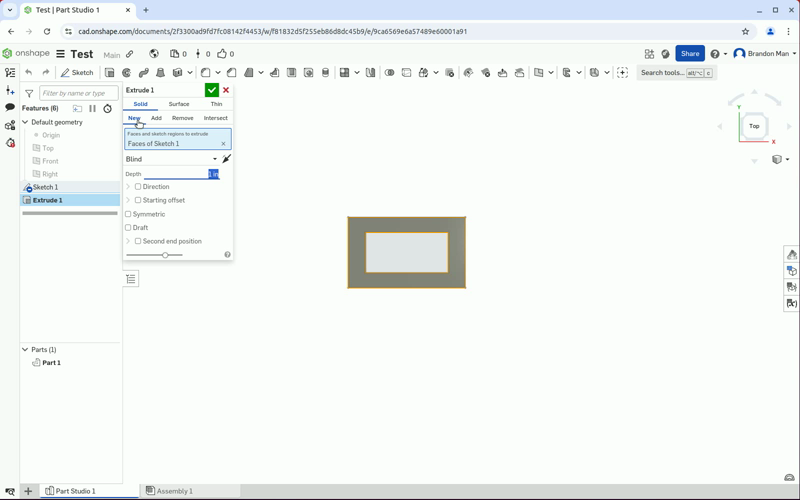
text(0.241)
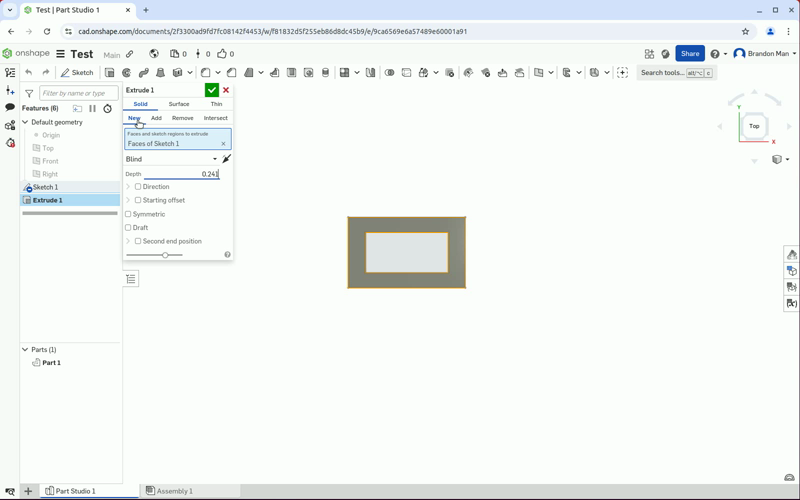
key(enter)
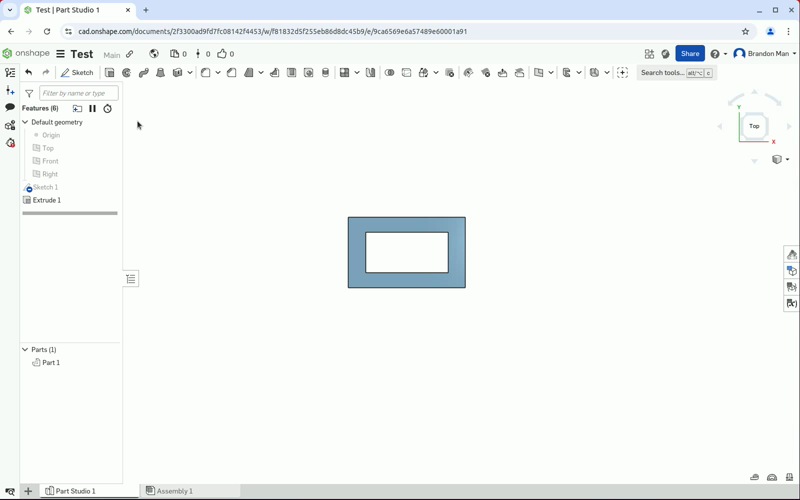
key(shift+h)
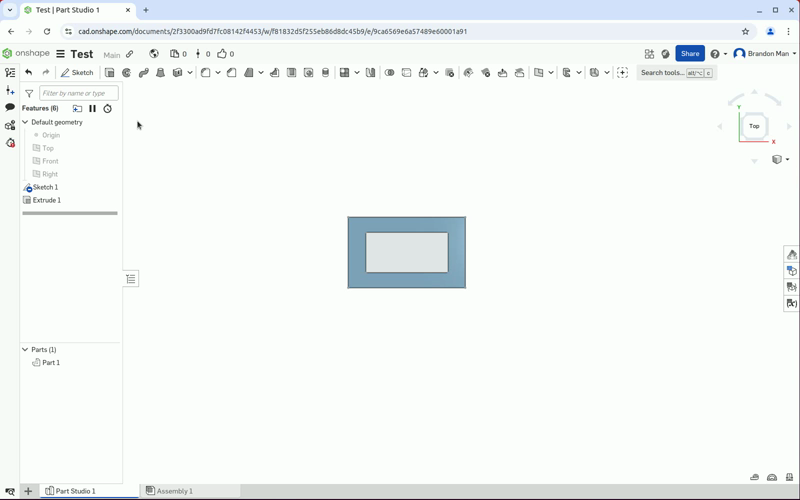
key(shift+h)
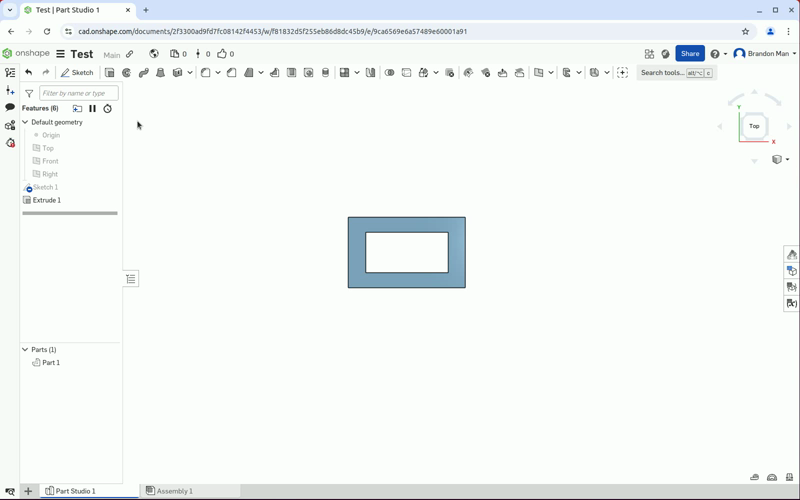
mouse_move(73, 189)
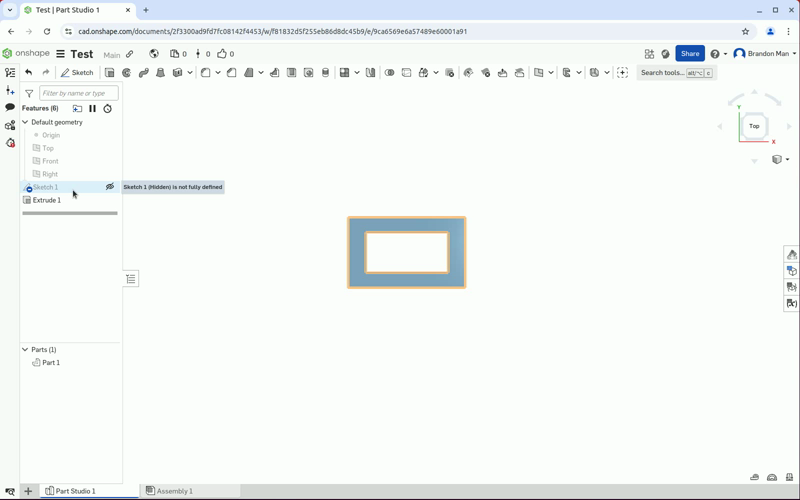
click(73, 189)
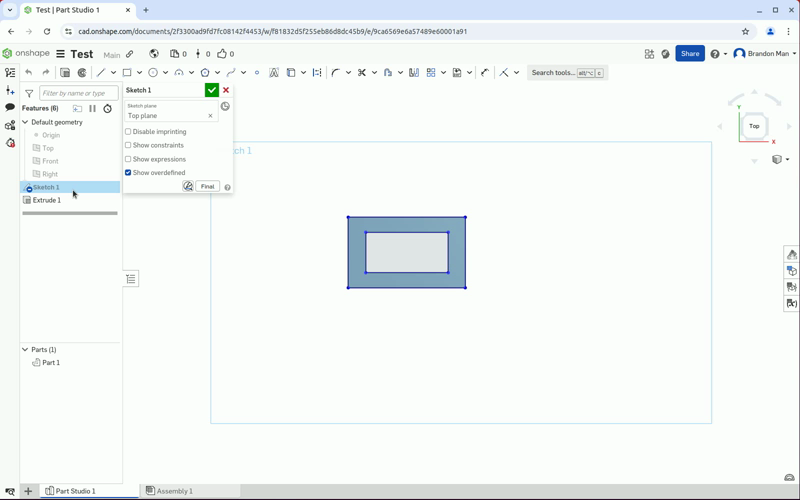
mouse_move(229, 92)
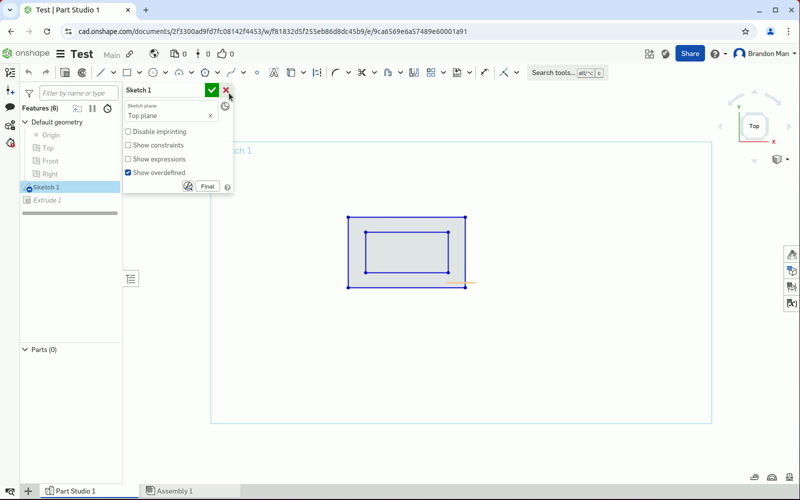
click(229, 92)
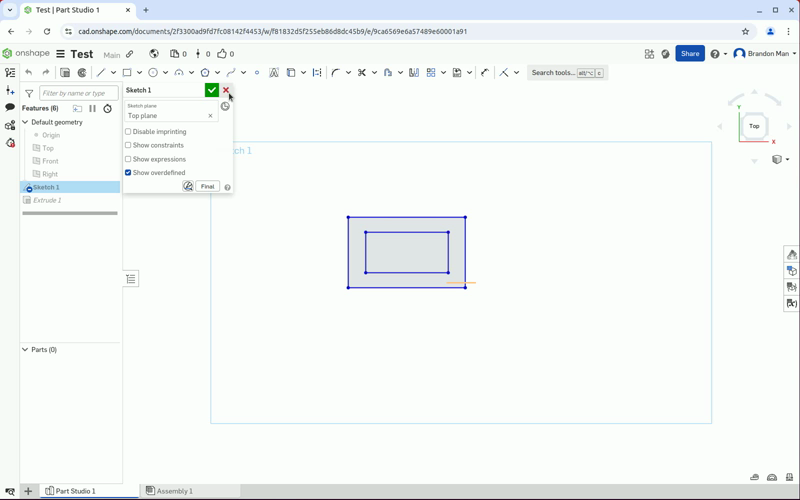
key(shift+s)
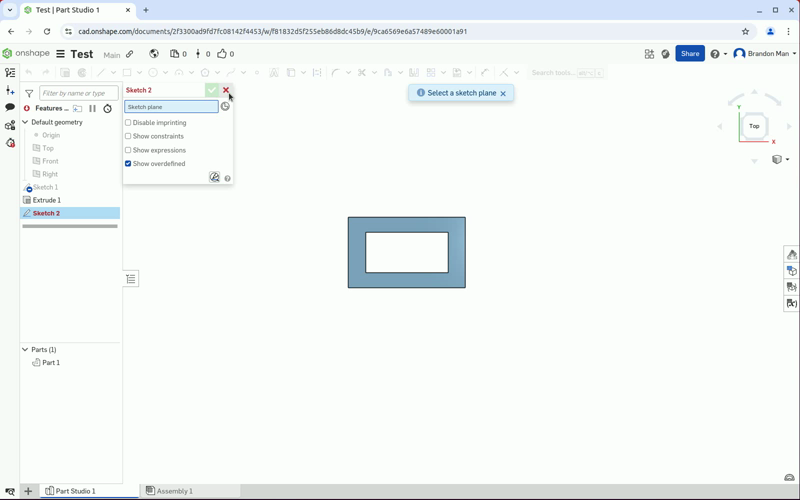
mouse_move(73, 150)
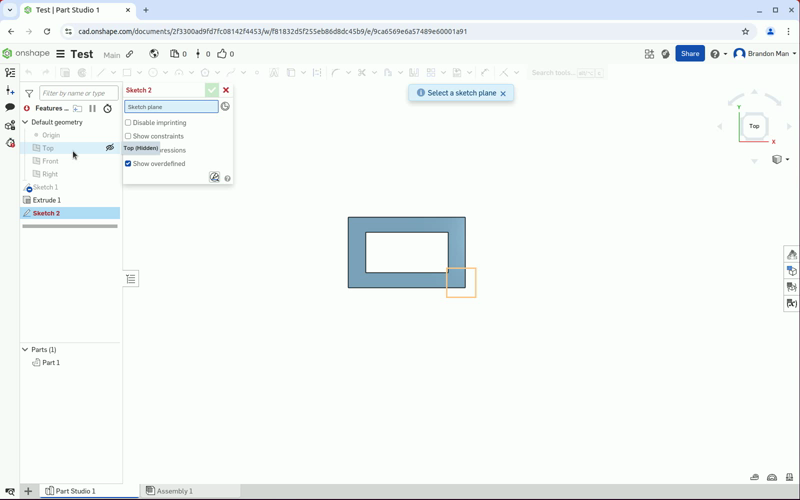
click(73, 150)
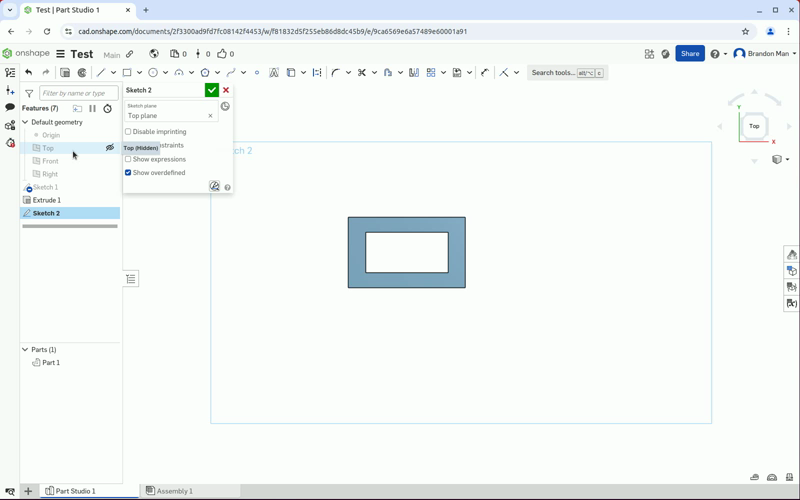
mouse_move(73, 352)
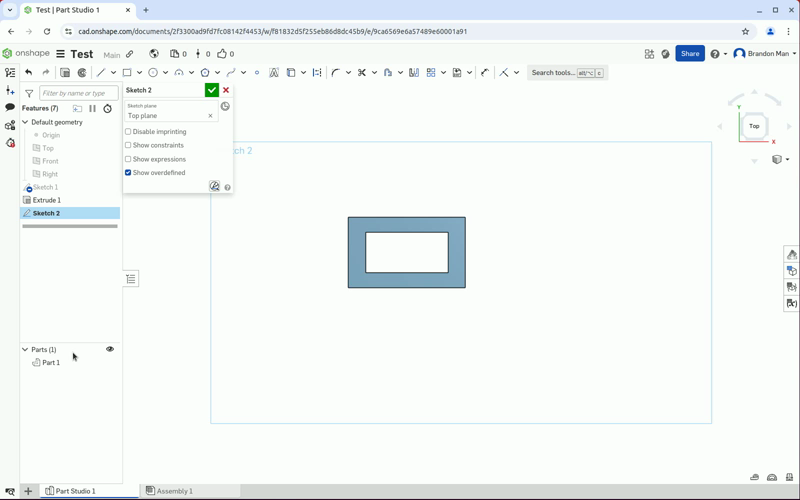
key(y)
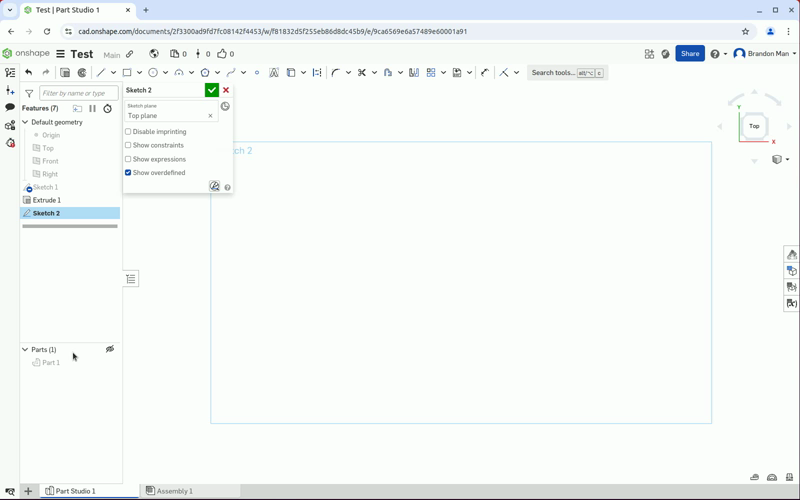
key(l)
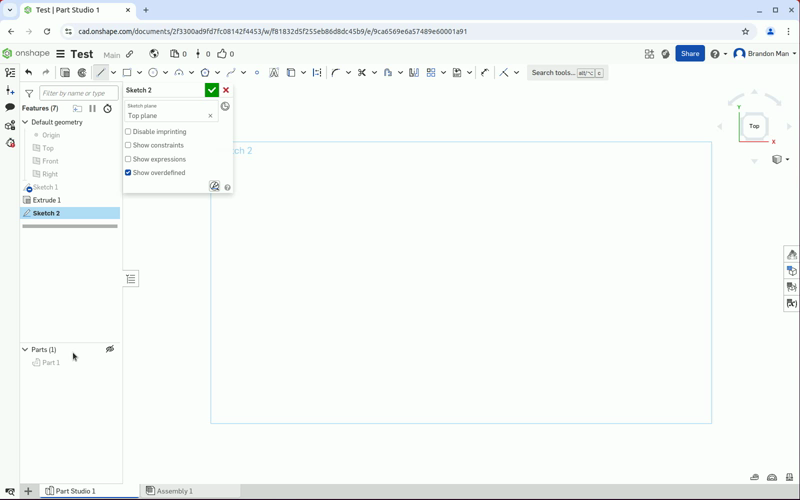
key_down(shift)
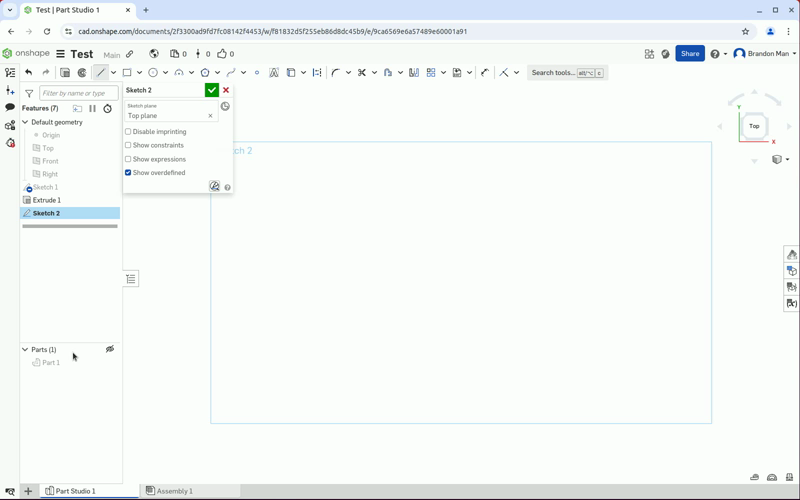
mouse_move(365, 272)
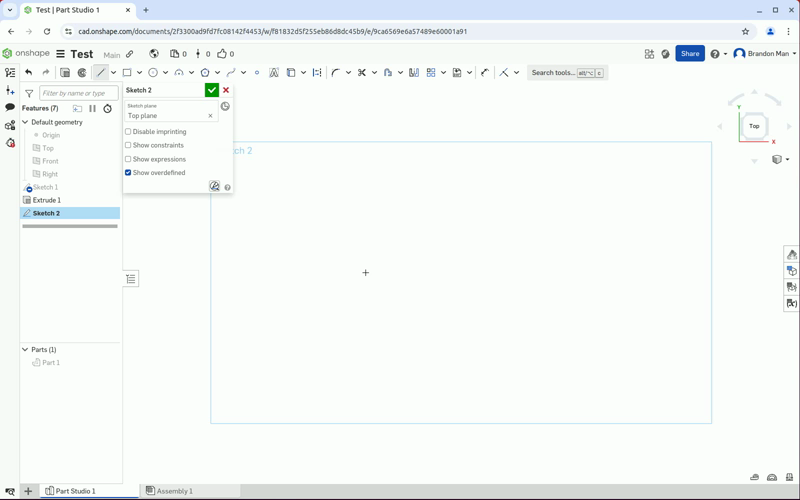
click(365, 272)
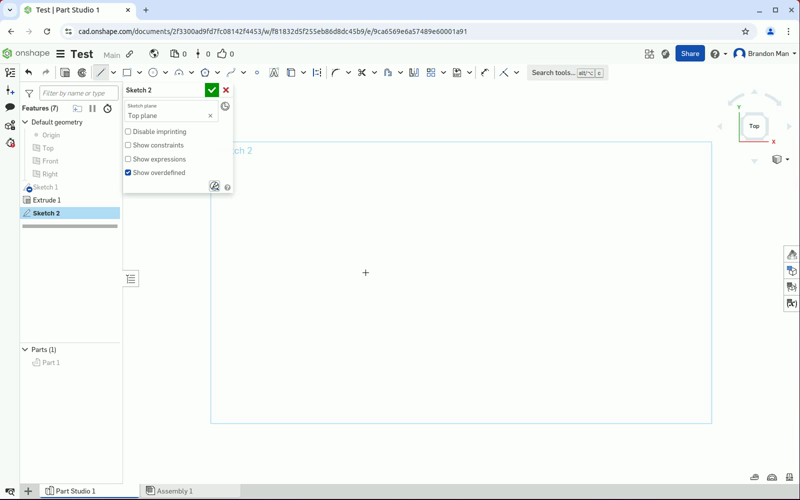
key_up(shift)
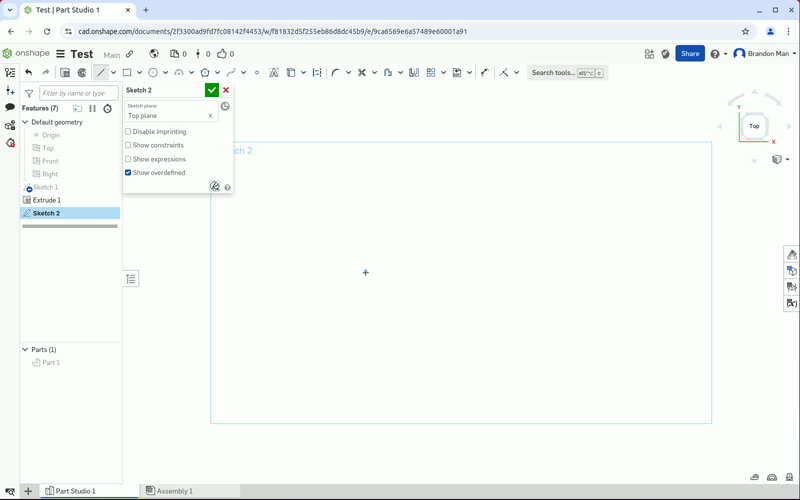
key_down(shift)
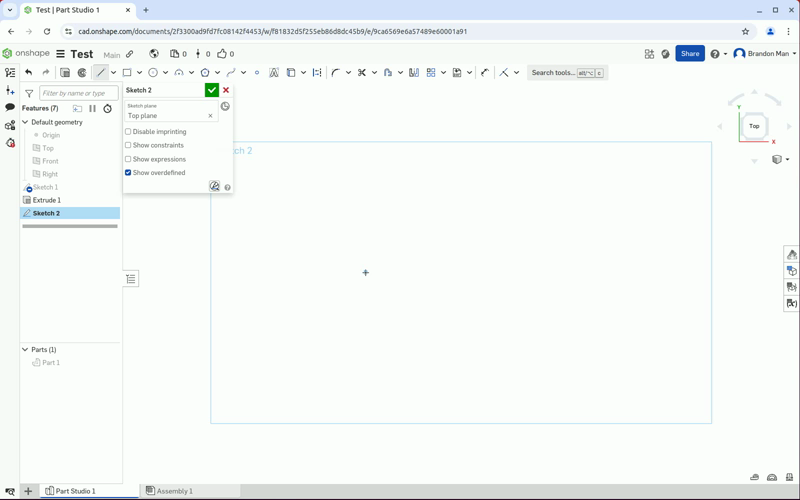
mouse_move(448, 272)
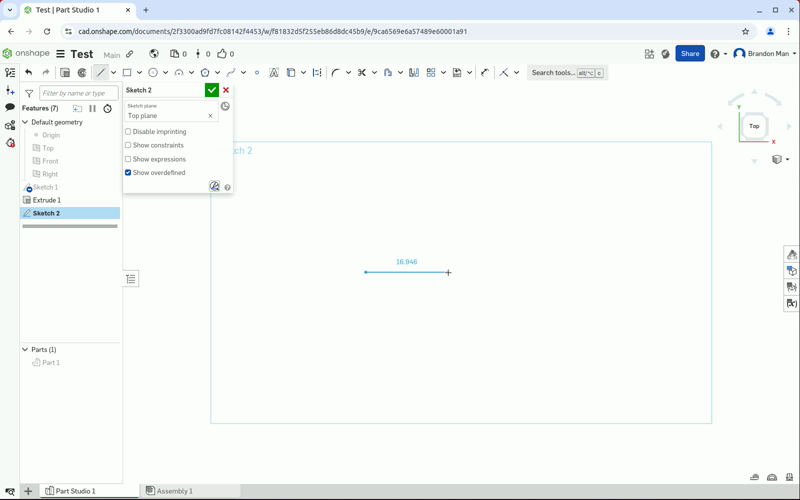
click(448, 272)
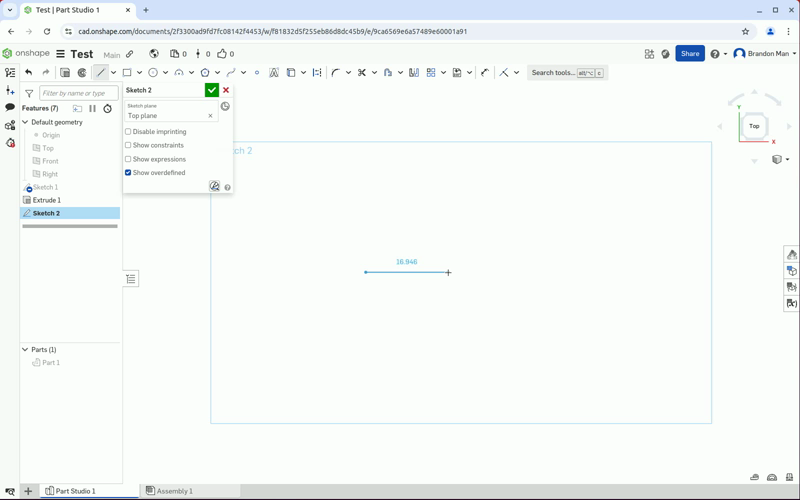
key_up(shift)
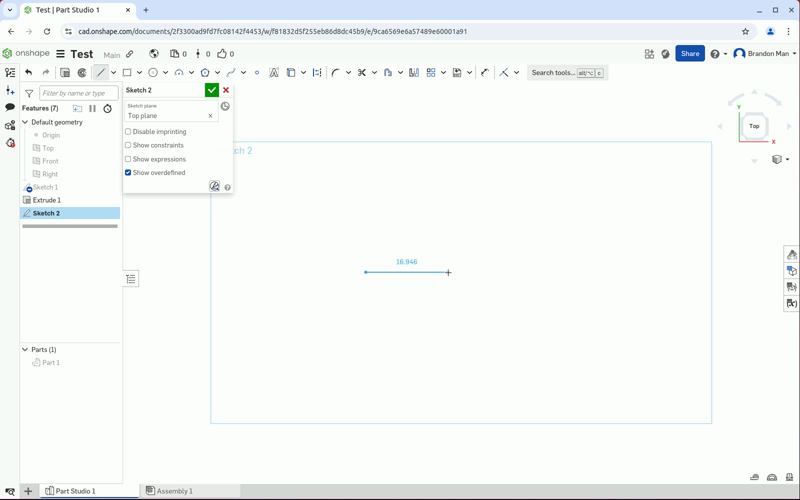
key_down(shift)
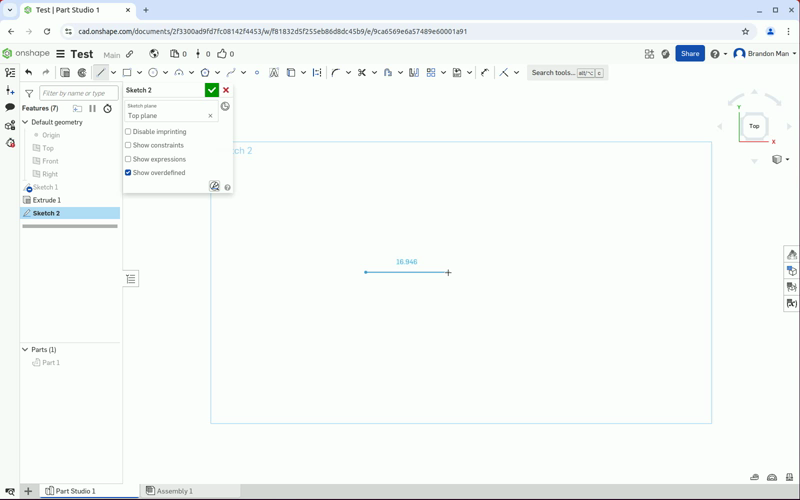
mouse_move(478, 272)
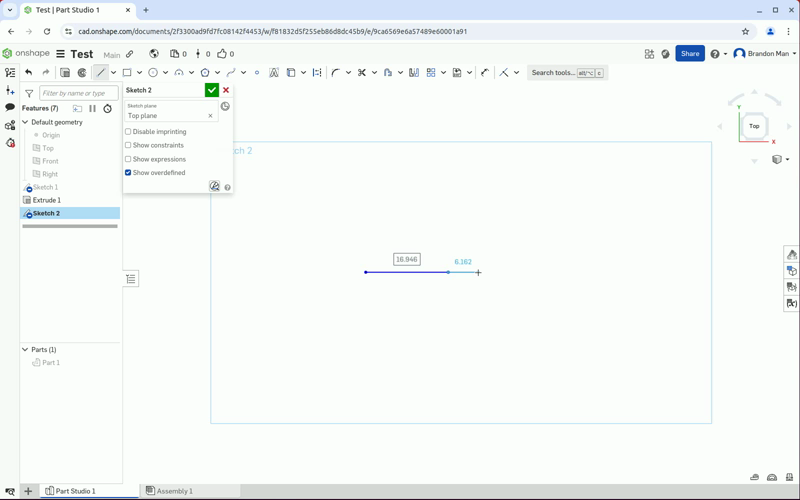
mouse_move(448, 230)
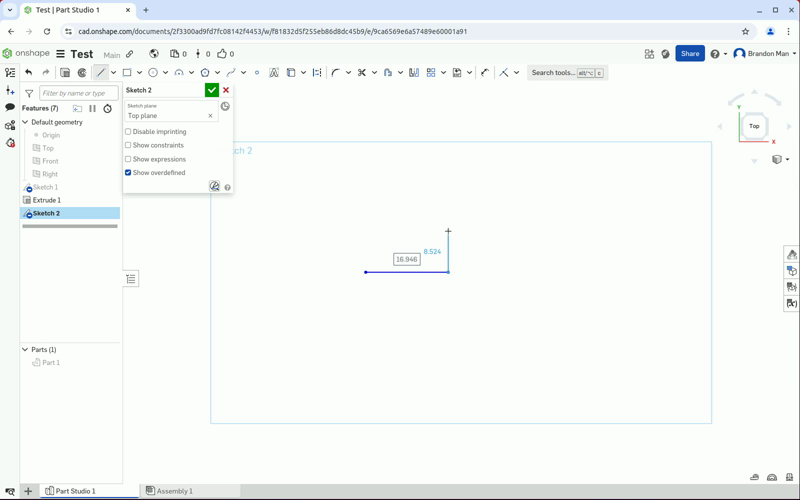
click(448, 230)
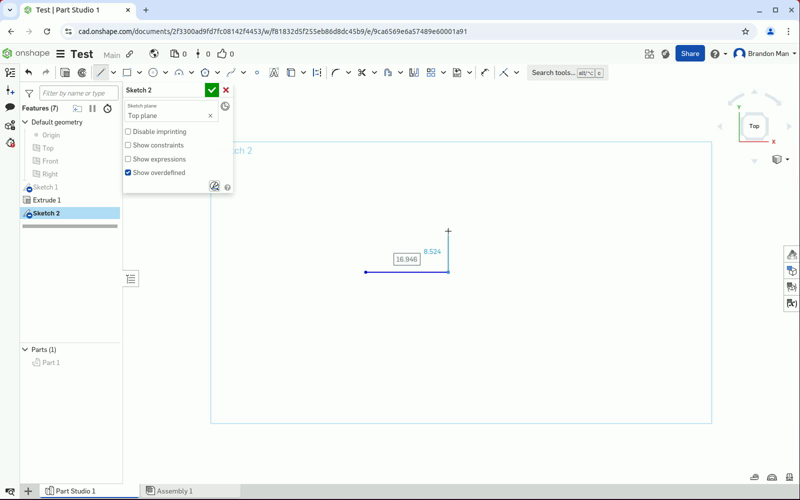
key_up(shift)
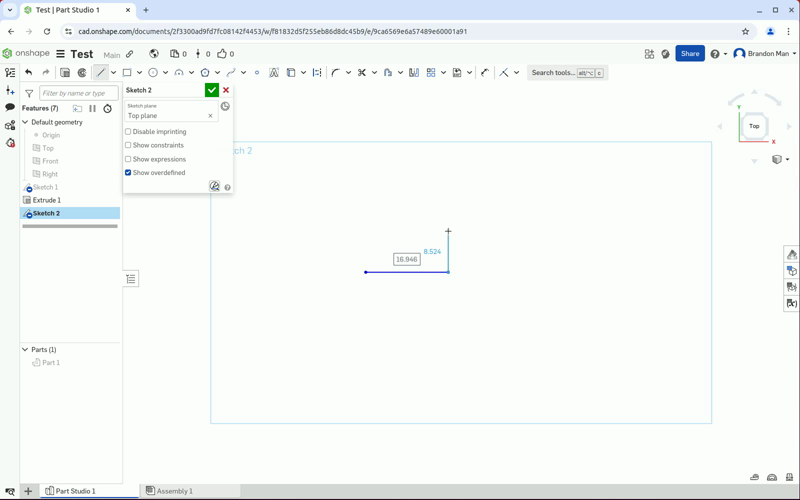
key_down(shift)
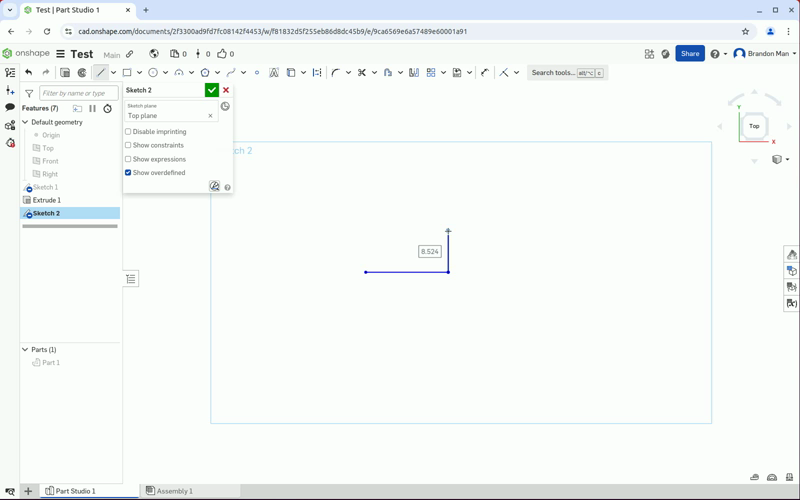
mouse_move(365, 230)
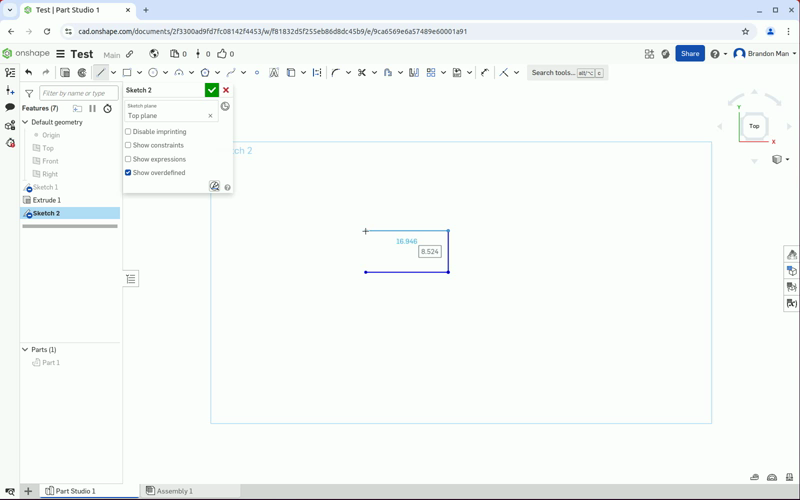
click(365, 230)
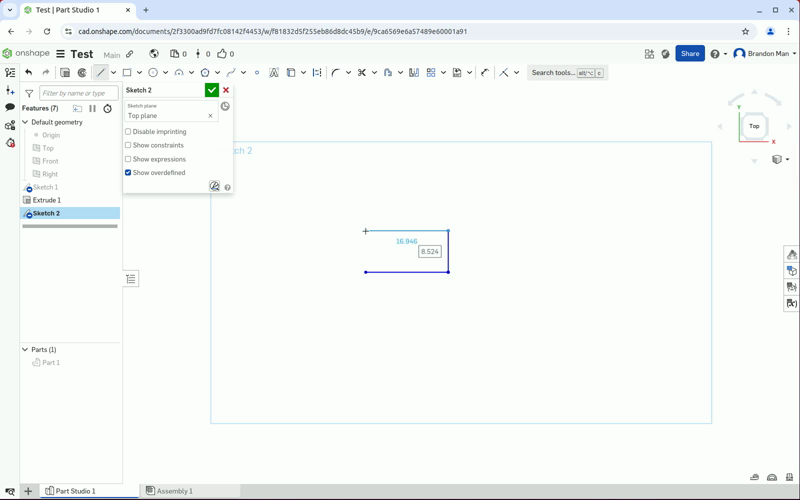
key_up(shift)
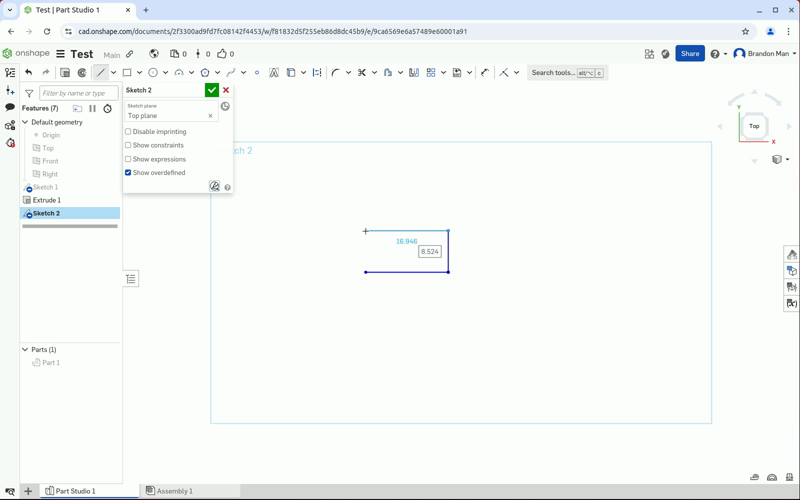
mouse_move(395, 230)
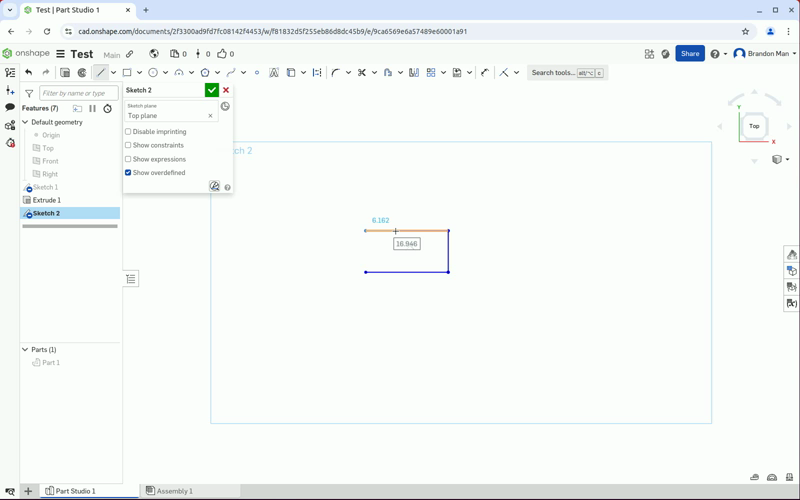
key_down(shift)
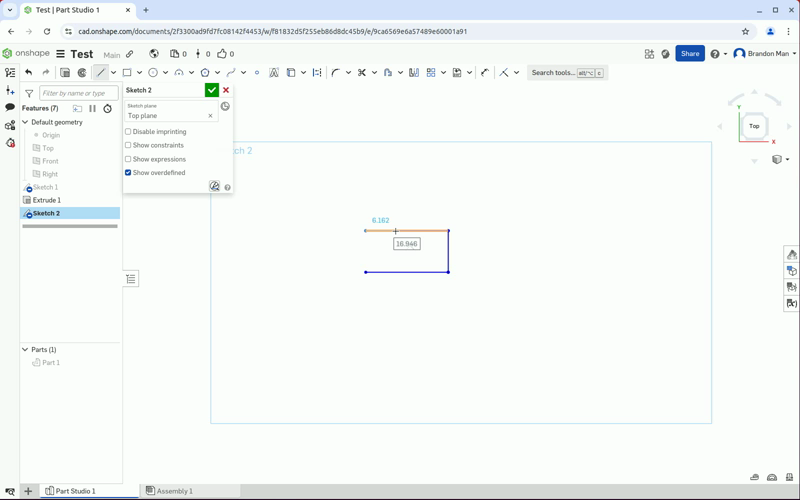
mouse_move(365, 272)
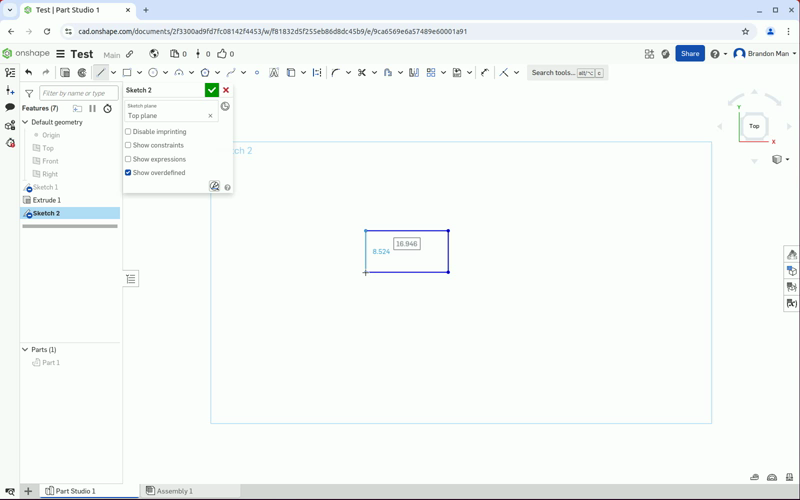
key_up(shift)
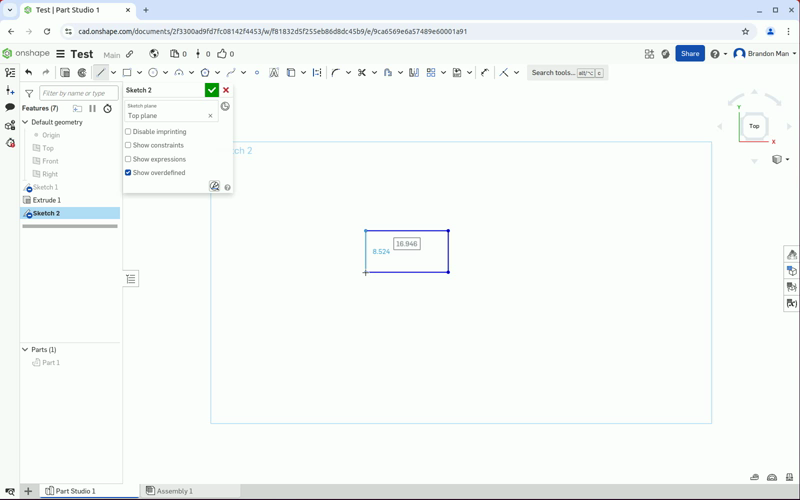
click(365, 272)
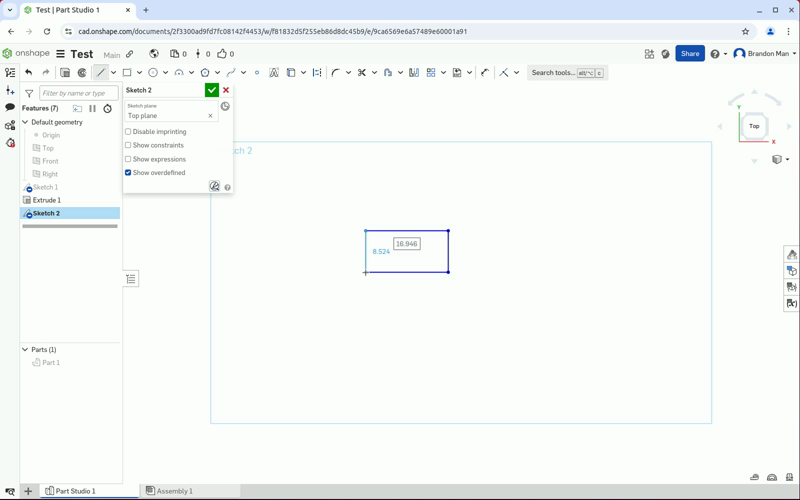
key(esc)
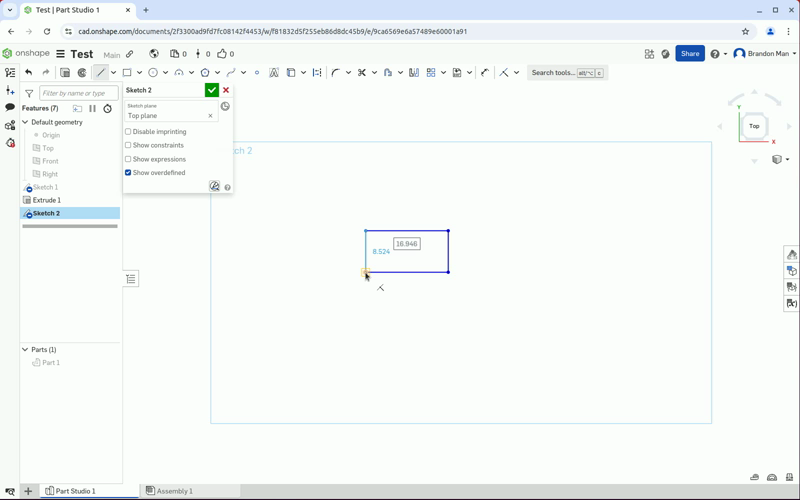
key(l)
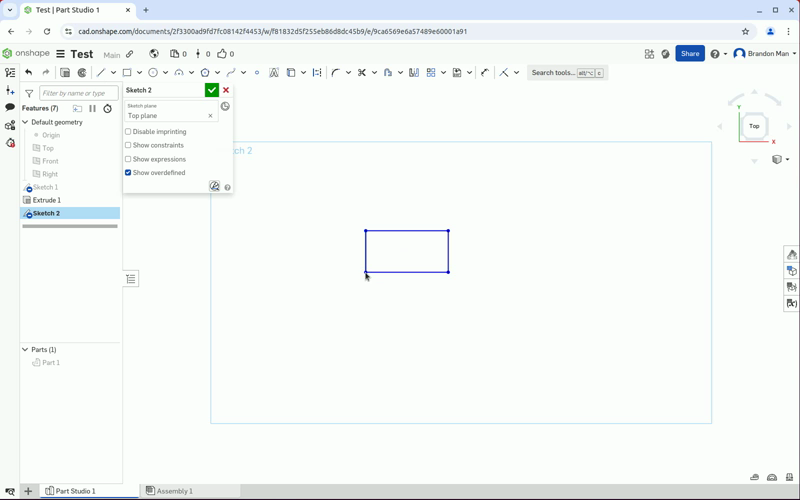
key_down(shift)
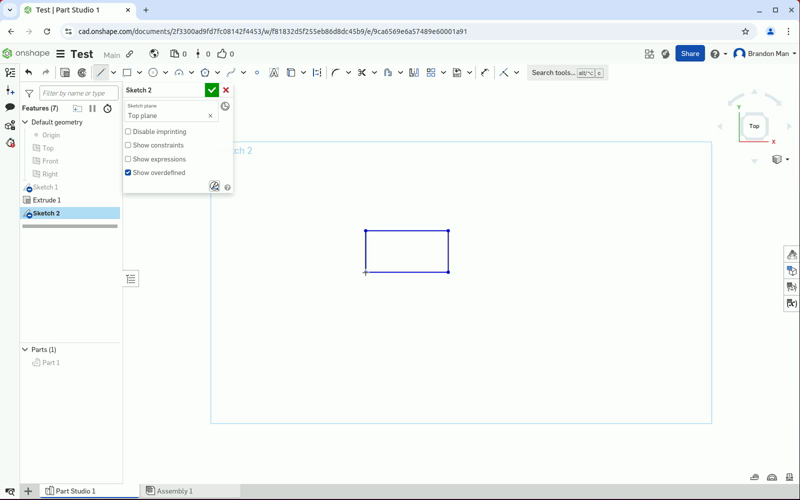
mouse_move(367, 270)
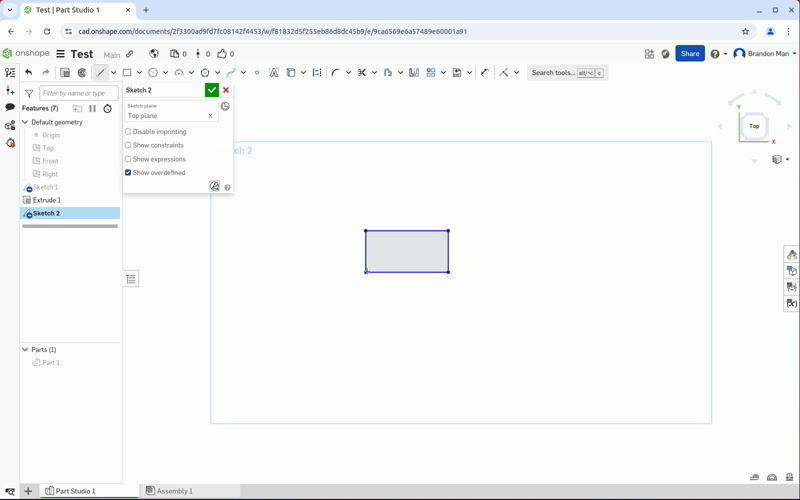
scroll(6)
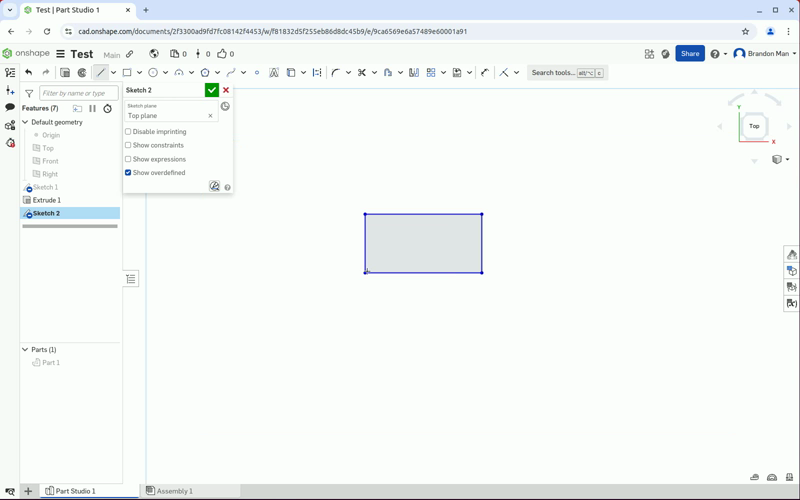
scroll(6)
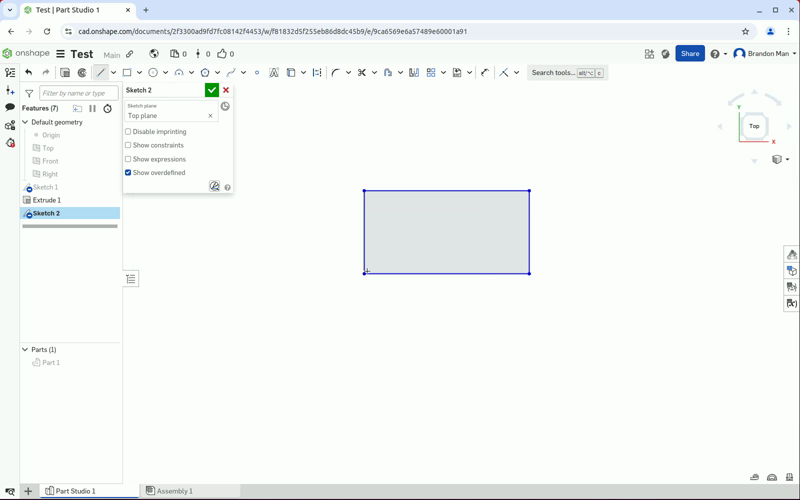
scroll(6)
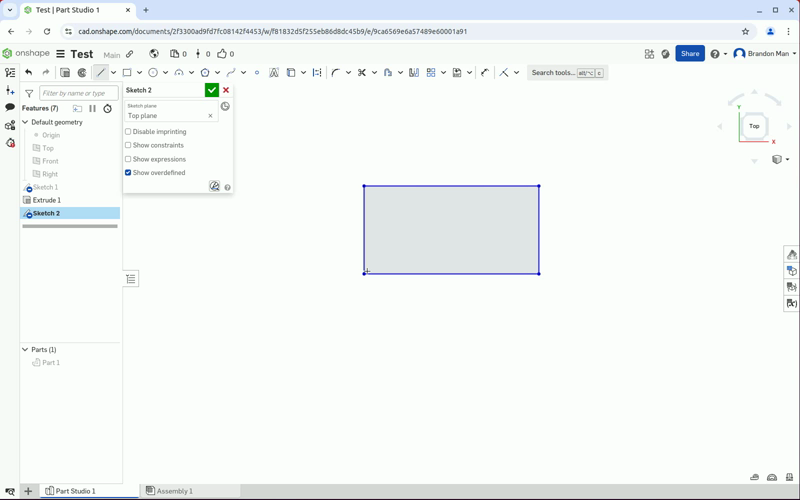
scroll(6)
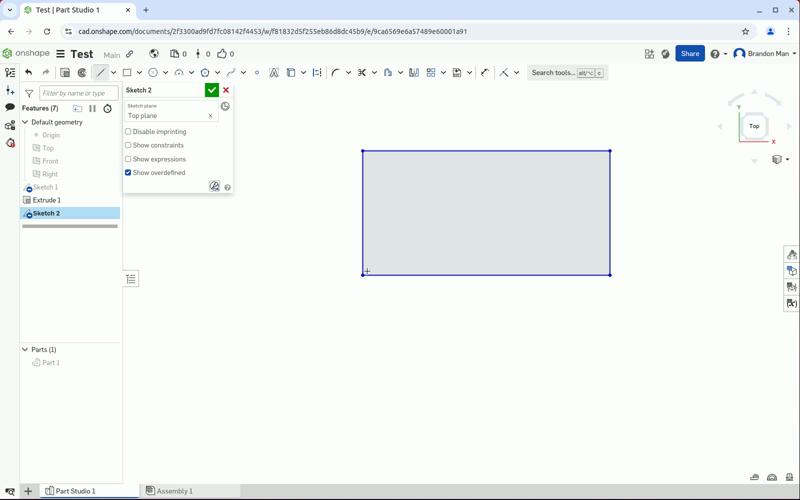
scroll(6)
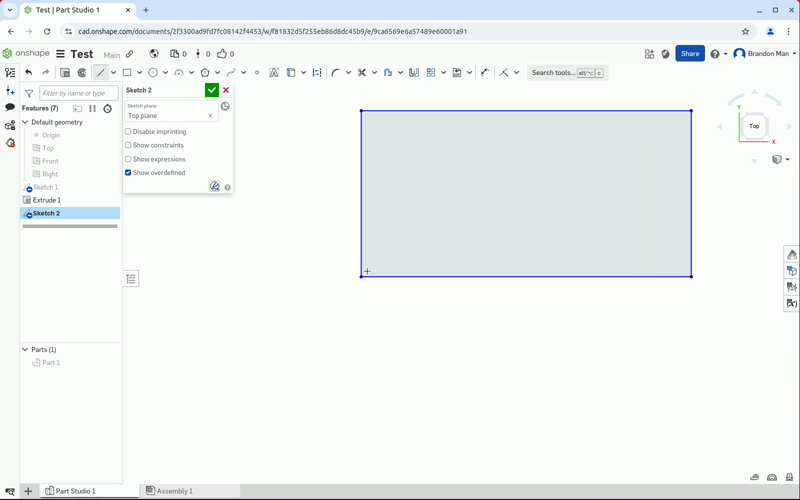
scroll(6)
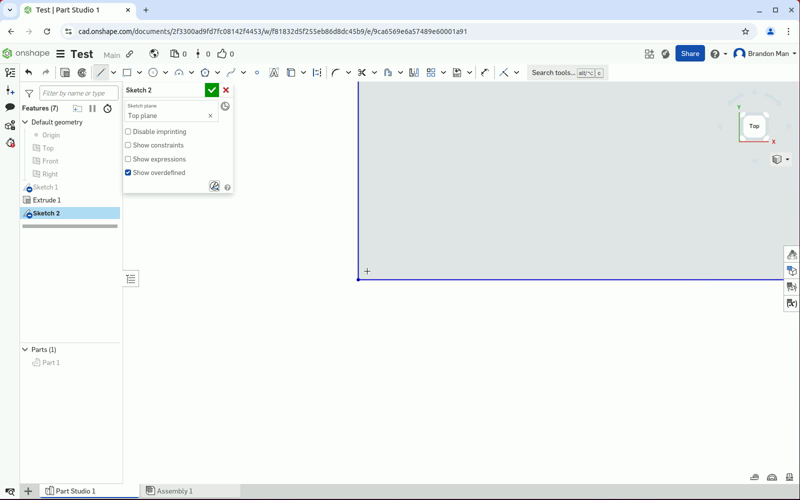
scroll(6)
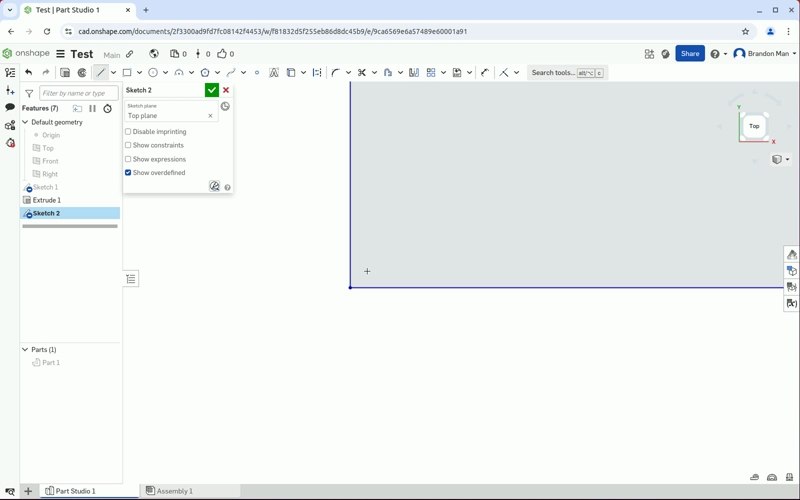
click(367, 270)
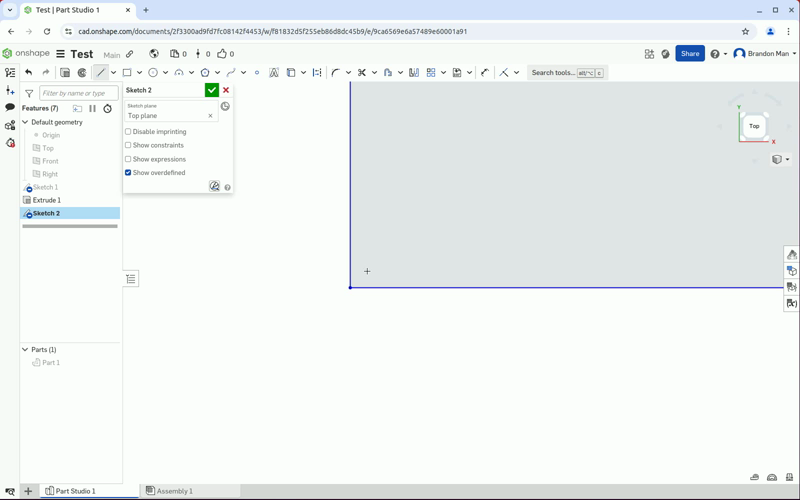
scroll(-6)
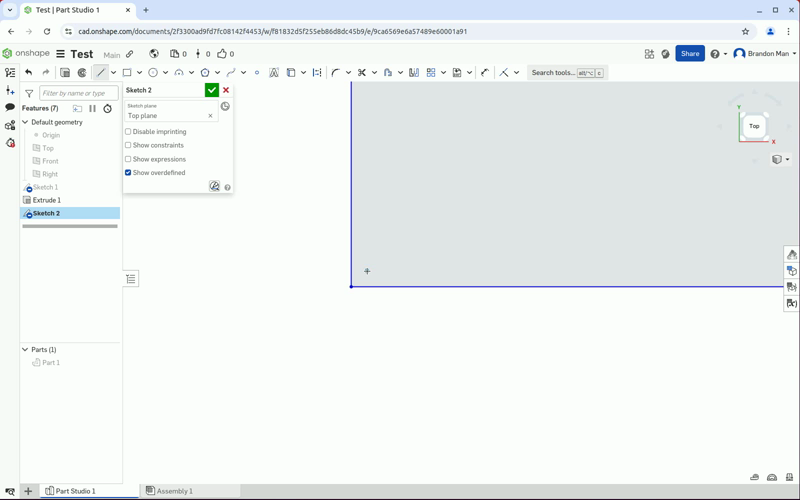
scroll(-6)
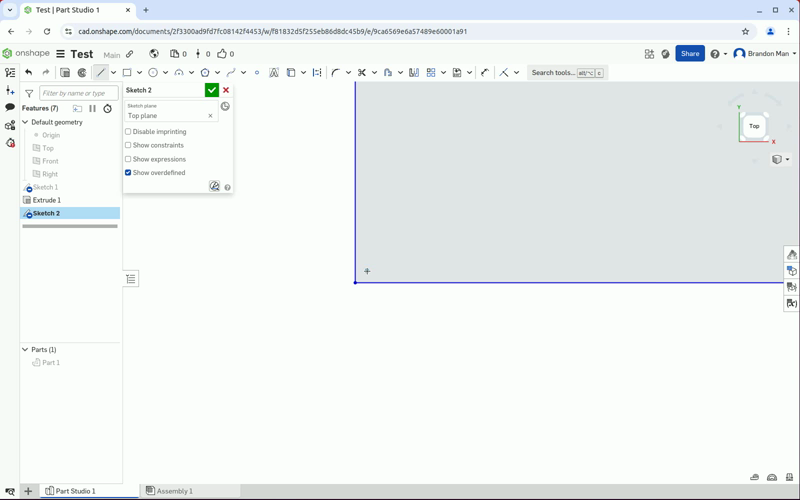
scroll(-6)
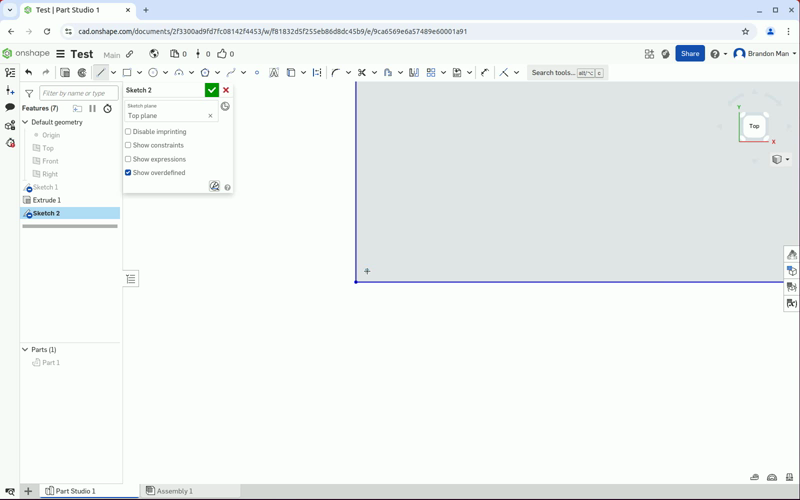
scroll(-6)
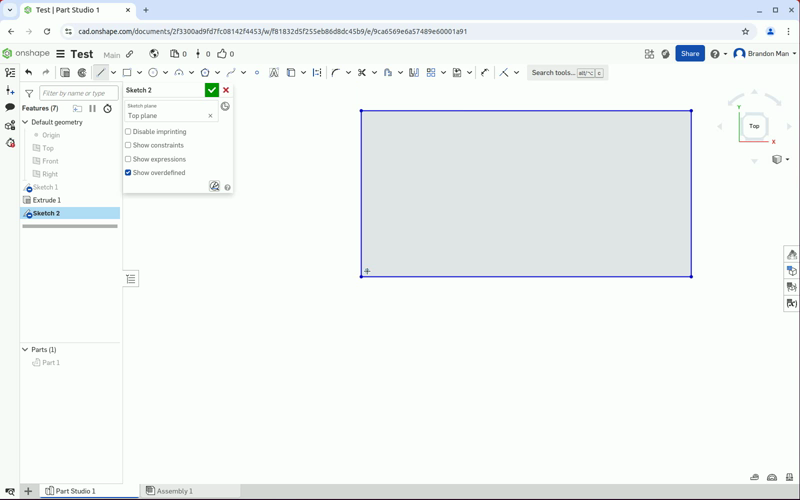
scroll(-6)
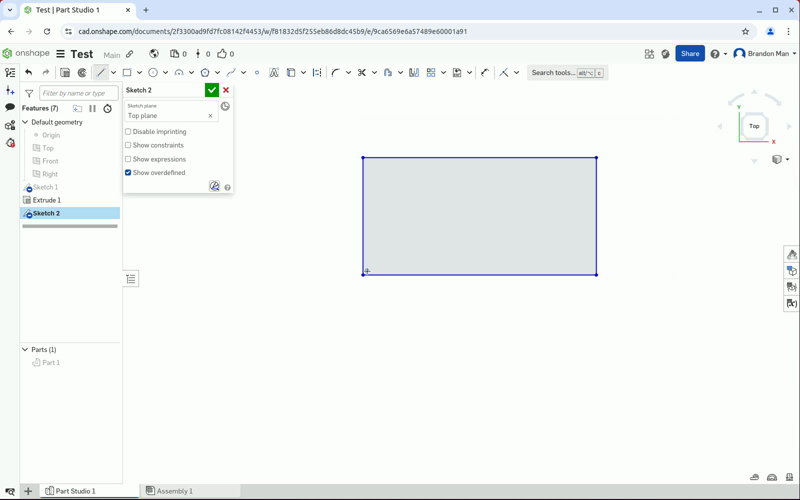
scroll(-6)
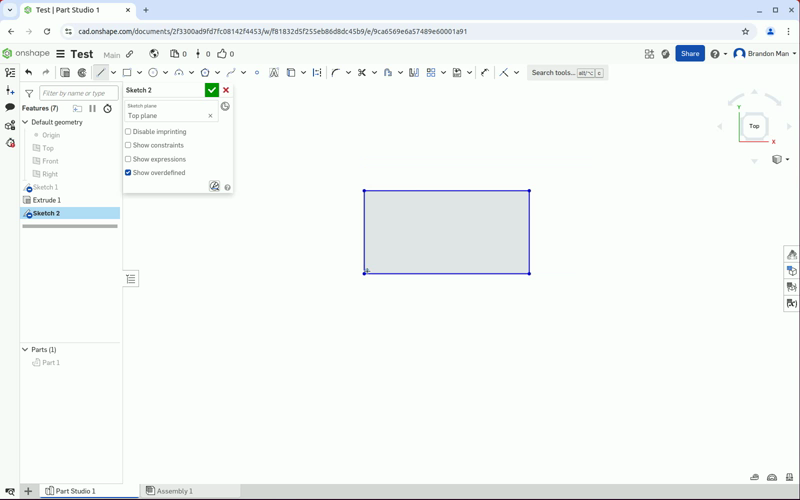
scroll(-6)
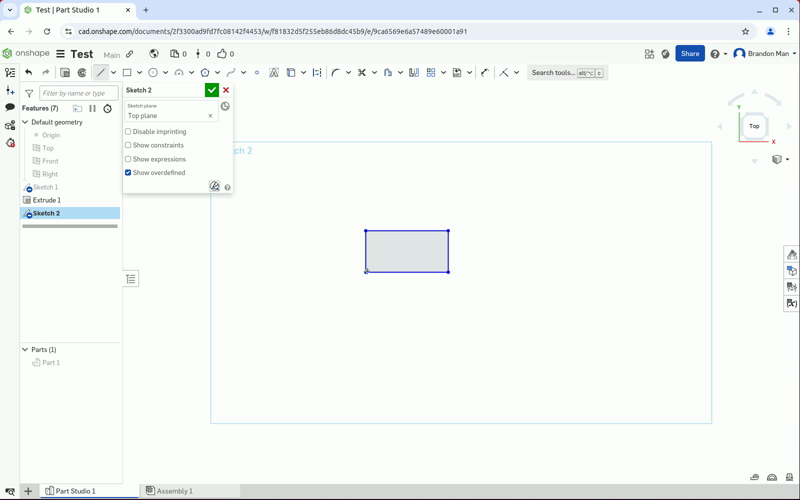
key_up(shift)
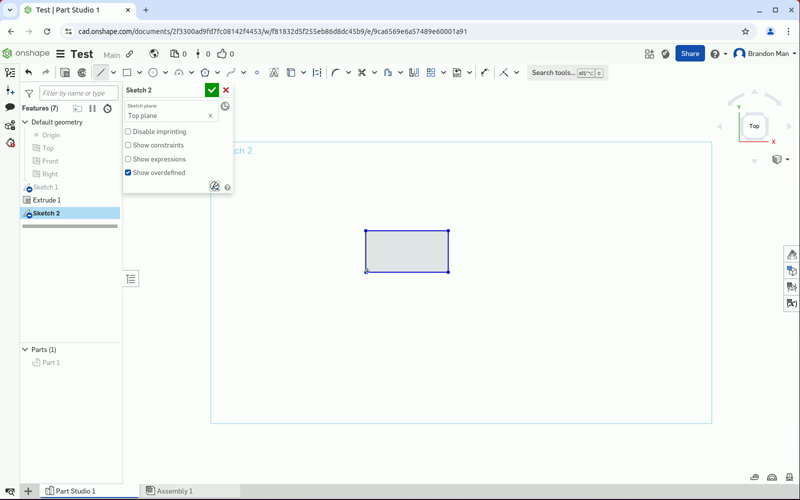
key_down(shift)
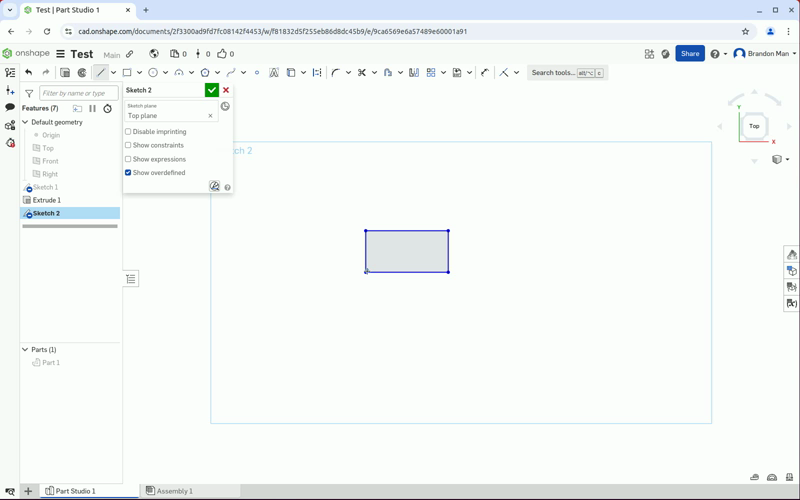
mouse_move(446, 270)
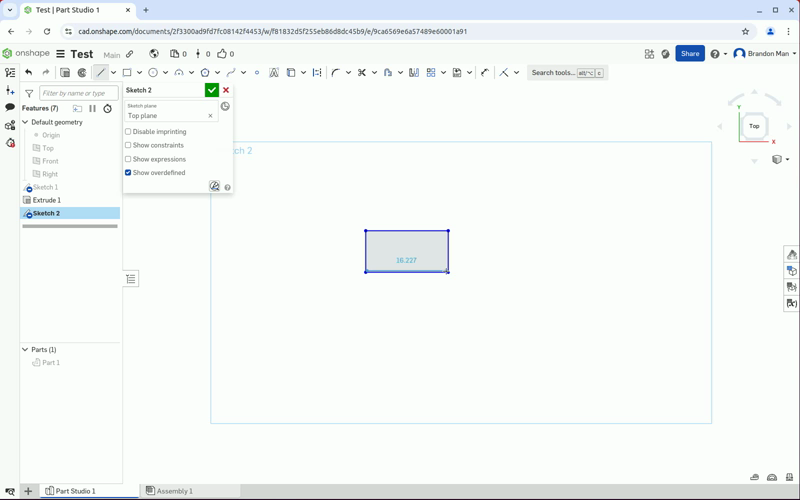
scroll(6)
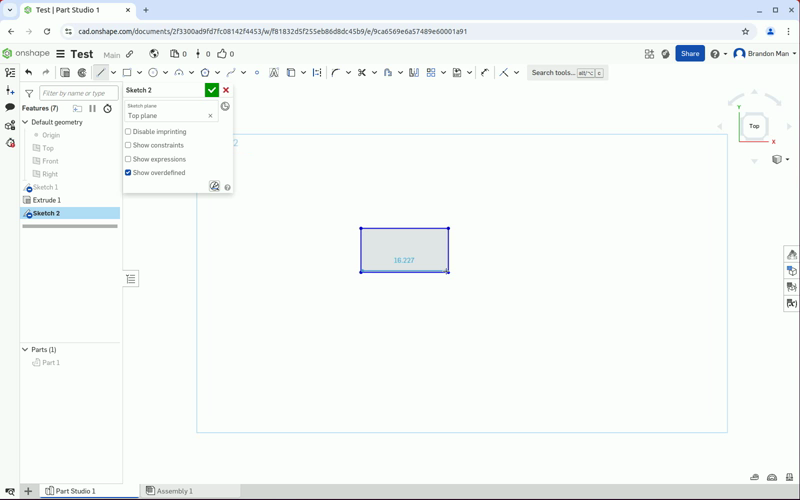
scroll(6)
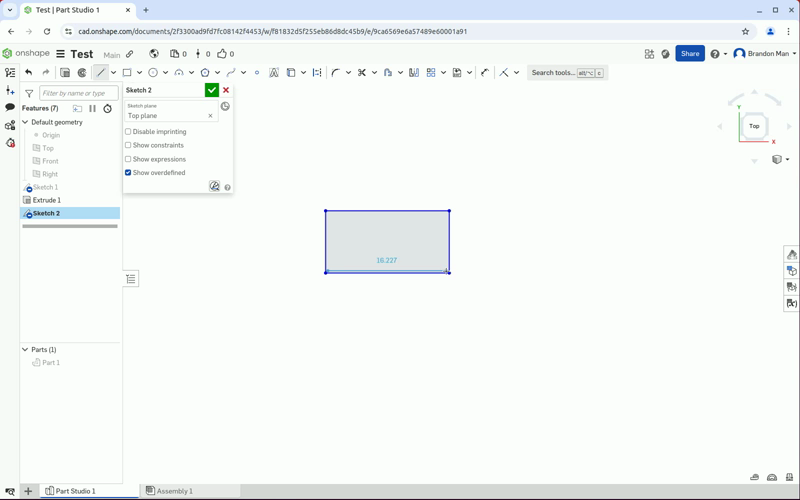
scroll(6)
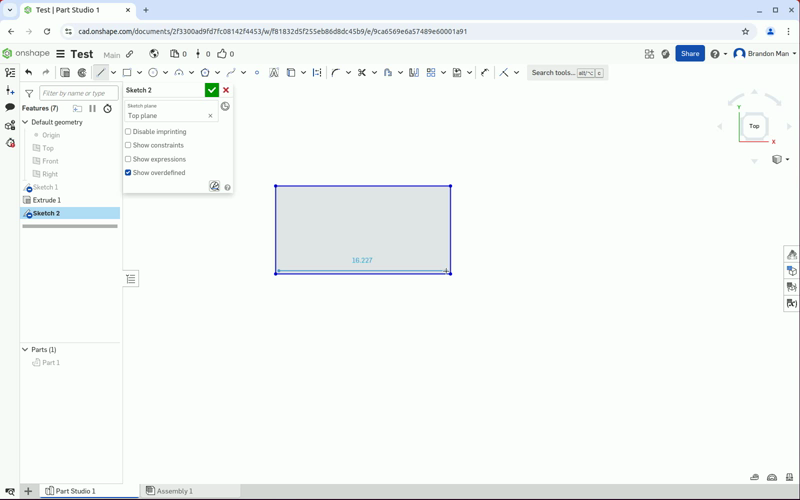
scroll(6)
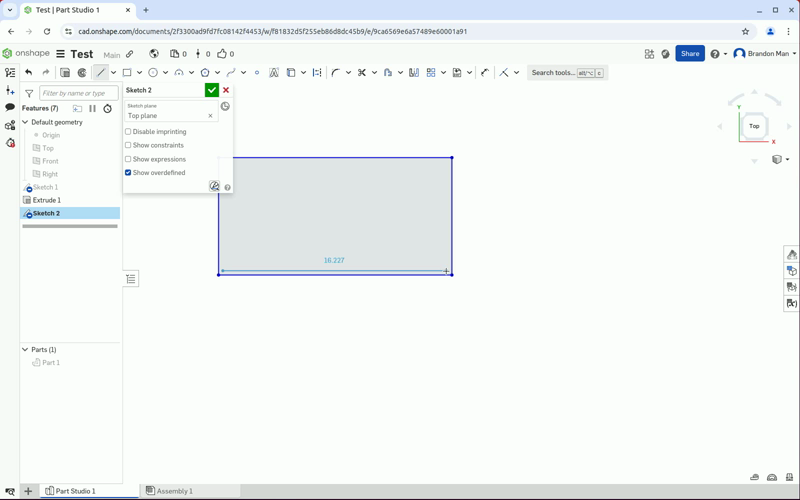
scroll(6)
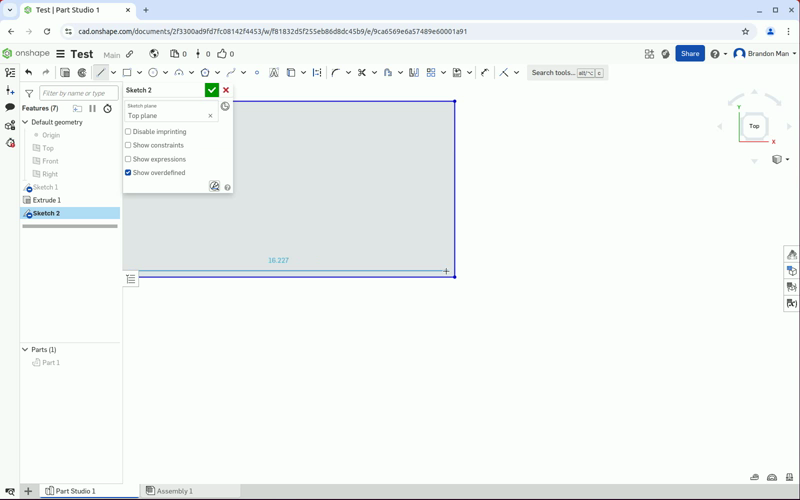
scroll(6)
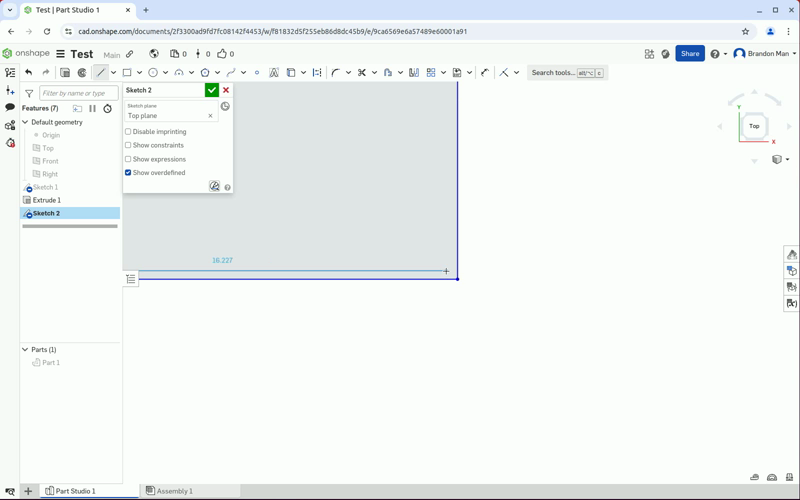
scroll(6)
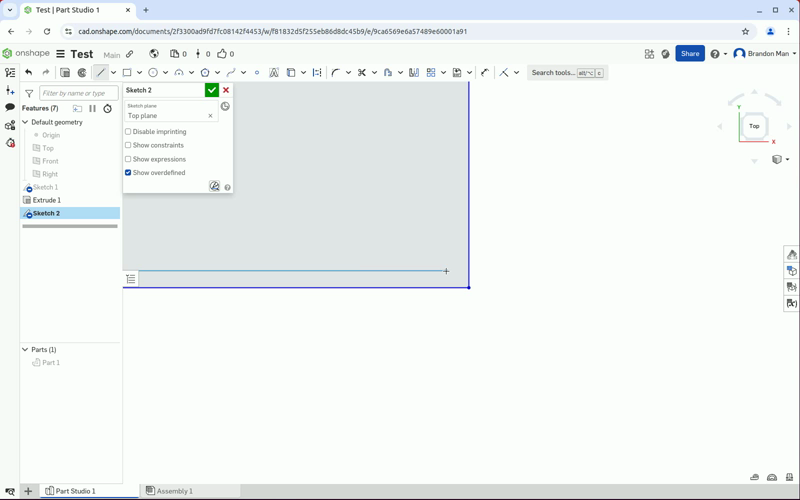
click(446, 270)
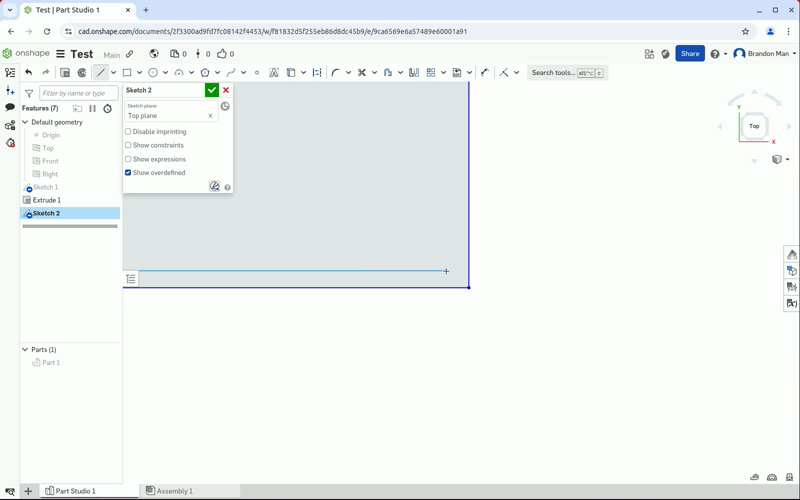
scroll(-6)
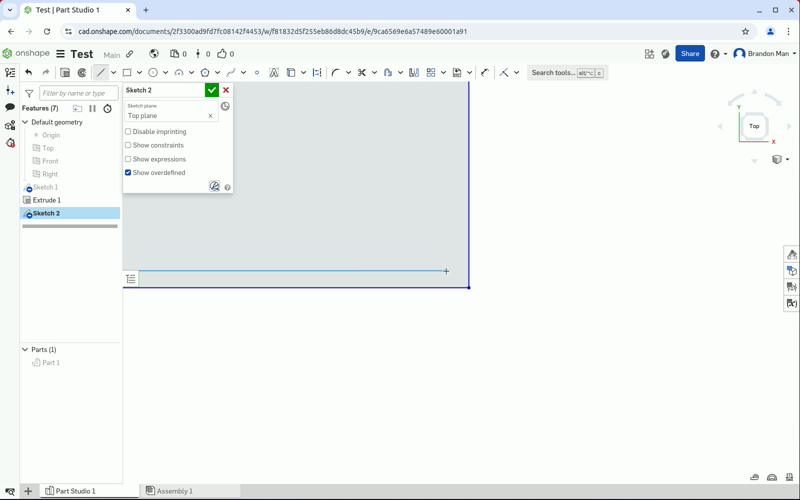
scroll(-6)
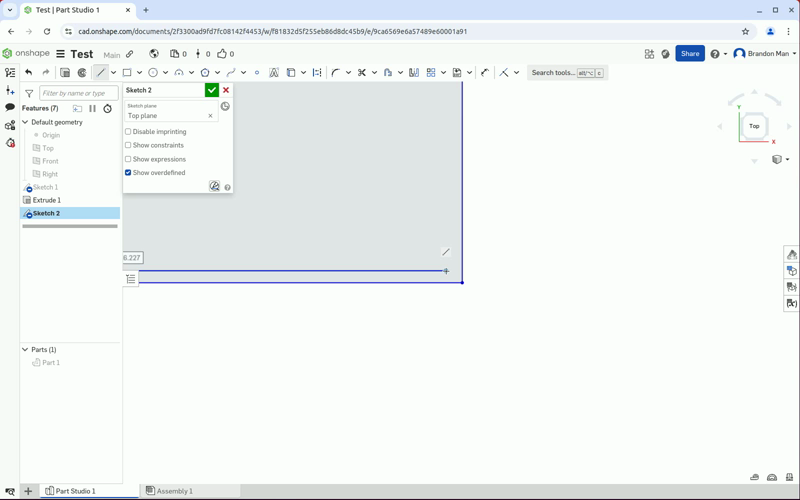
scroll(-6)
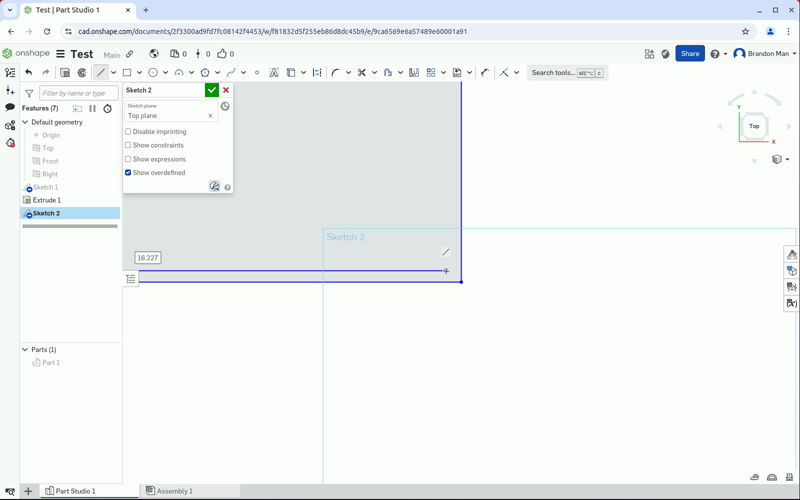
scroll(-6)
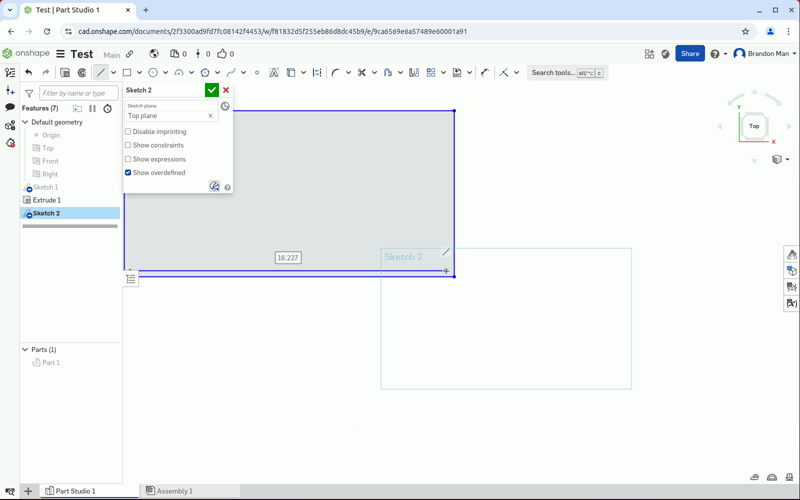
scroll(-6)
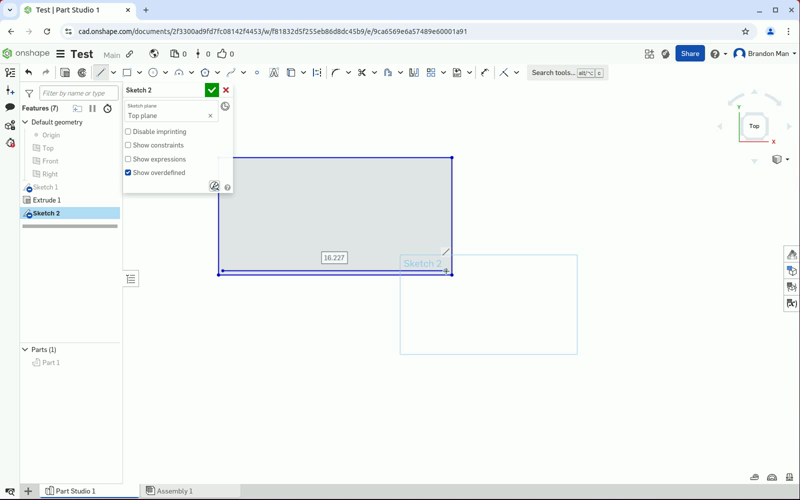
scroll(-6)
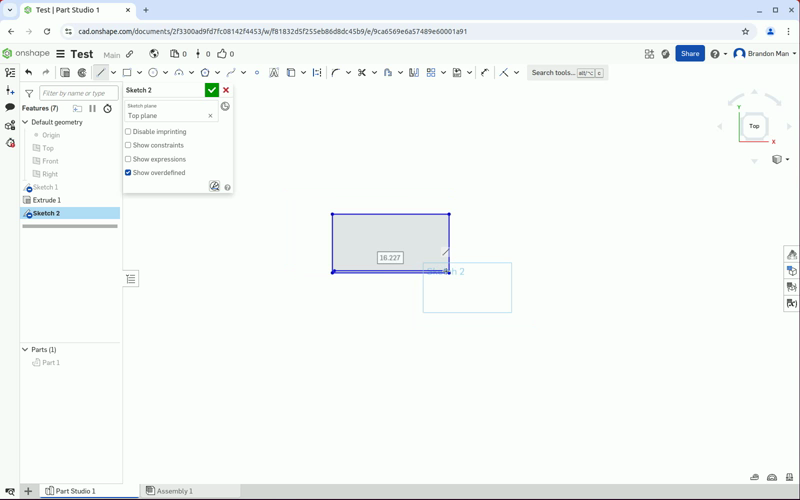
scroll(-6)
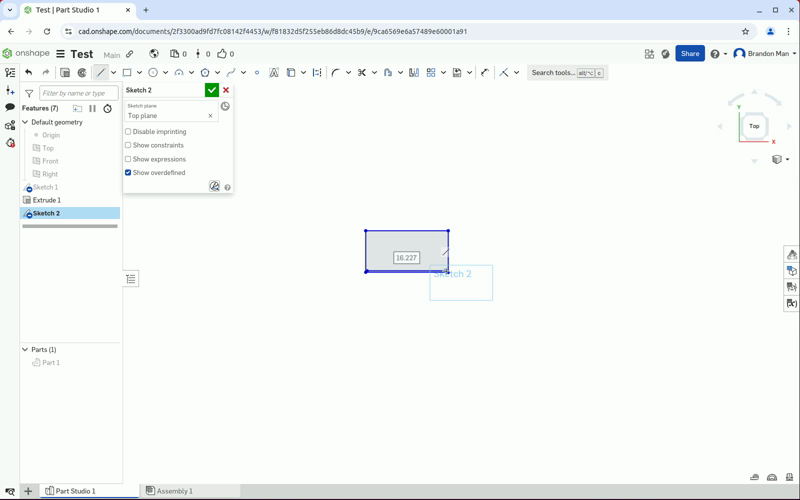
key_up(shift)
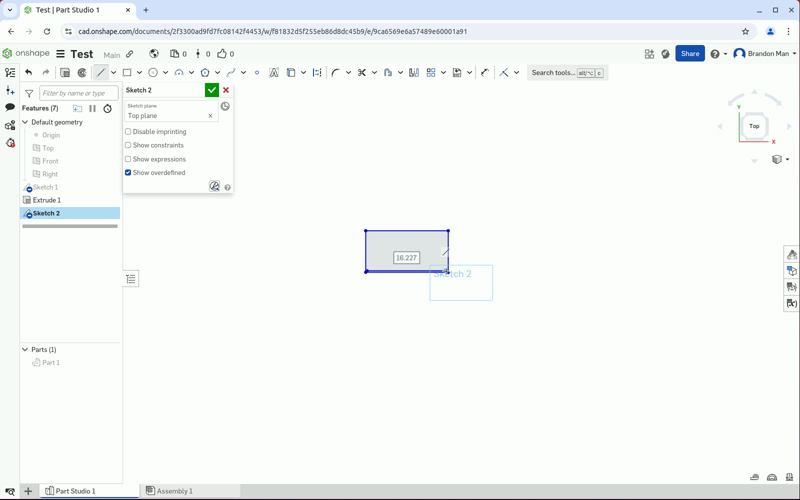
key_down(shift)
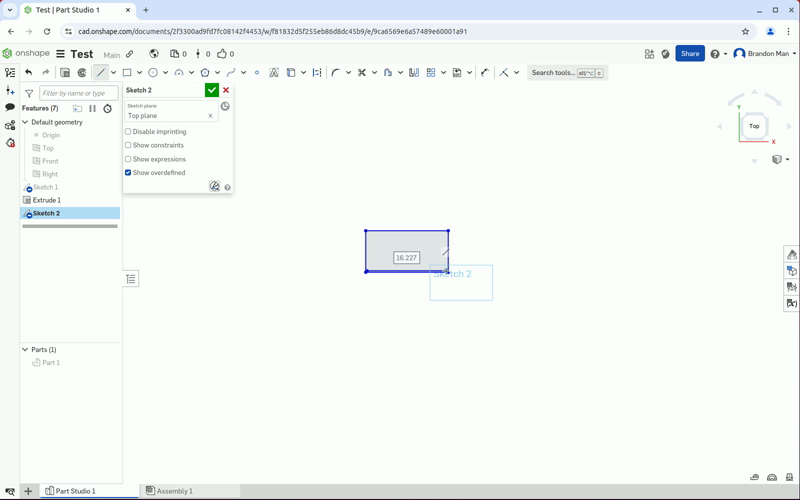
mouse_move(476, 270)
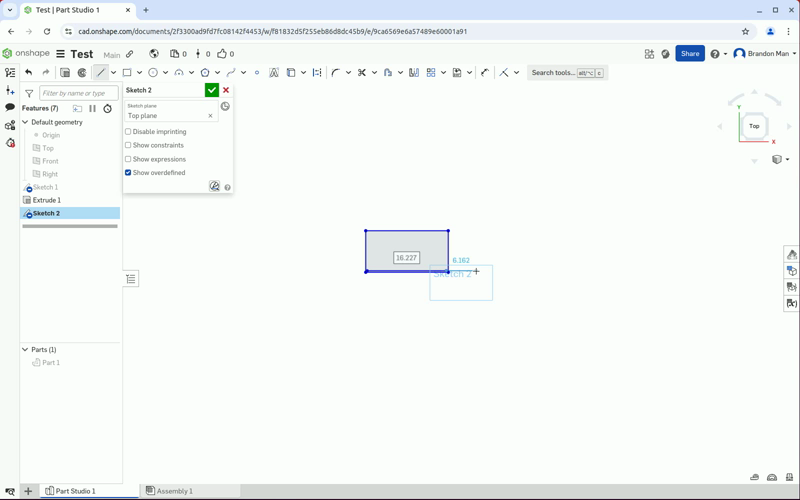
mouse_move(446, 232)
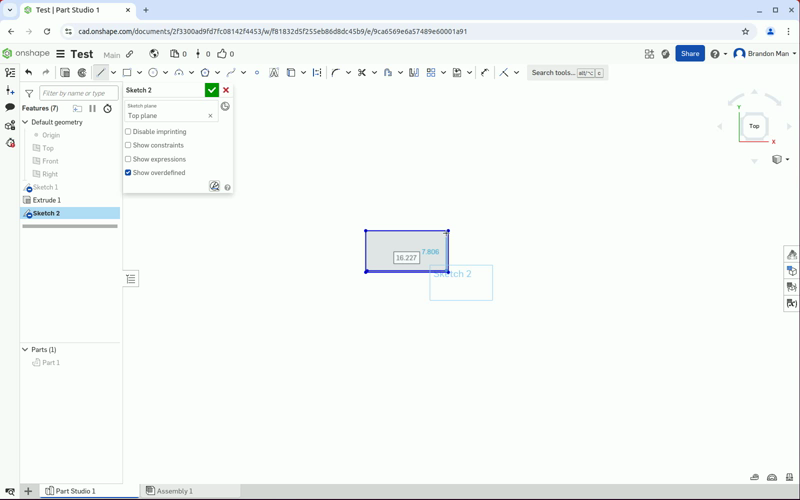
scroll(6)
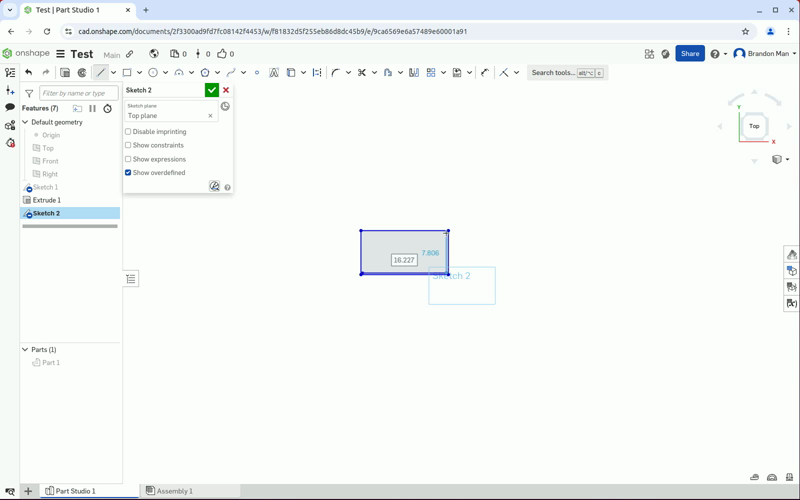
scroll(6)
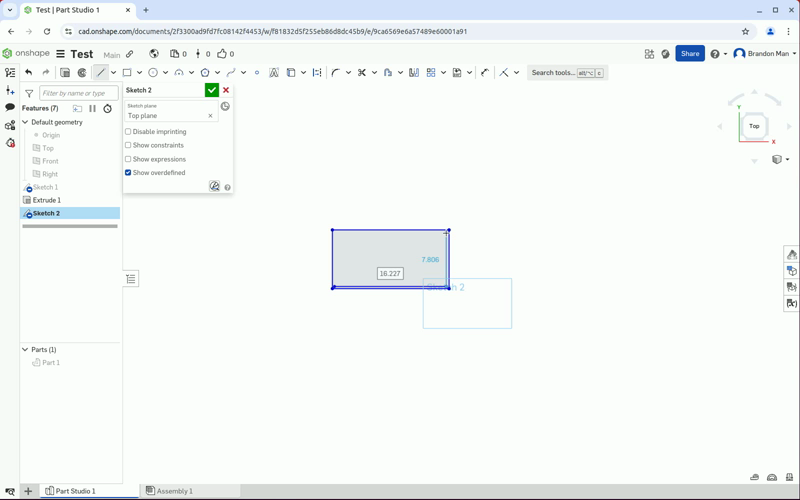
scroll(6)
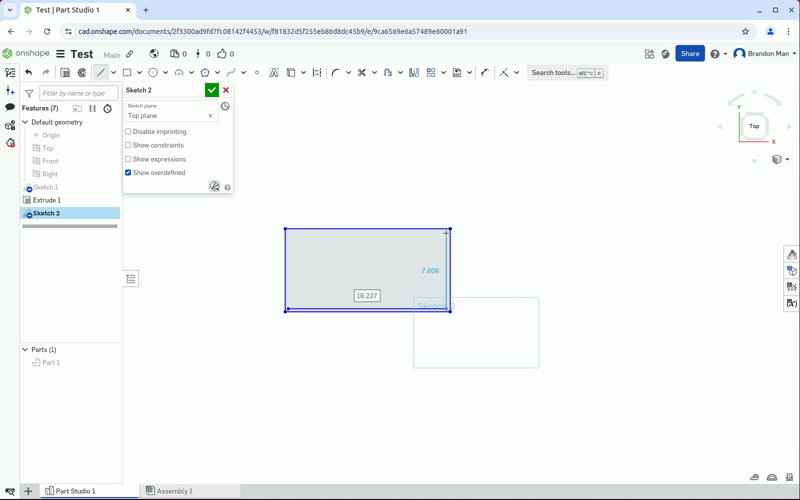
scroll(6)
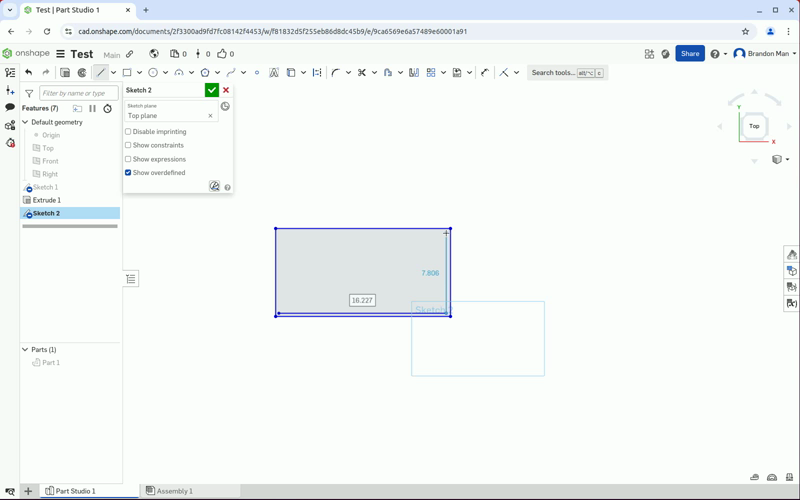
scroll(6)
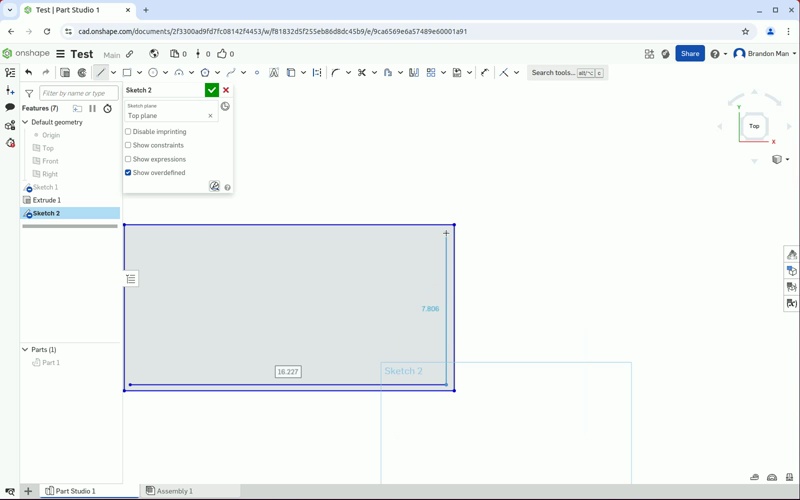
scroll(6)
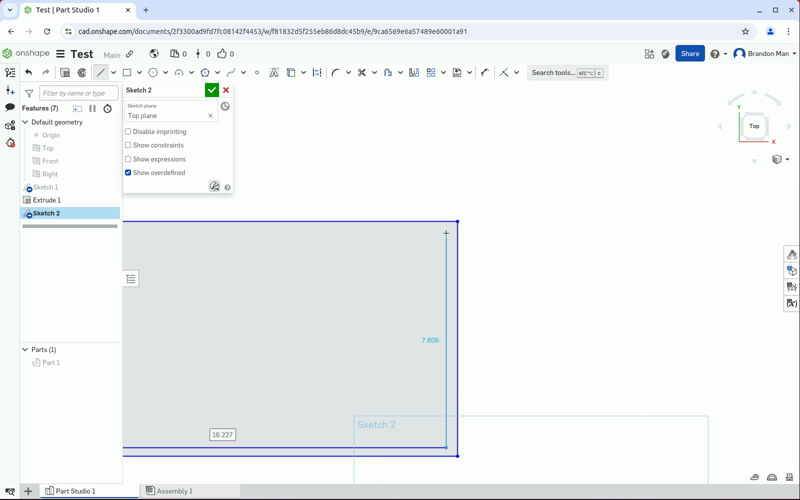
scroll(6)
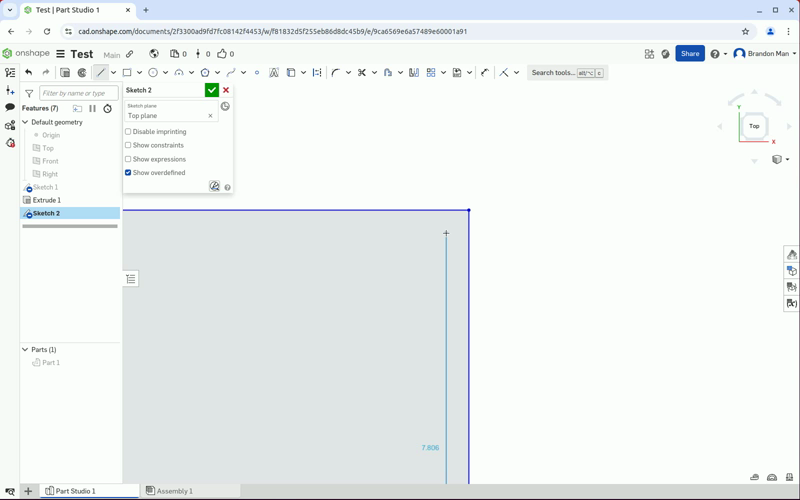
click(446, 232)
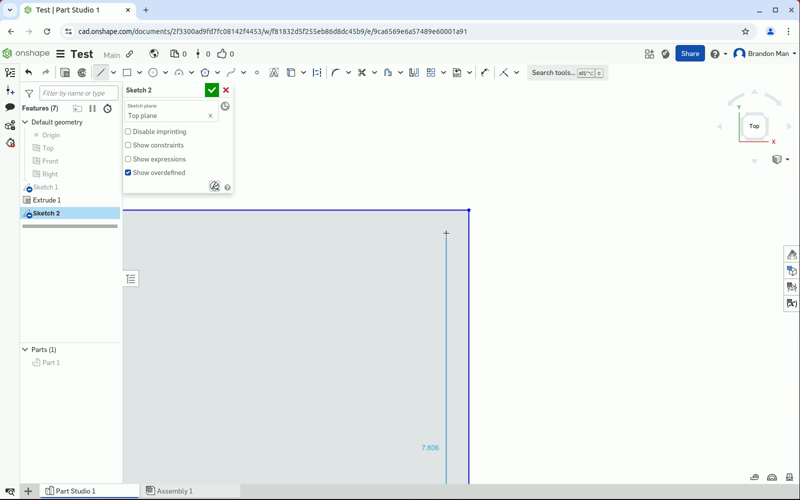
scroll(-6)
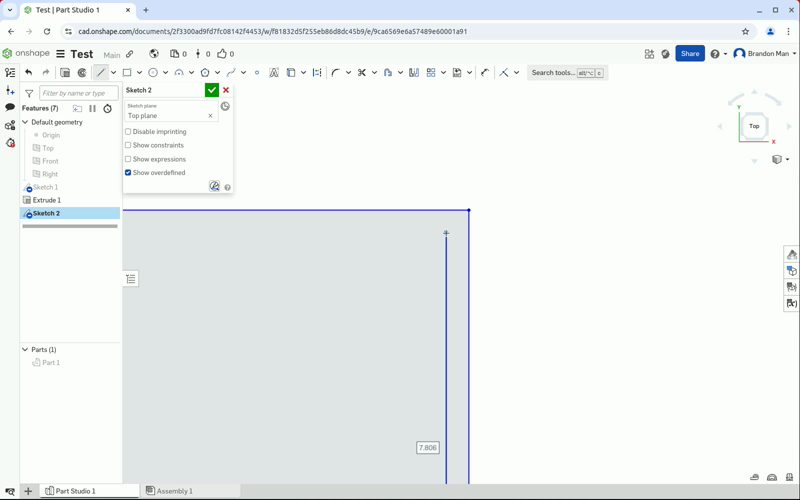
scroll(-6)
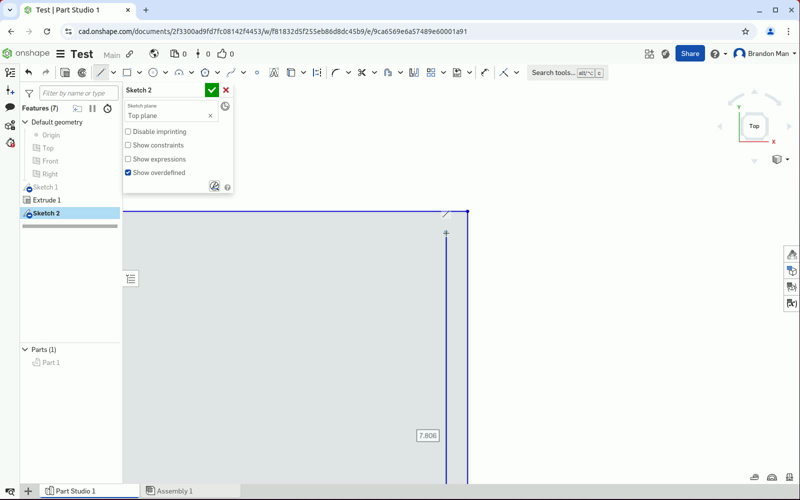
scroll(-6)
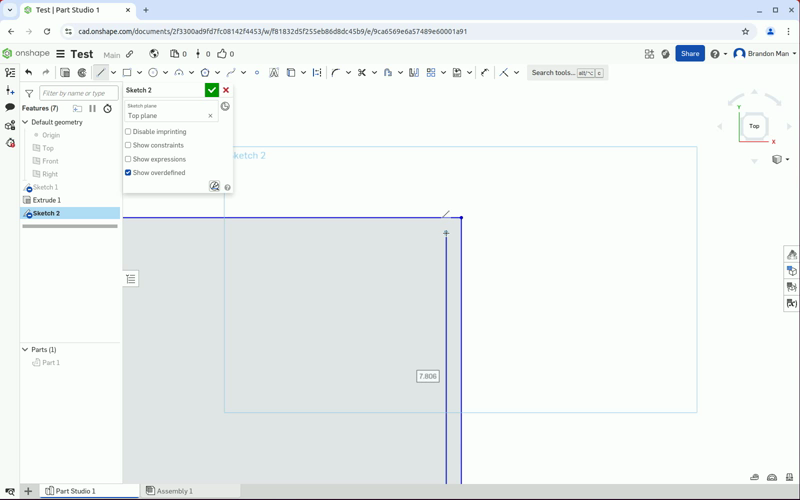
scroll(-6)
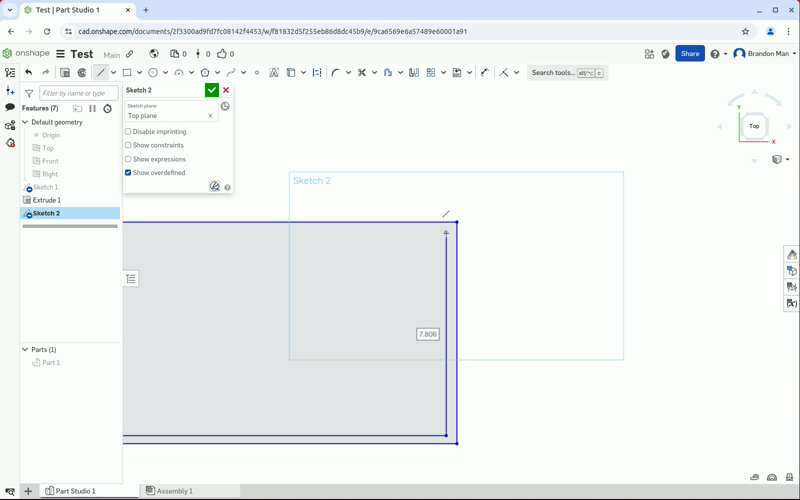
scroll(-6)
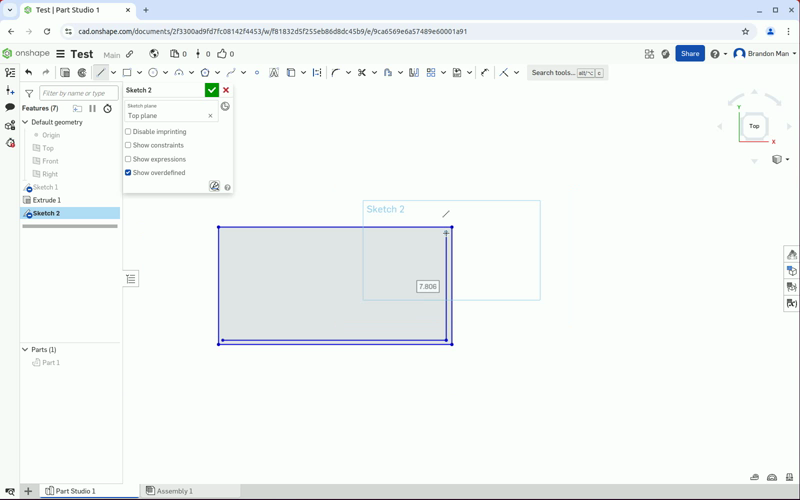
scroll(-6)
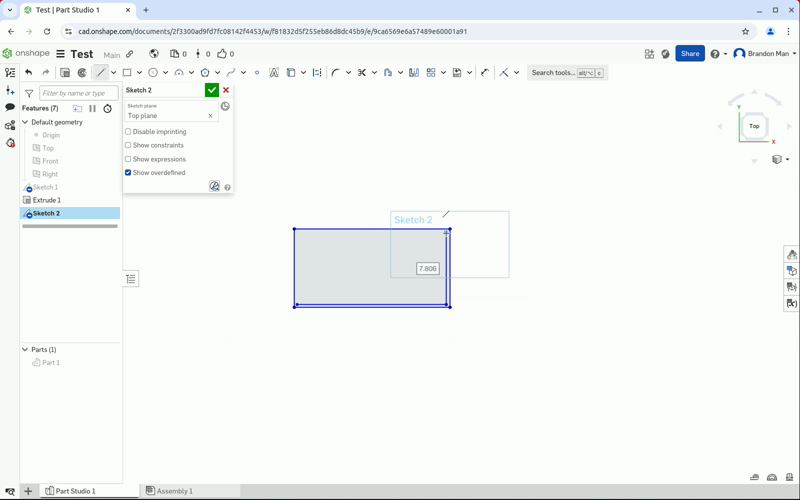
scroll(-6)
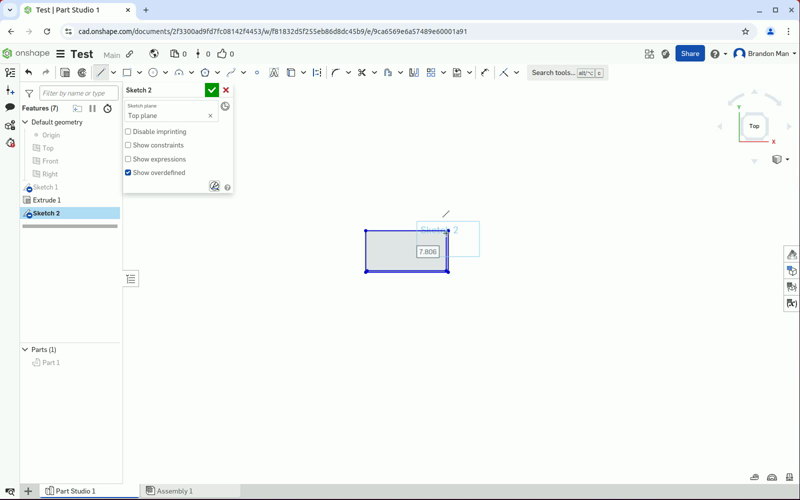
key_up(shift)
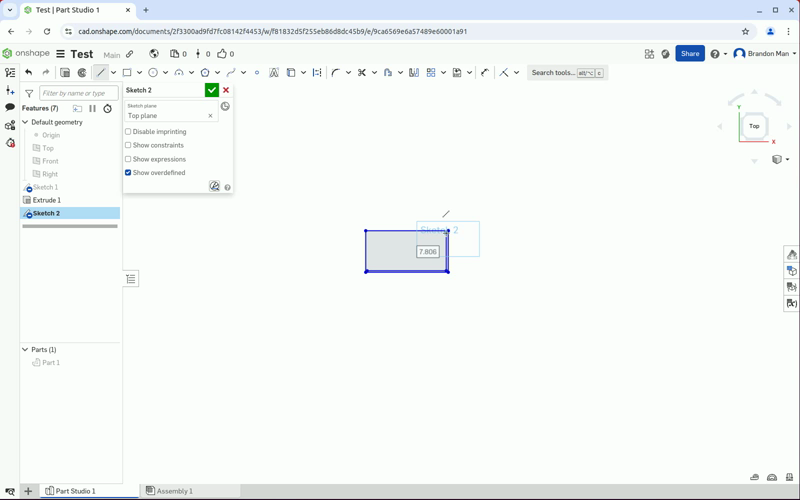
key_down(shift)
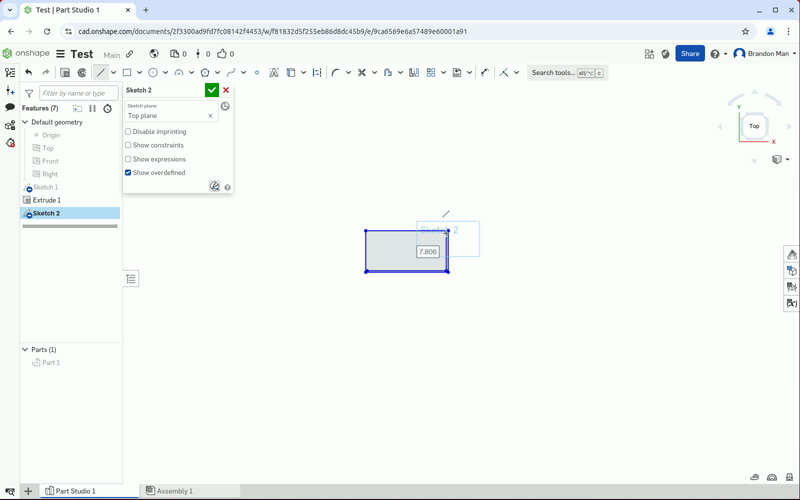
mouse_move(367, 232)
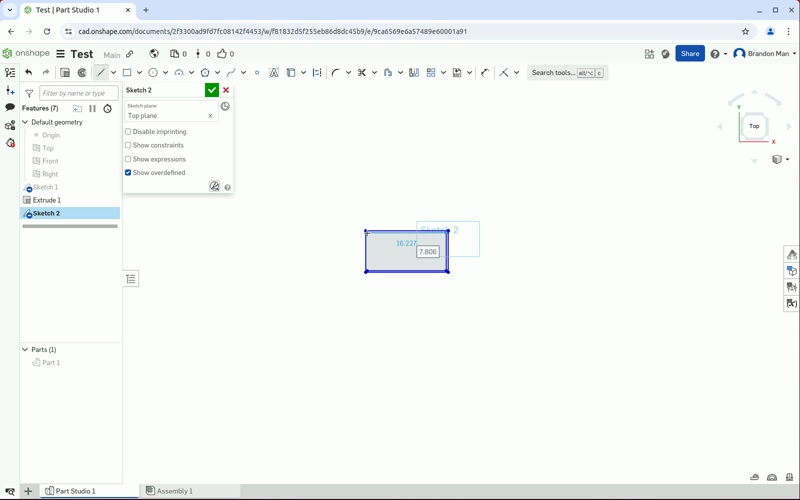
scroll(6)
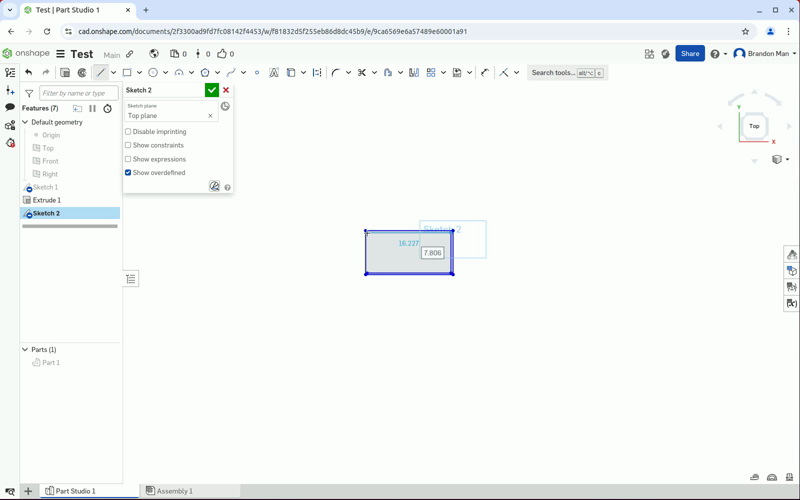
scroll(6)
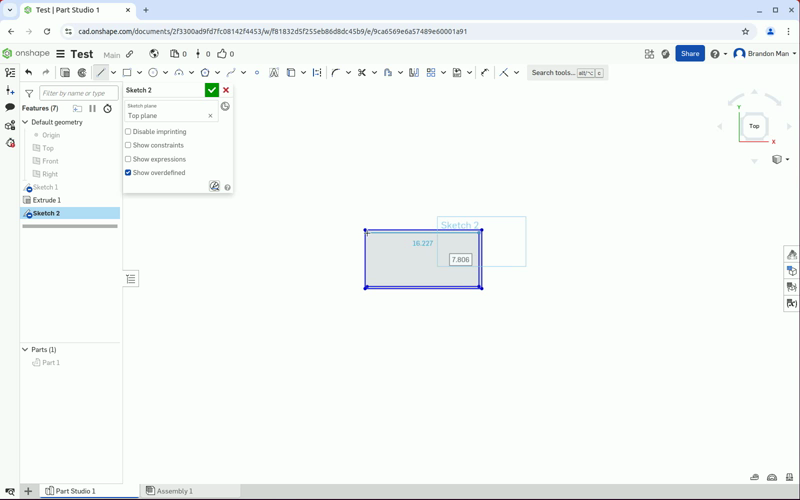
scroll(6)
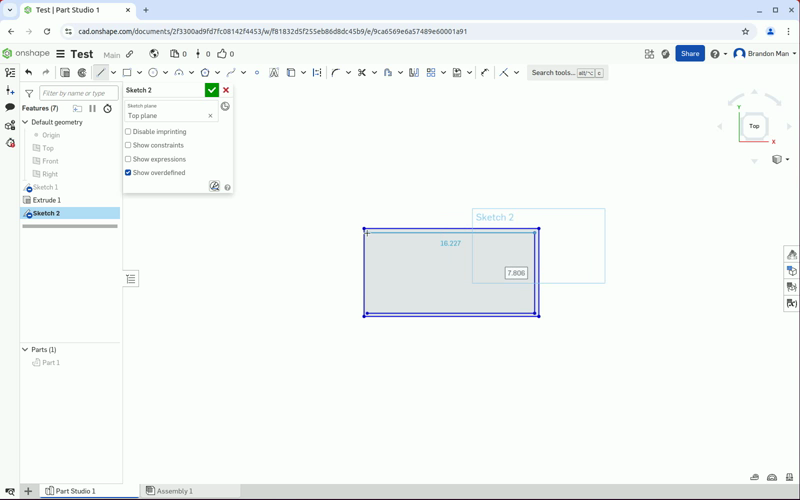
scroll(6)
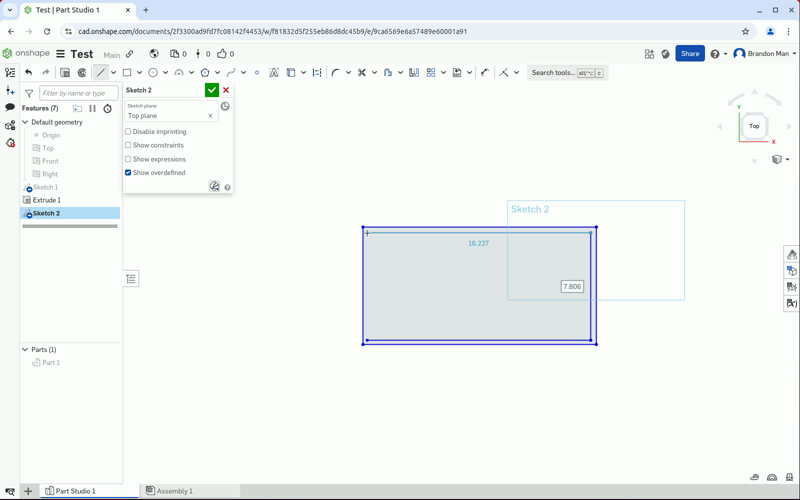
scroll(6)
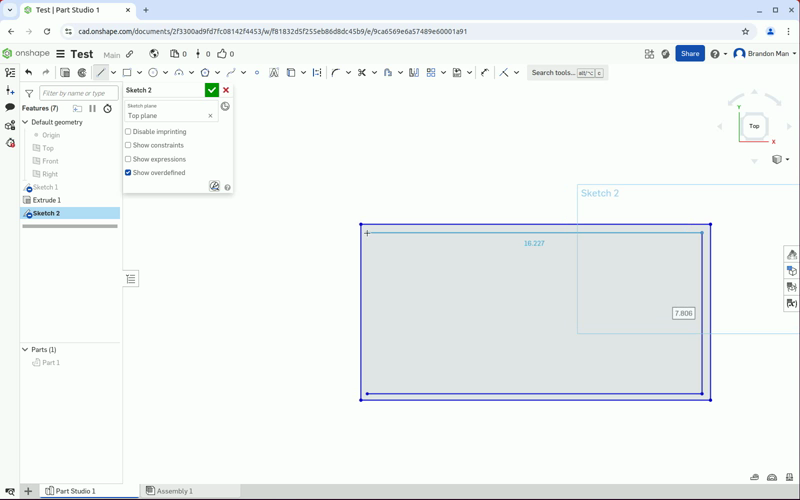
scroll(6)
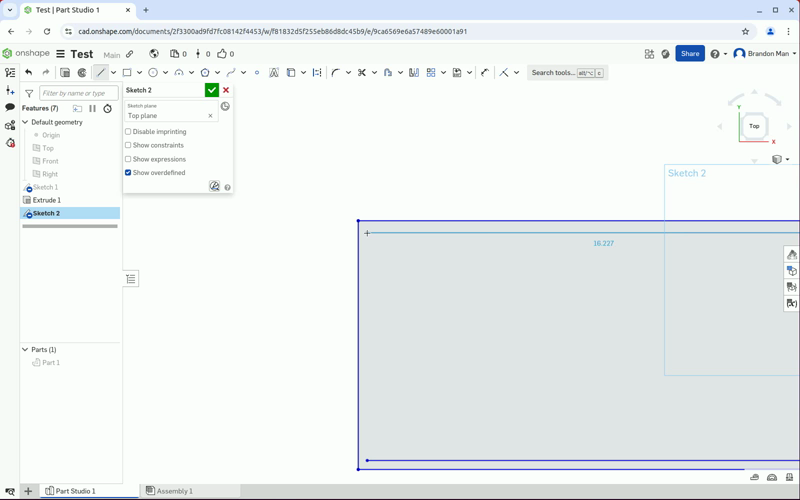
scroll(6)
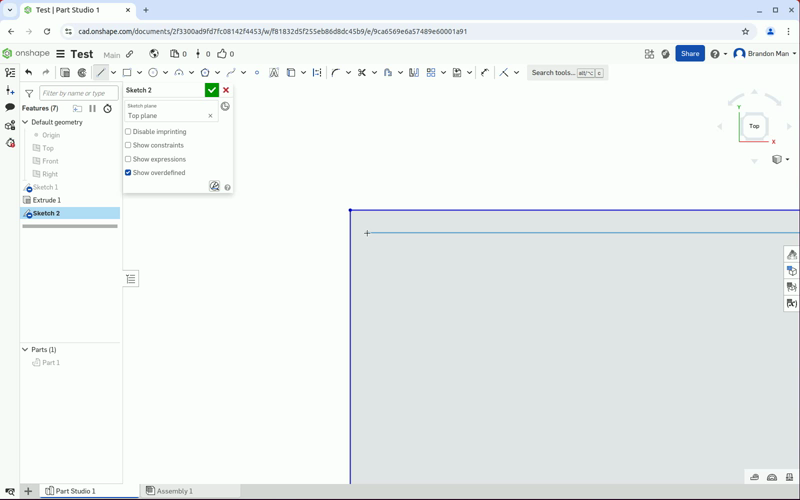
click(367, 232)
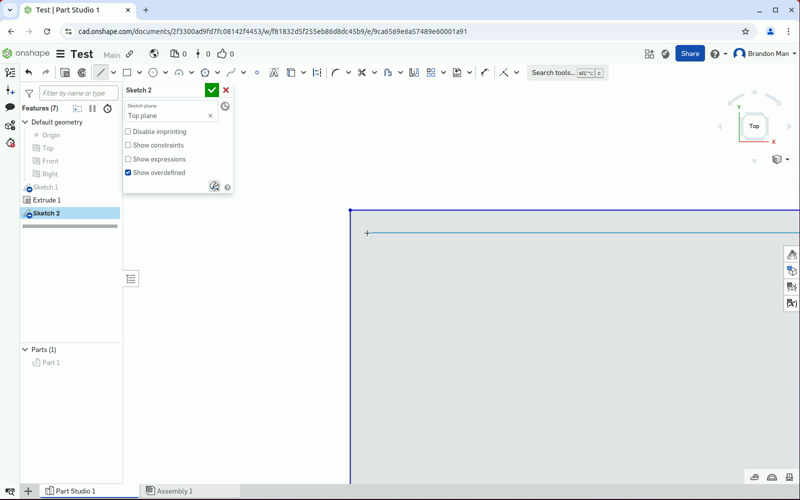
scroll(-6)
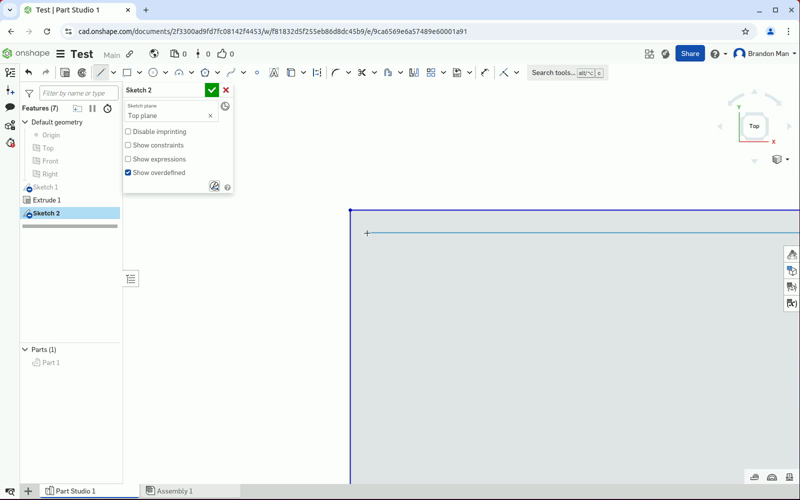
scroll(-6)
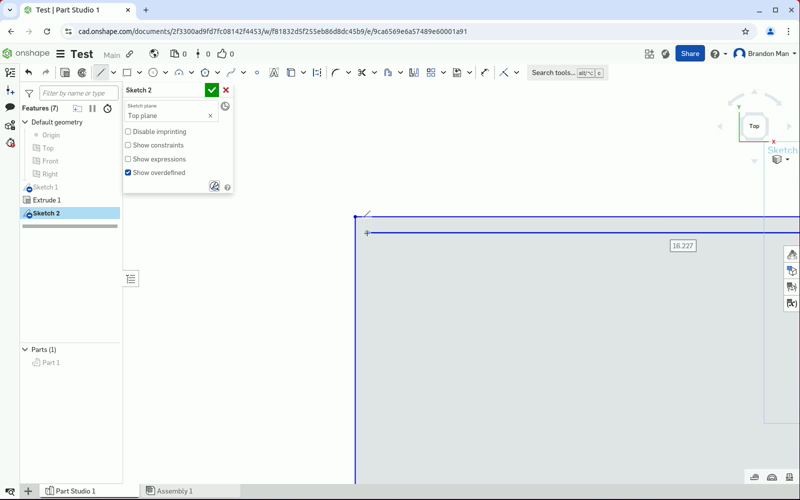
scroll(-6)
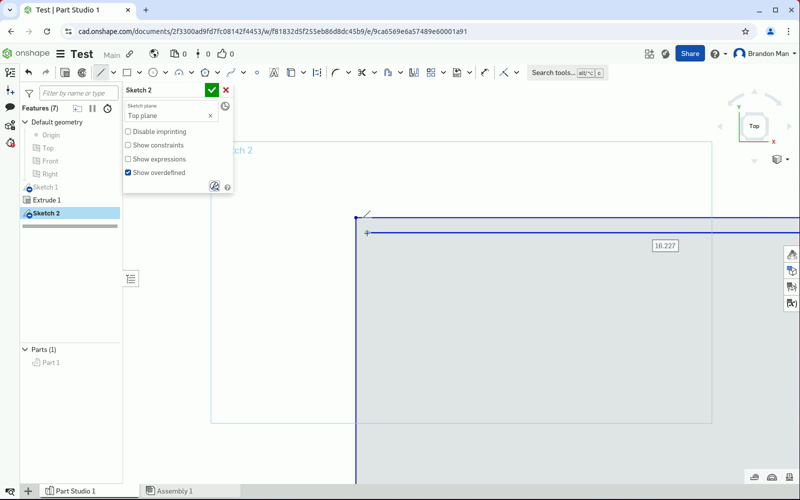
scroll(-6)
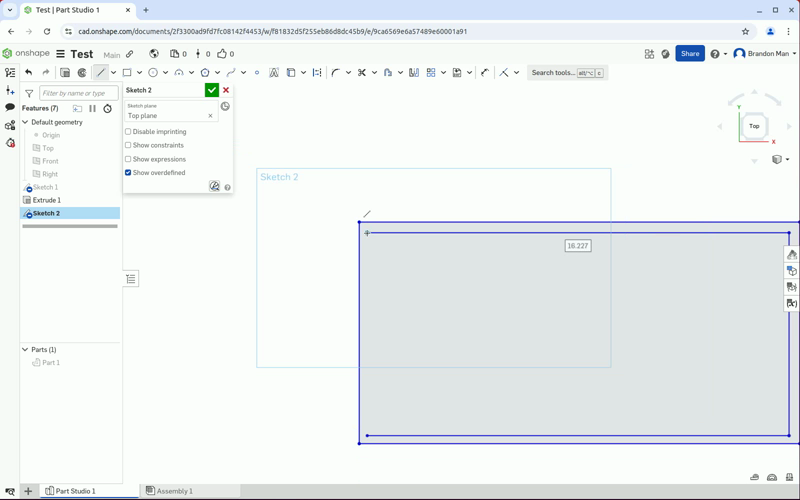
scroll(-6)
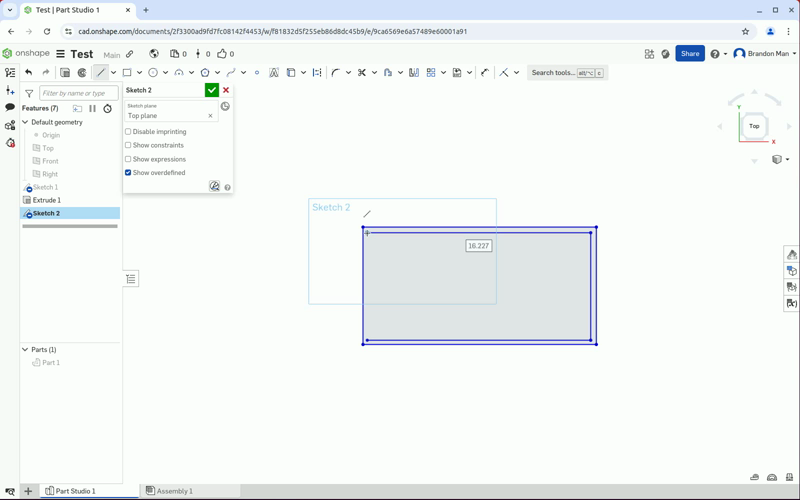
scroll(-6)
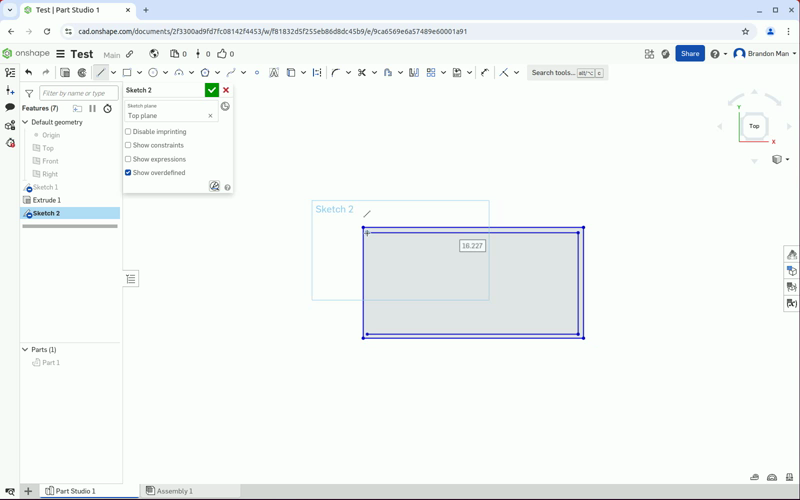
scroll(-6)
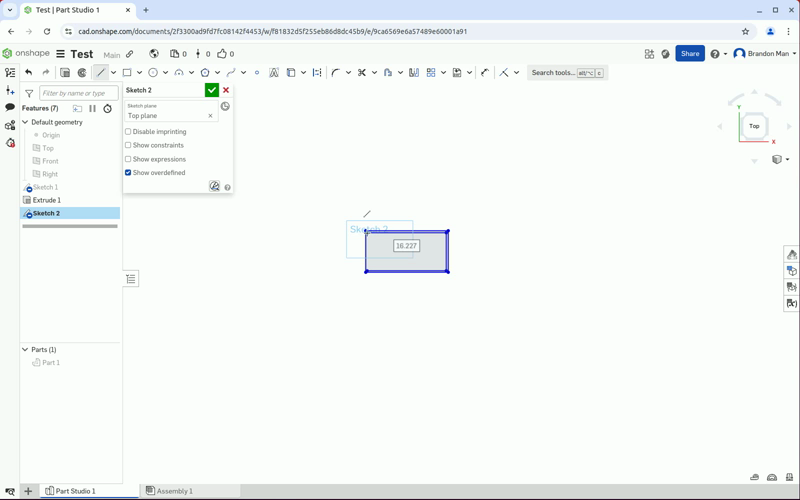
key_up(shift)
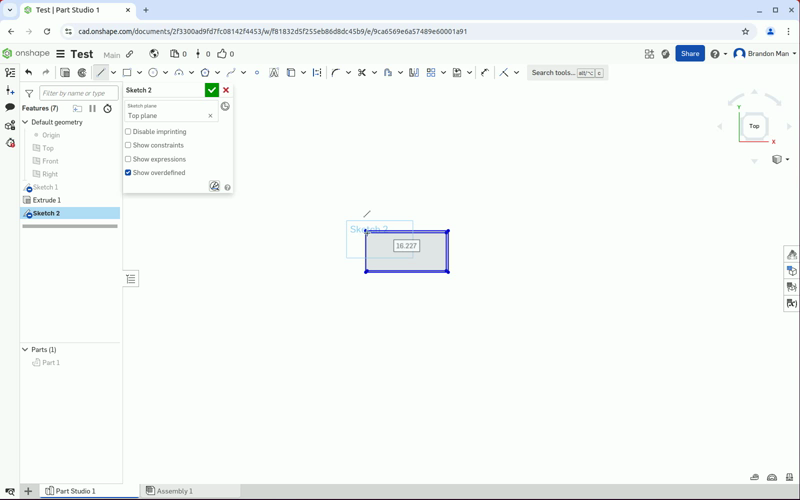
mouse_move(397, 232)
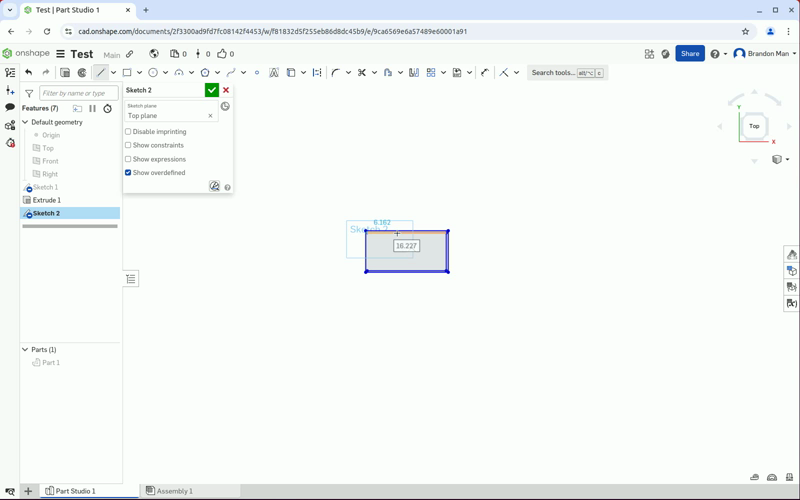
key_down(shift)
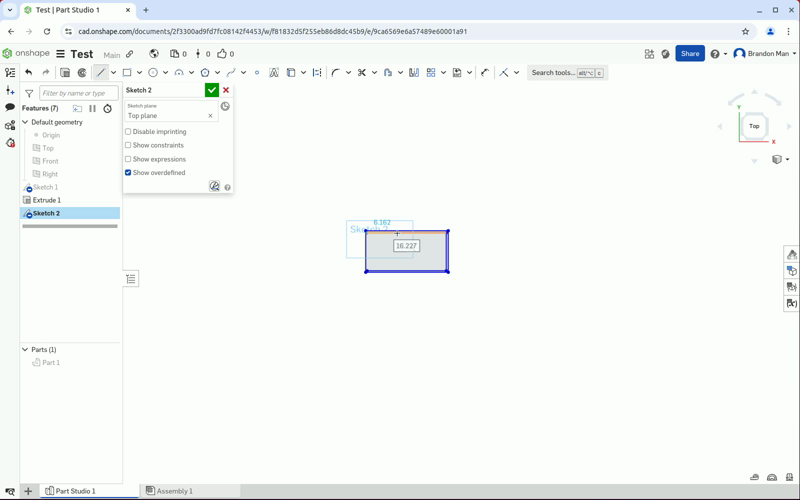
mouse_move(367, 270)
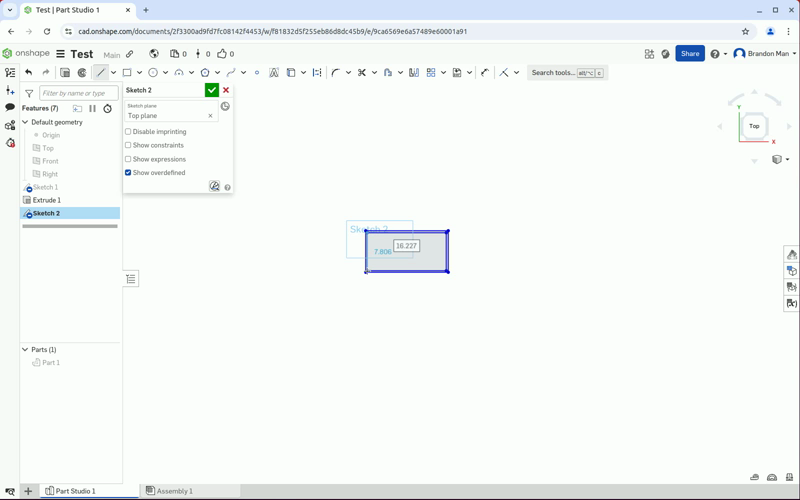
scroll(6)
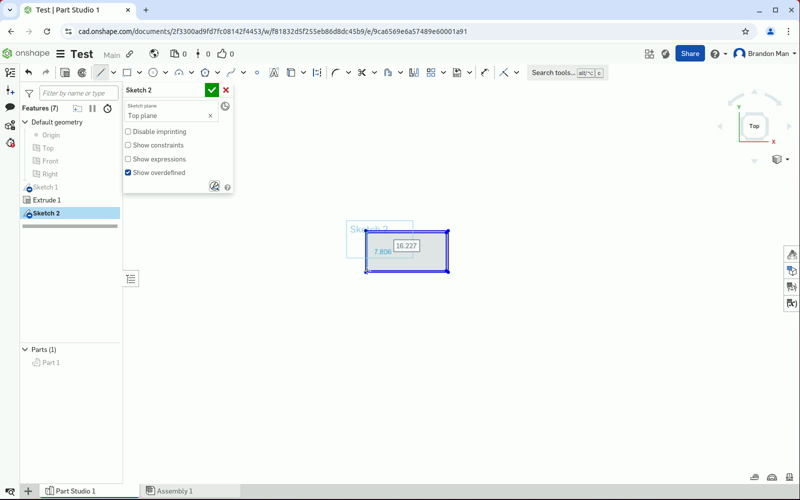
scroll(6)
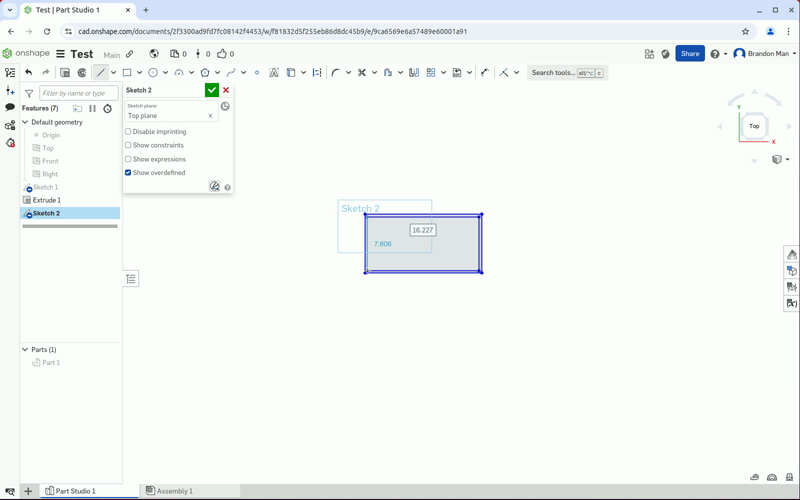
scroll(6)
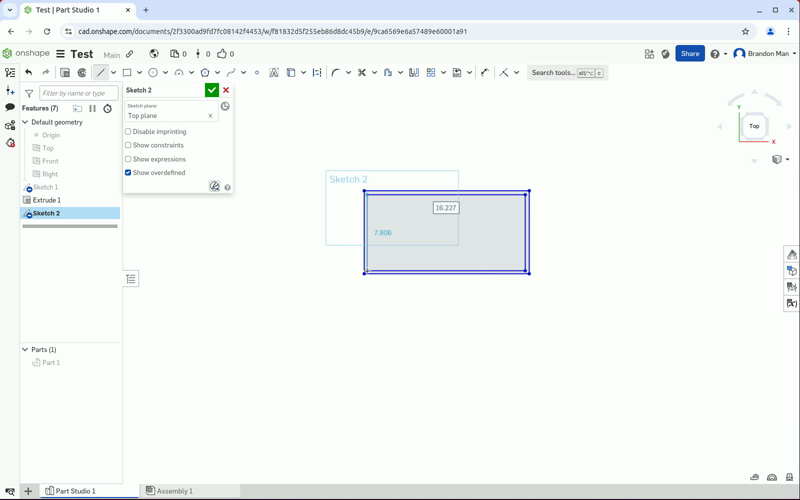
scroll(6)
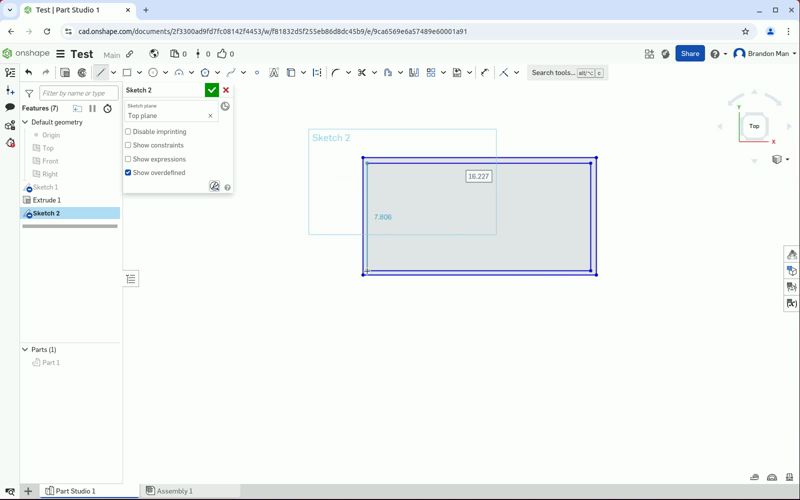
scroll(6)
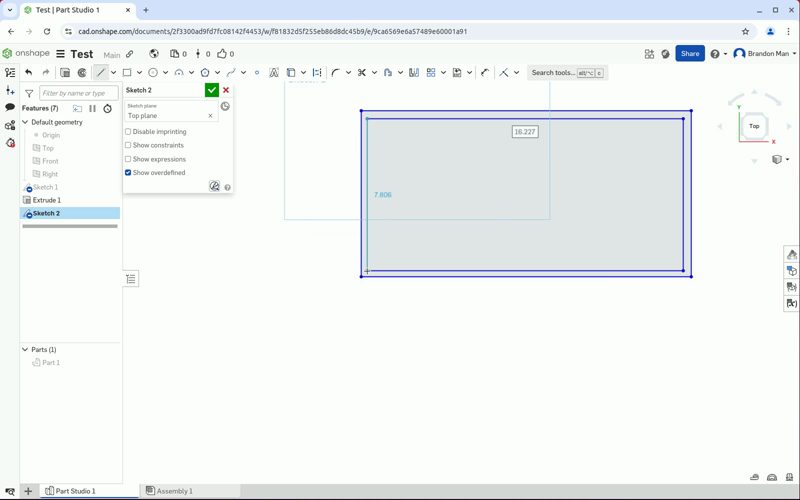
scroll(6)
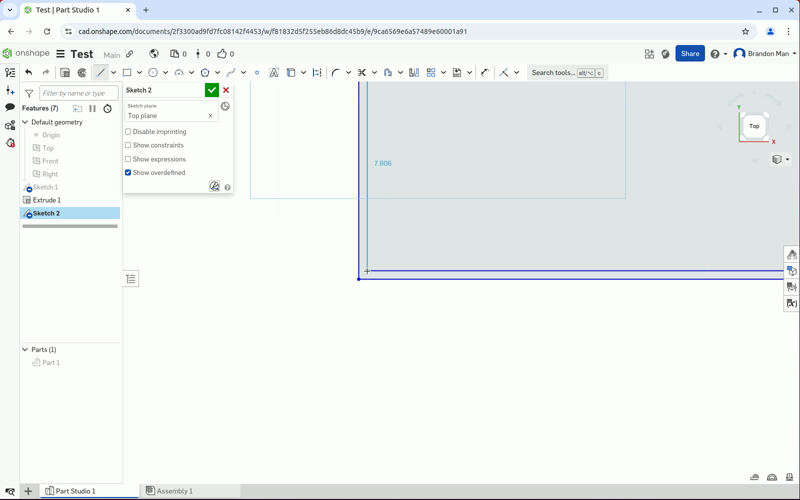
scroll(6)
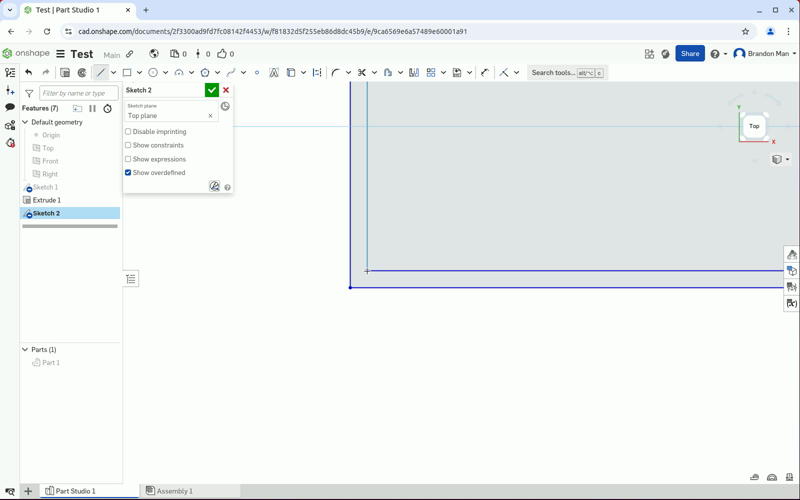
key_up(shift)
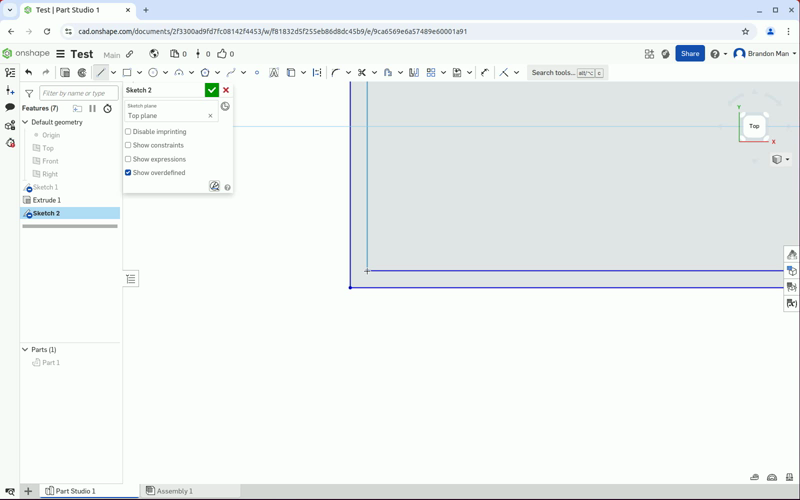
click(367, 270)
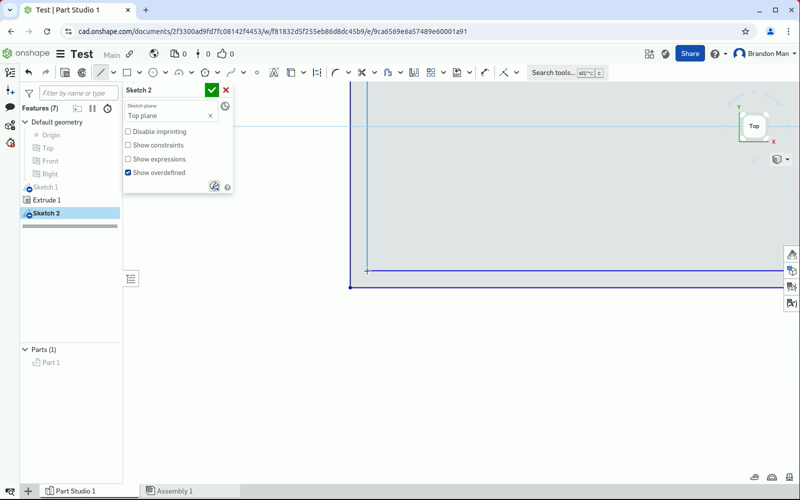
scroll(-6)
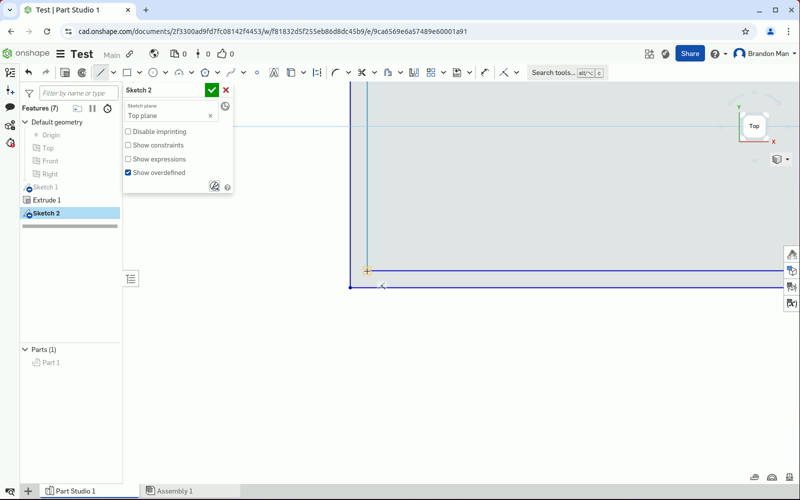
scroll(-6)
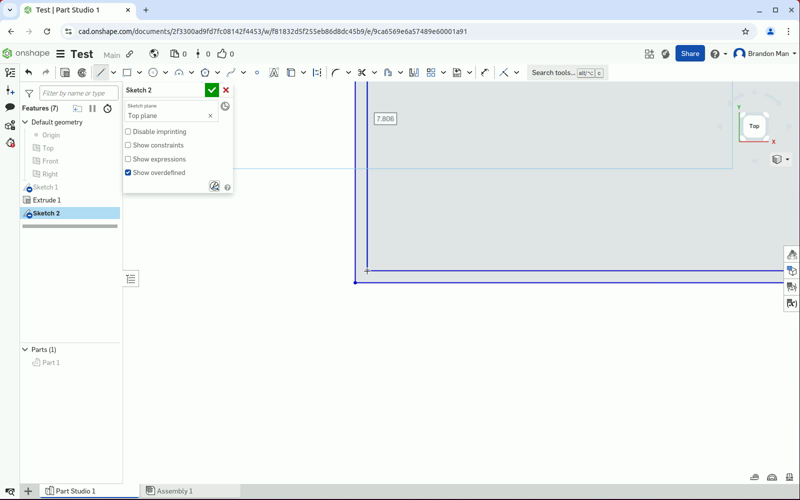
scroll(-6)
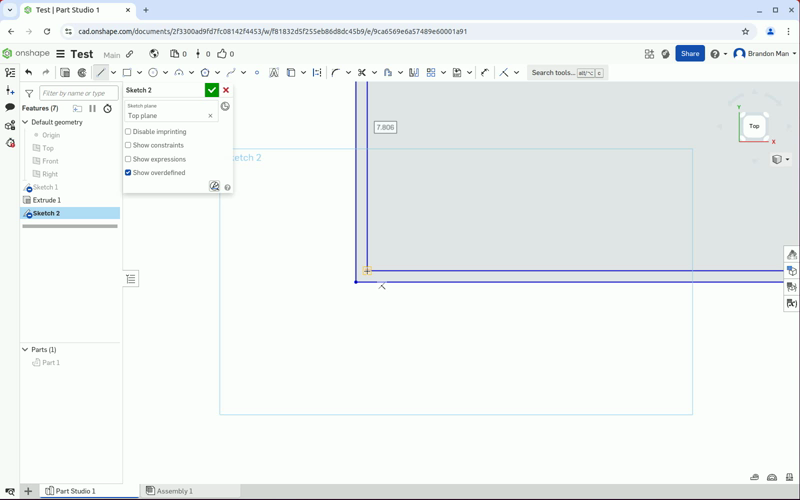
scroll(-6)
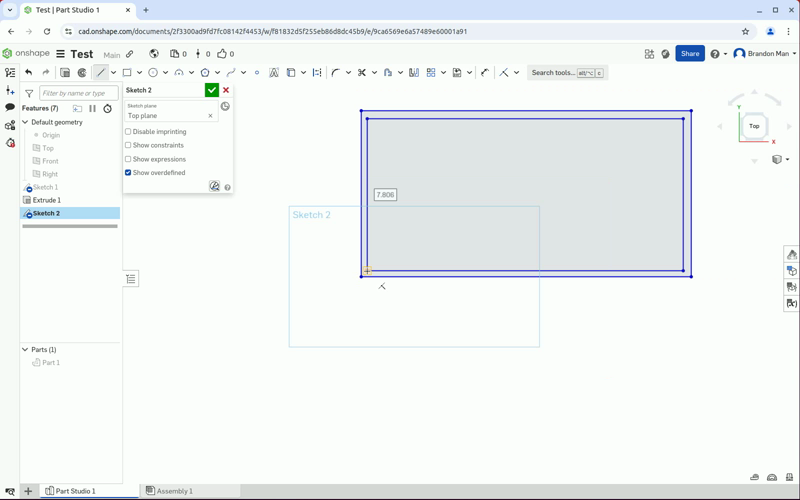
scroll(-6)
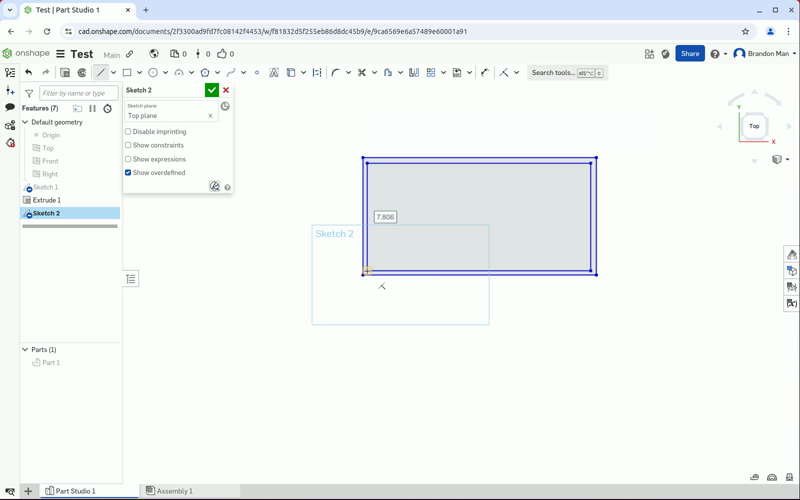
scroll(-6)
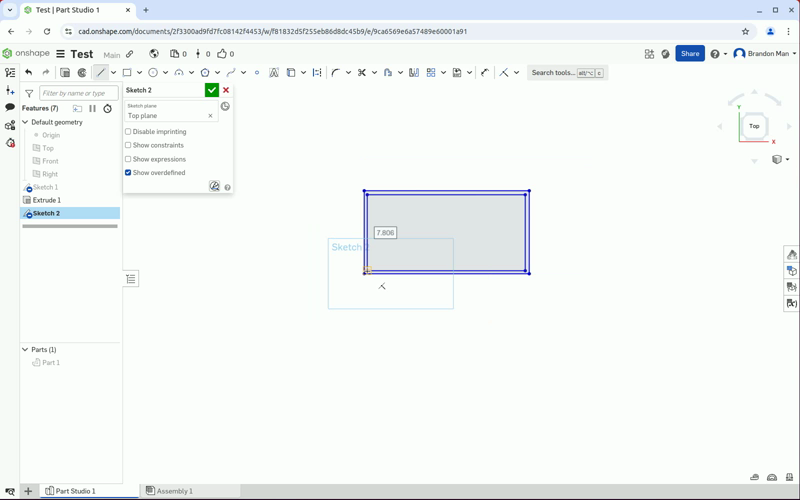
scroll(-6)
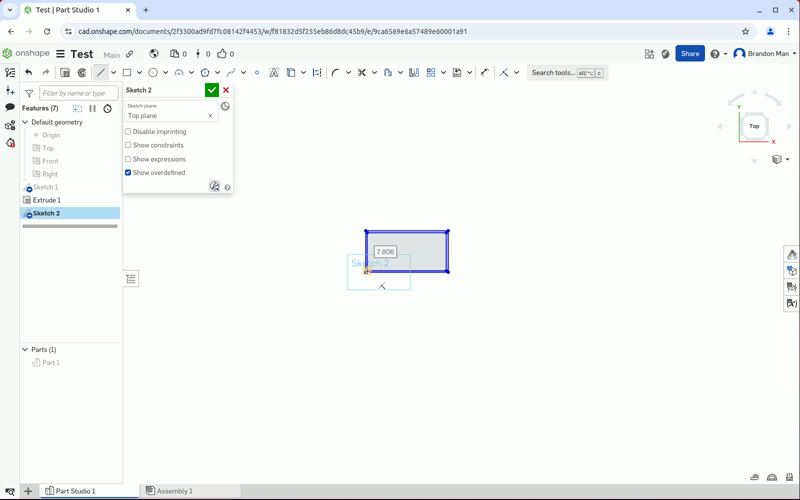
key(esc)
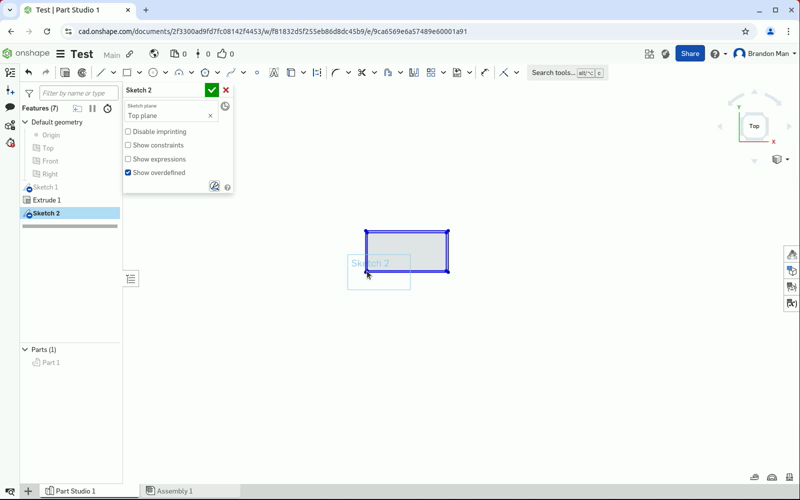
mouse_move(374, 271)
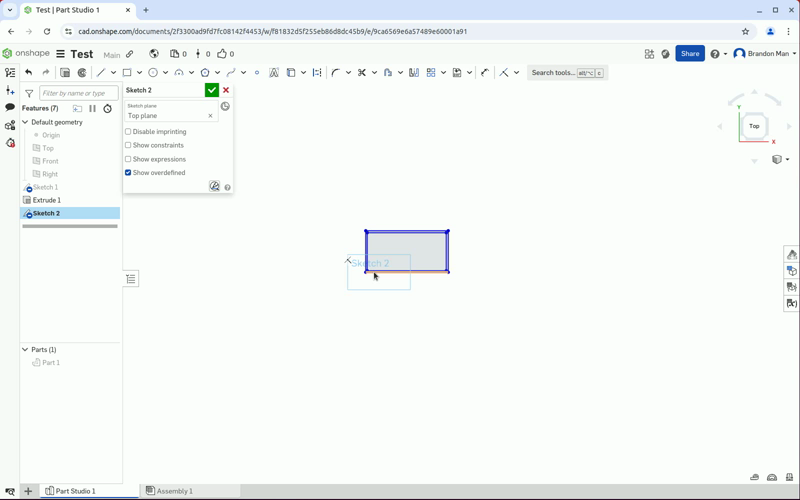
scroll(6)
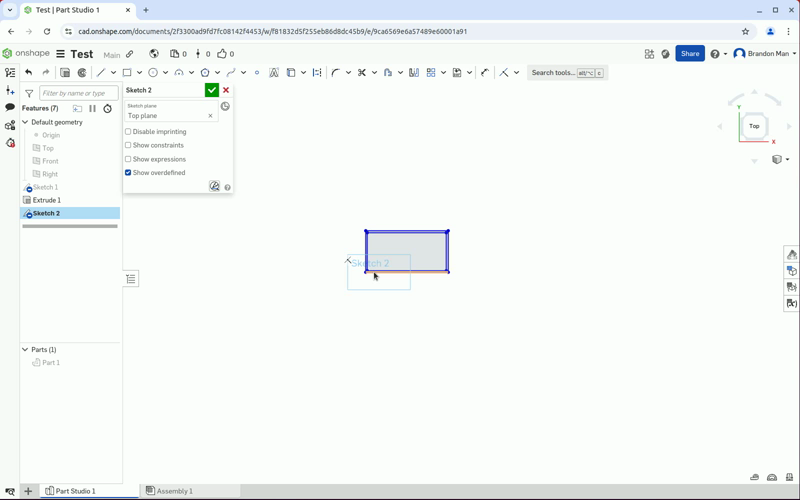
scroll(6)
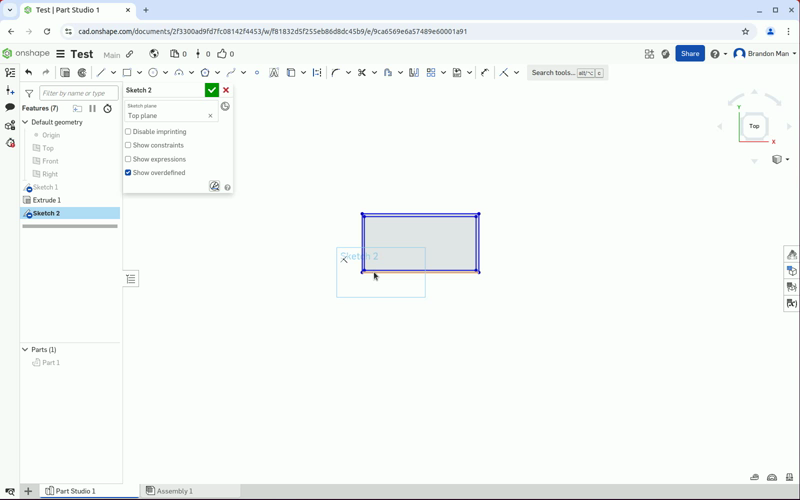
scroll(6)
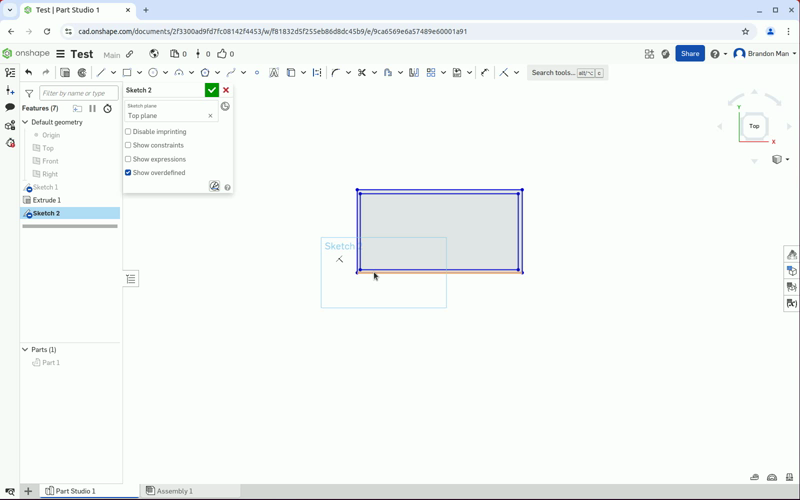
scroll(6)
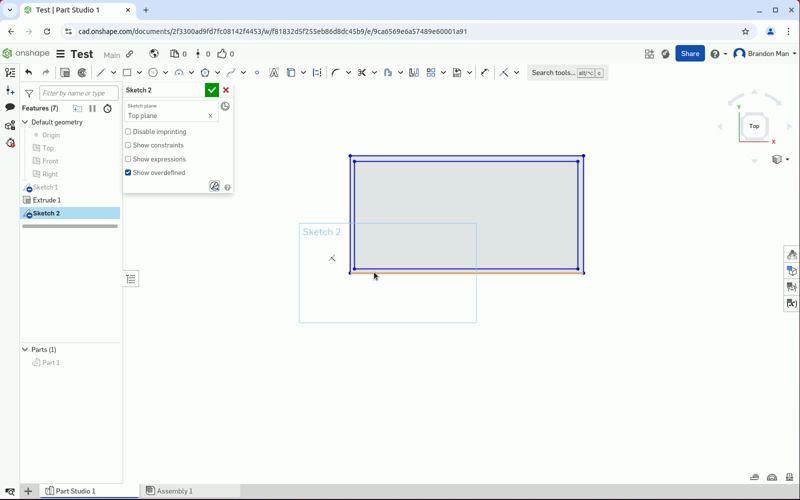
scroll(6)
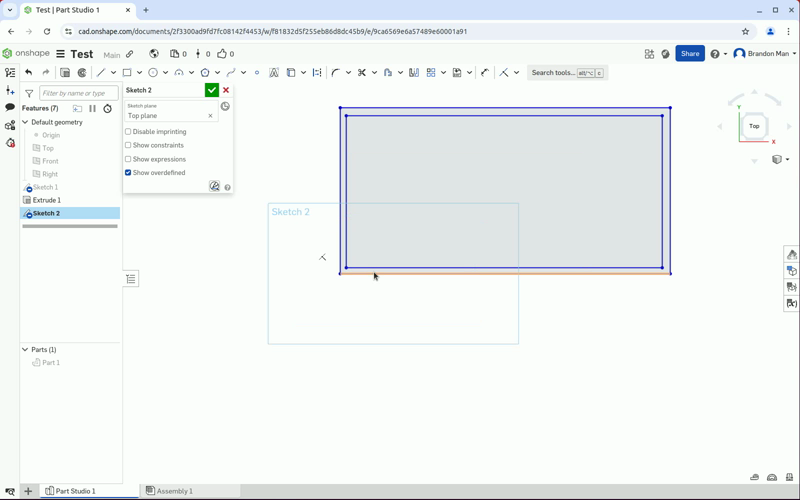
scroll(6)
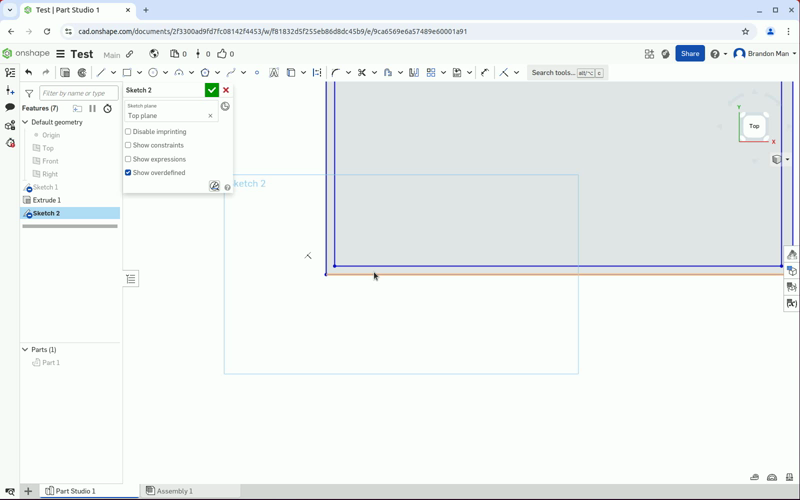
scroll(6)
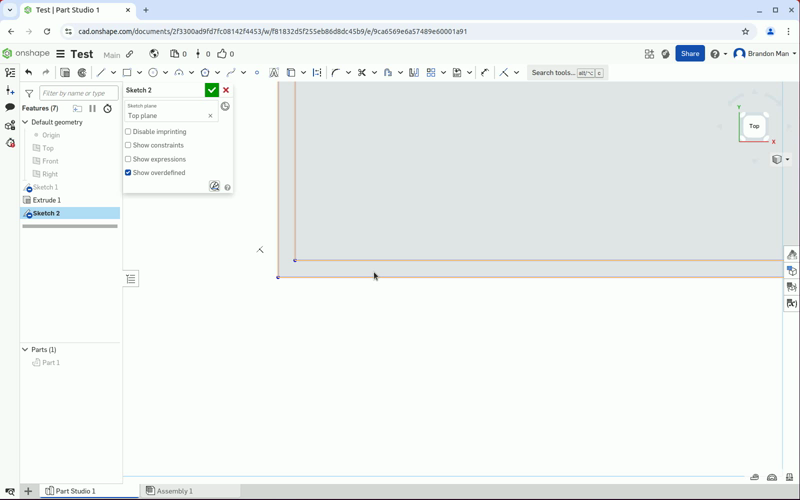
click(374, 271)
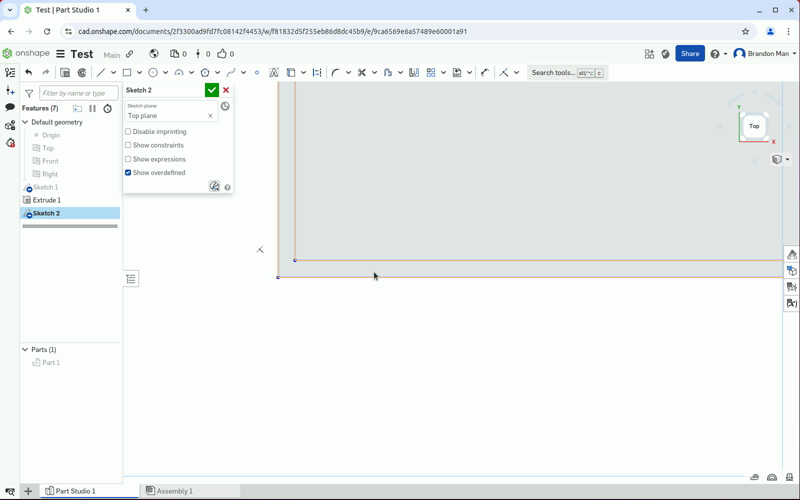
scroll(-6)
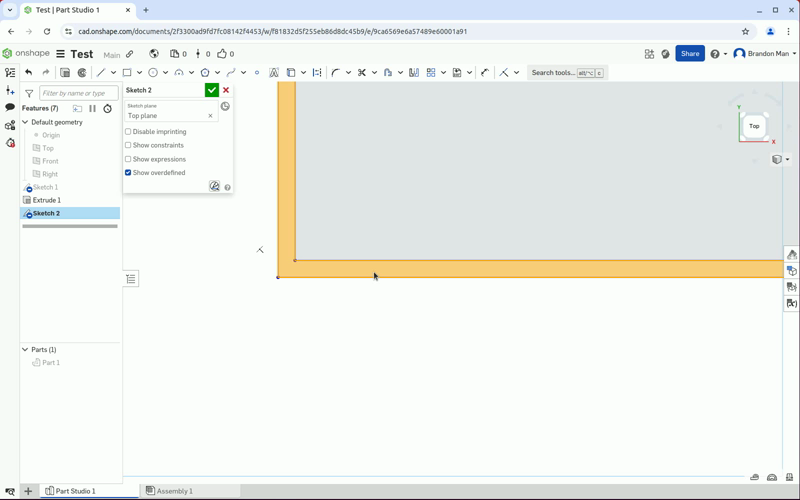
scroll(-6)
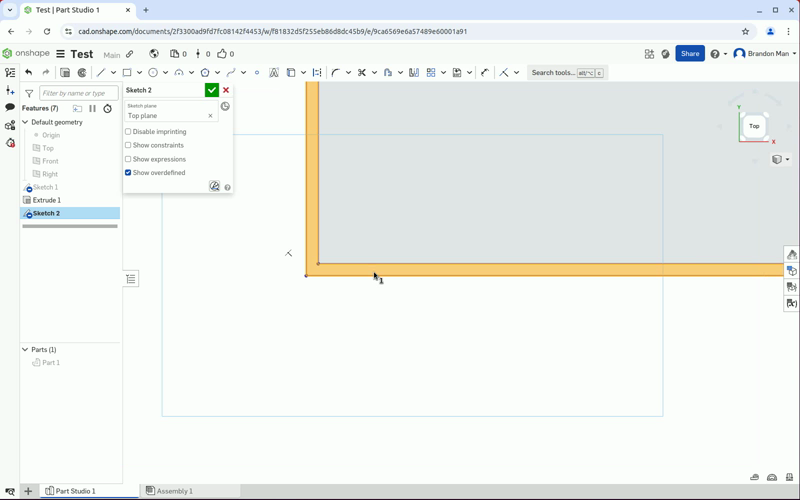
scroll(-6)
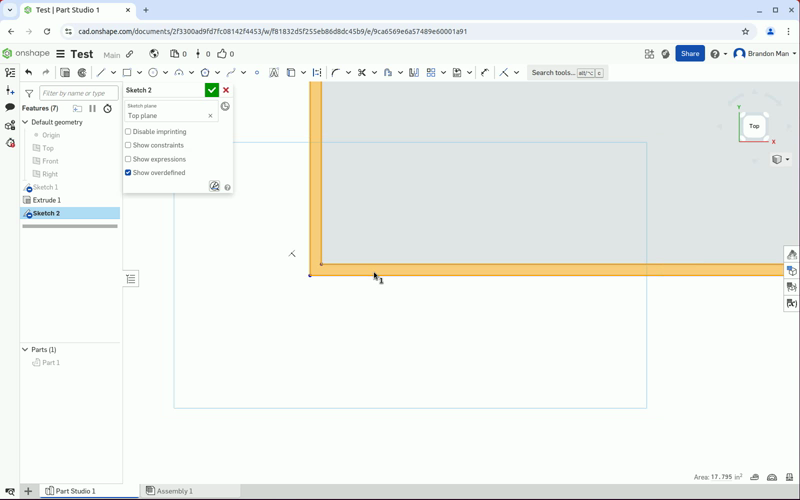
scroll(-6)
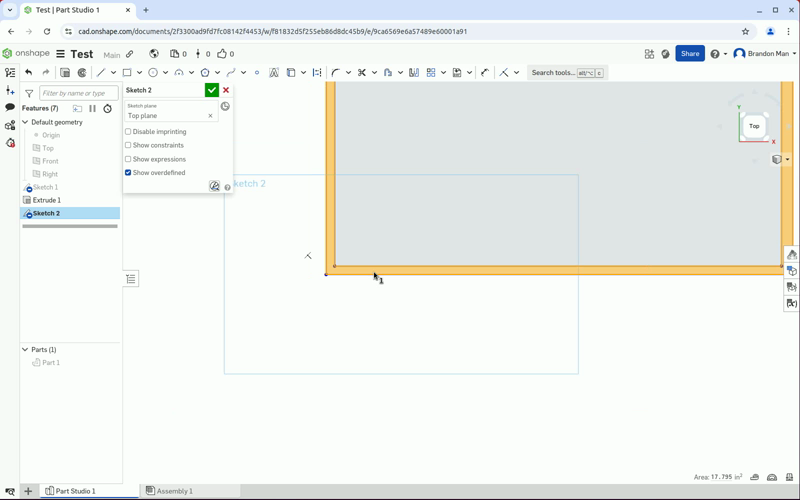
scroll(-6)
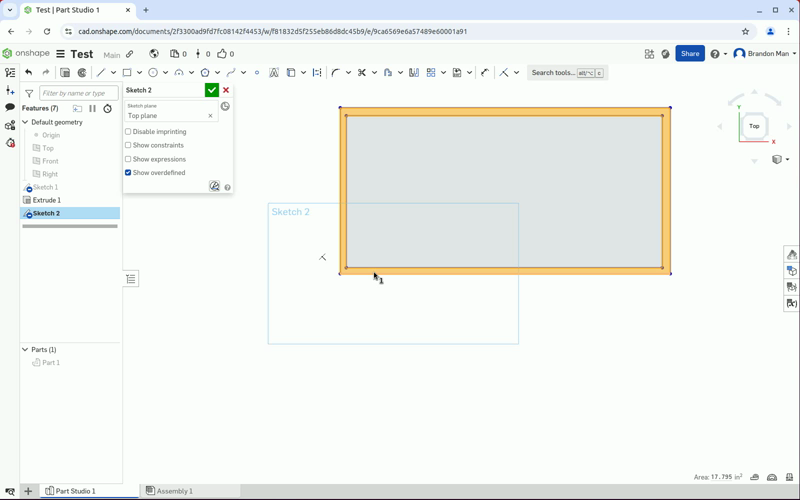
scroll(-6)
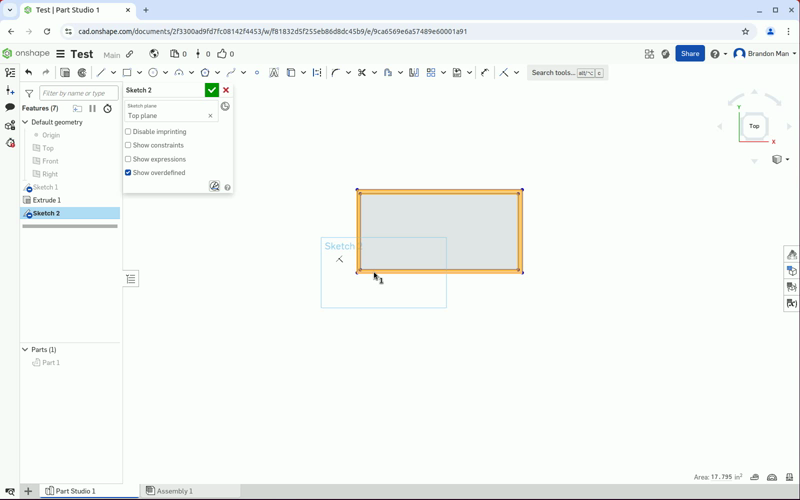
scroll(-6)
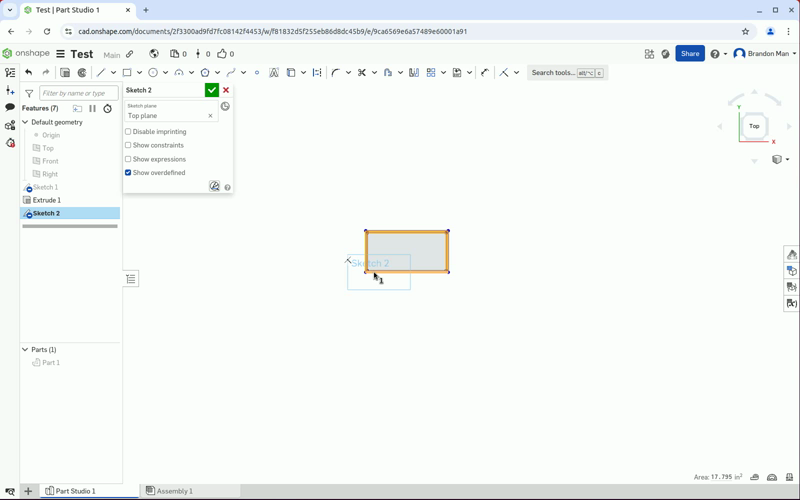
mouse_move(73, 352)
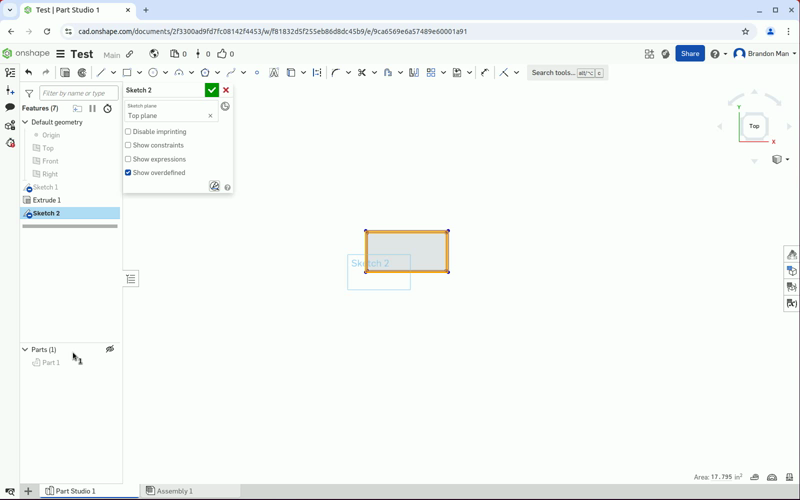
key(shift+y)
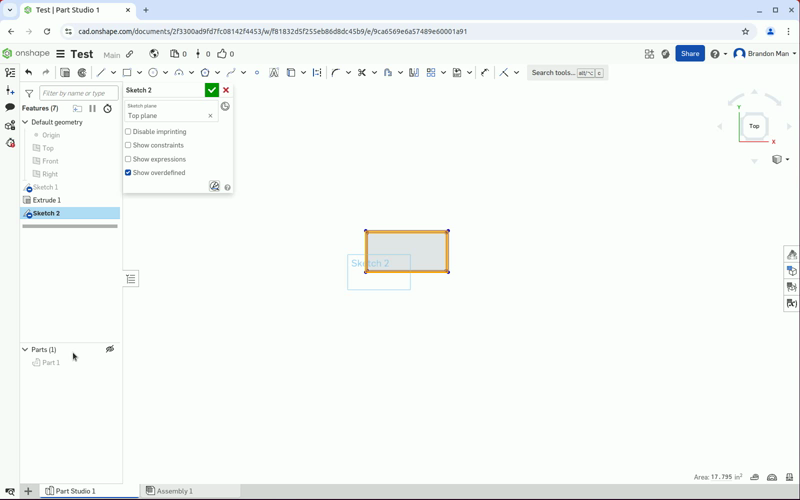
key(shift+e)
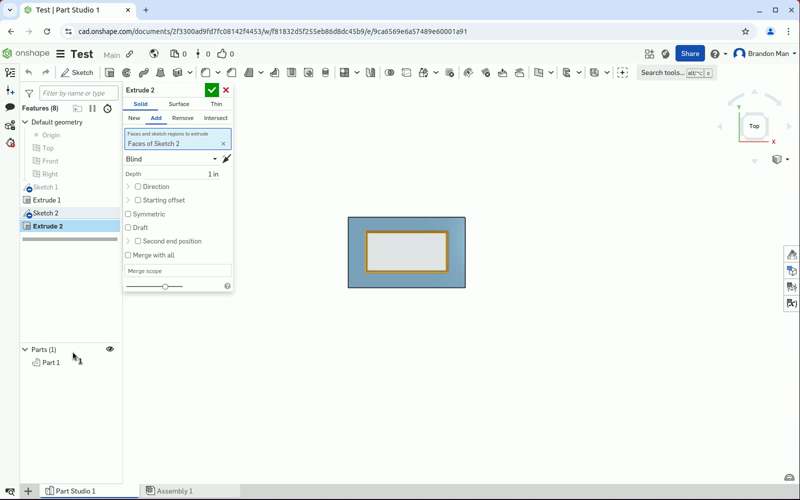
mouse_move(143, 106)
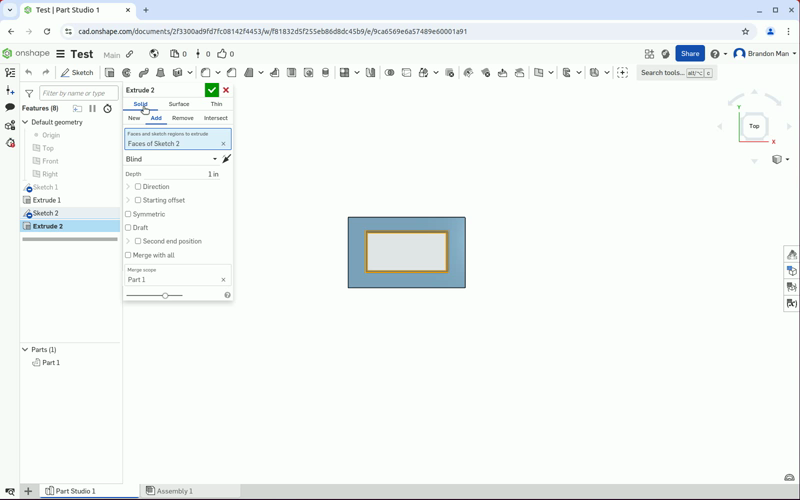
click(143, 106)
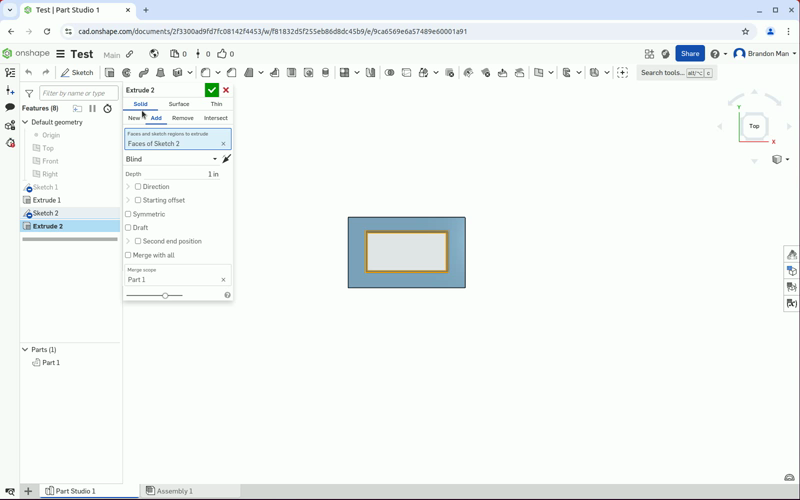
mouse_move(137, 120)
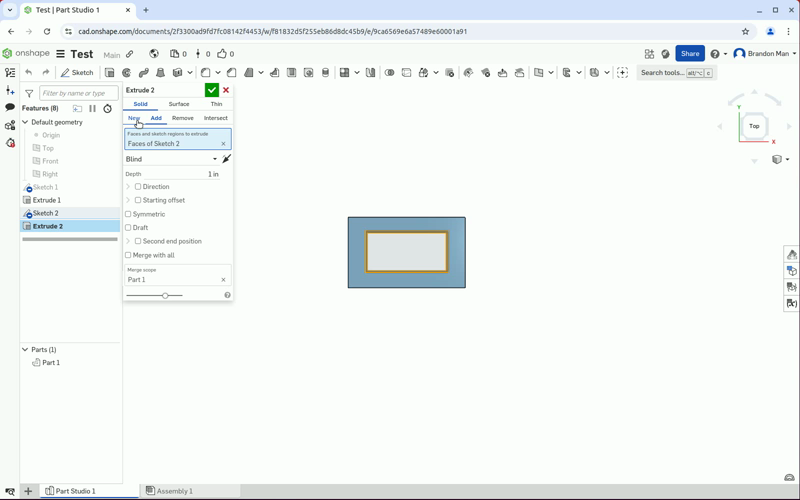
click(137, 120)
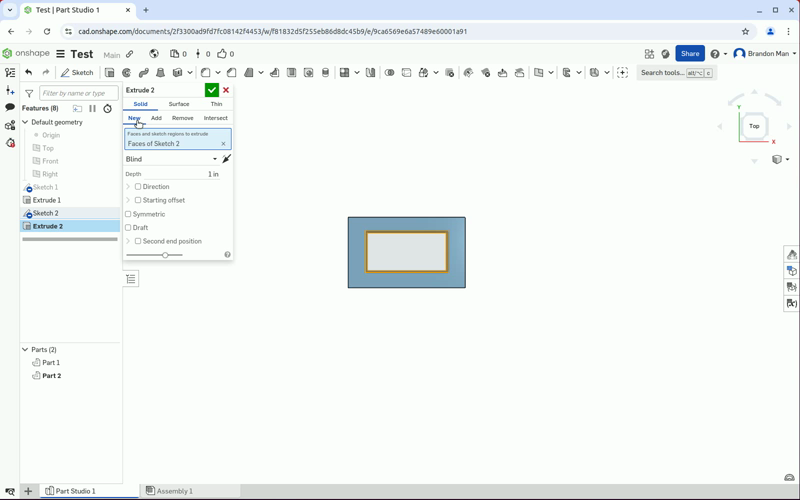
key(tab, 4)
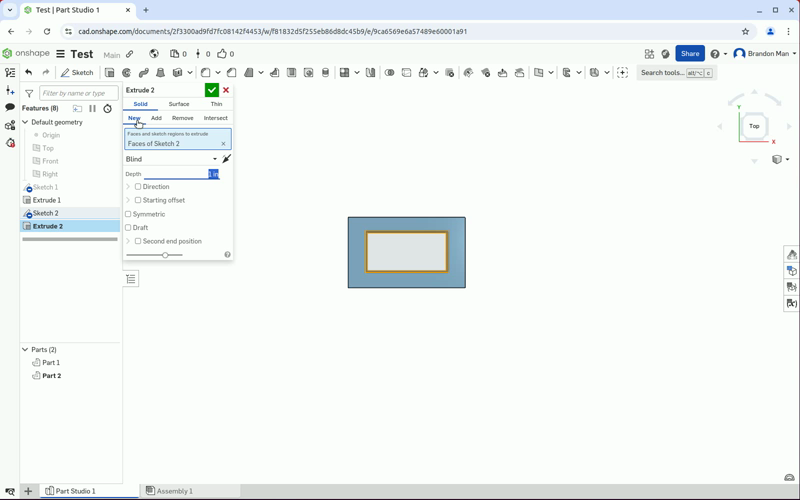
text(0.241)
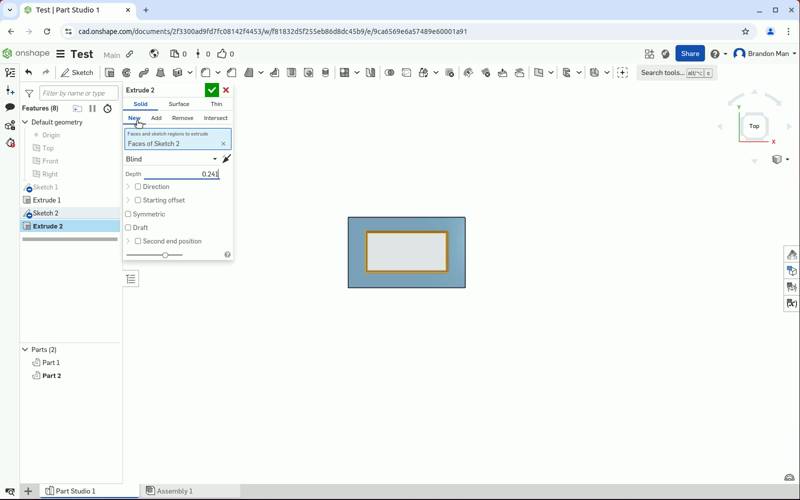
key(enter)
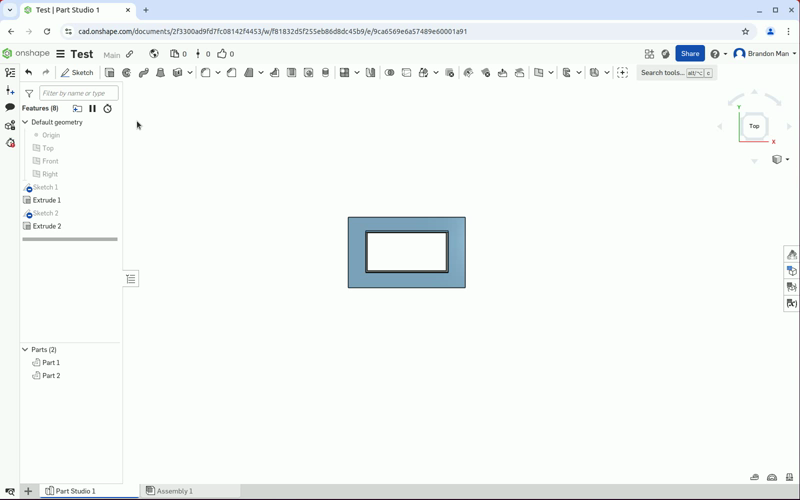
key(shift+h)
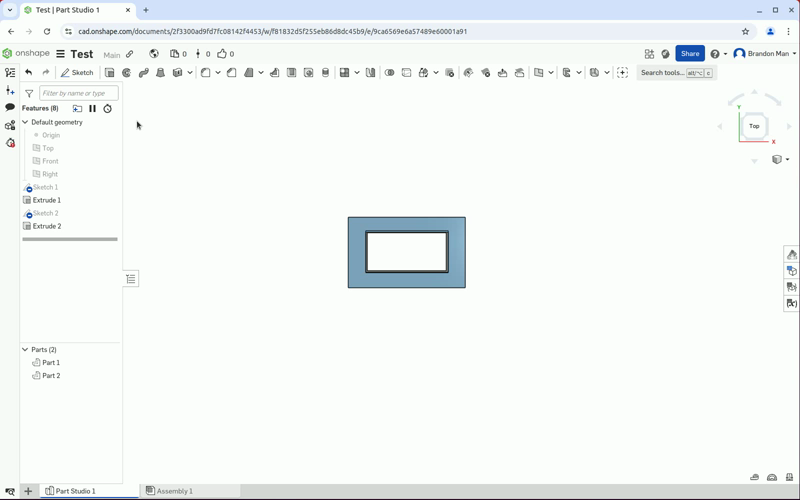
key(shift+h)
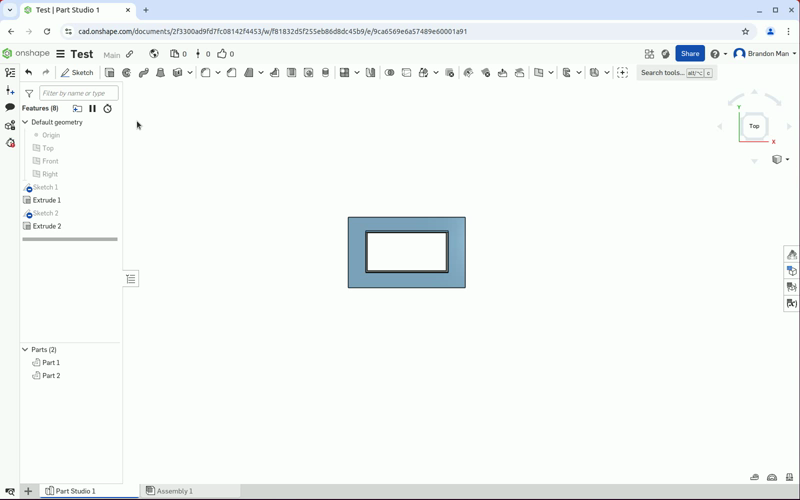
mouse_move(73, 189)
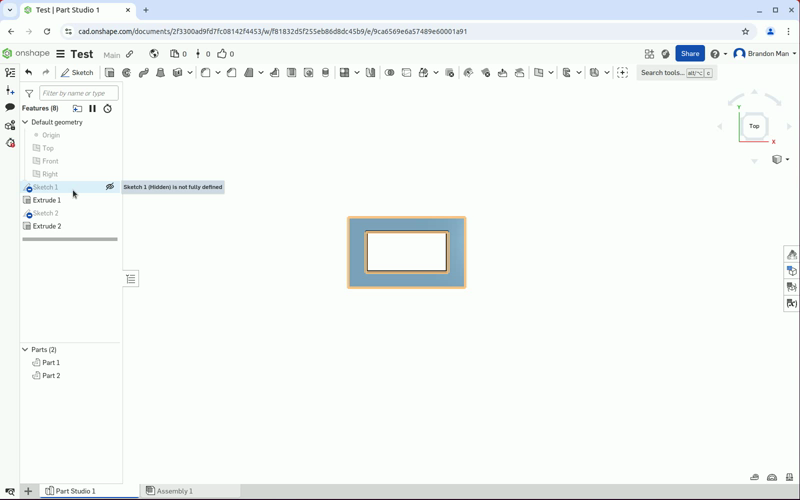
click(73, 189)
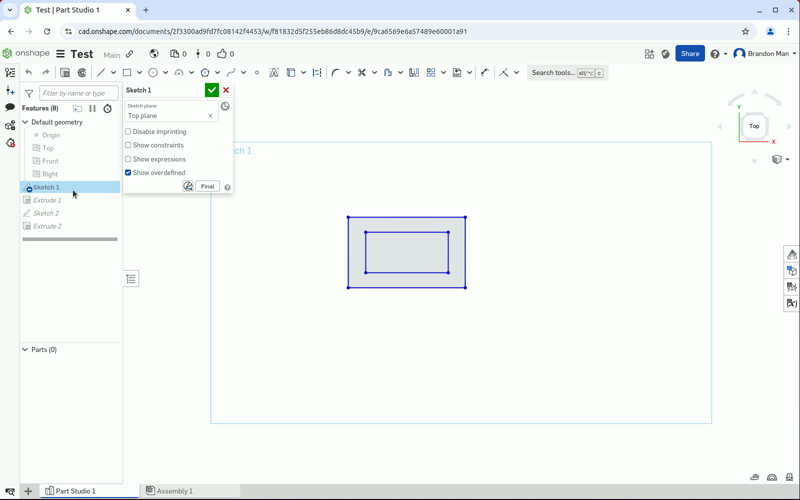
mouse_move(229, 92)
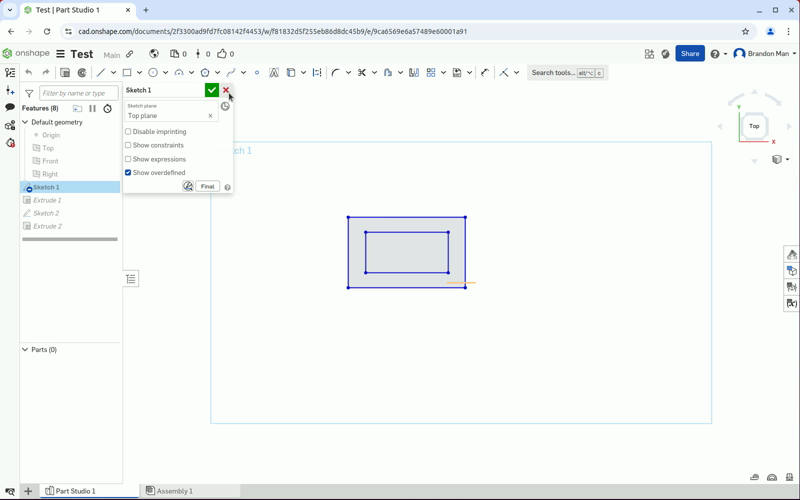
click(229, 92)
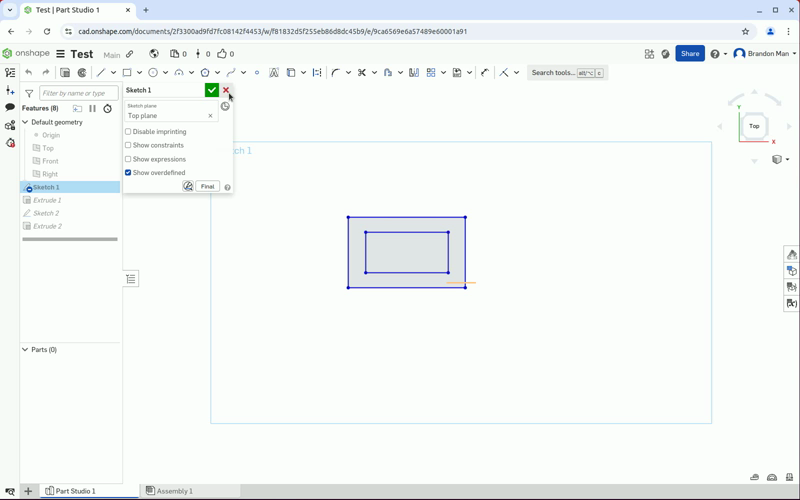
key(shift+s)
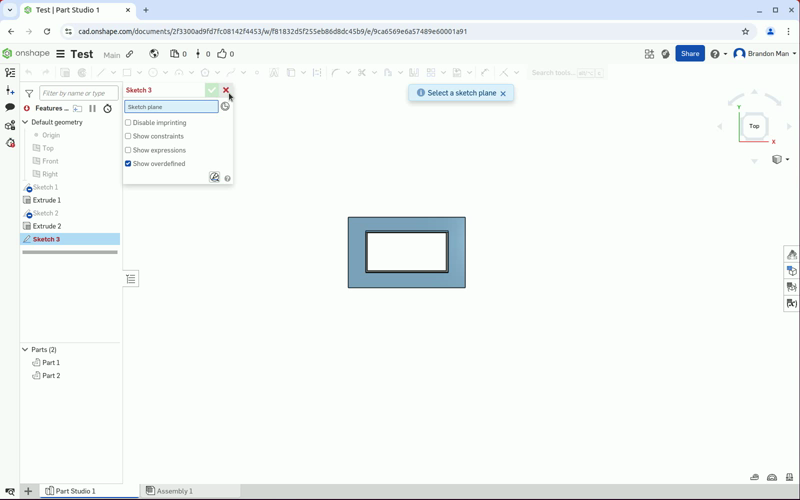
mouse_move(73, 150)
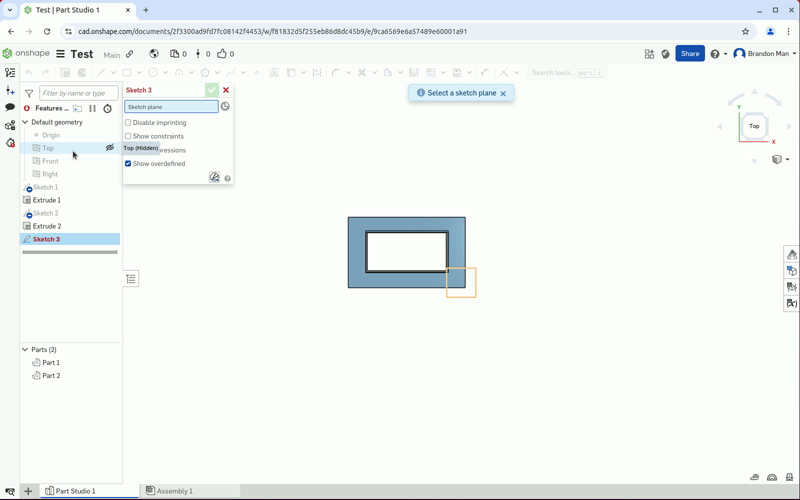
click(73, 150)
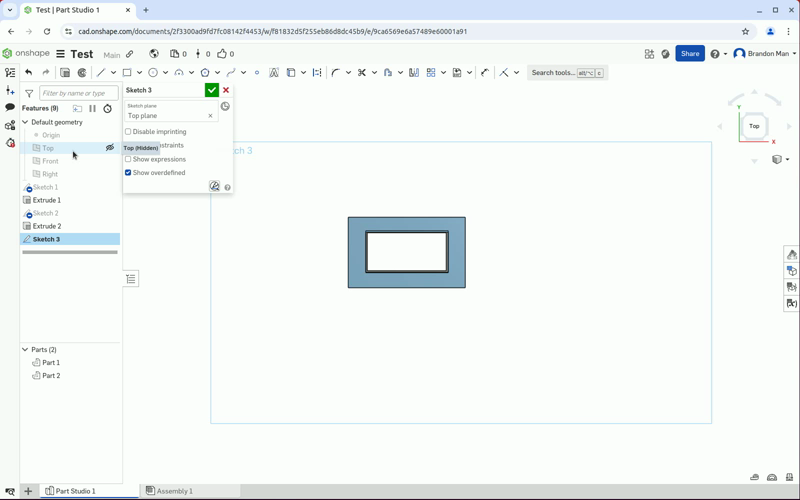
mouse_move(73, 352)
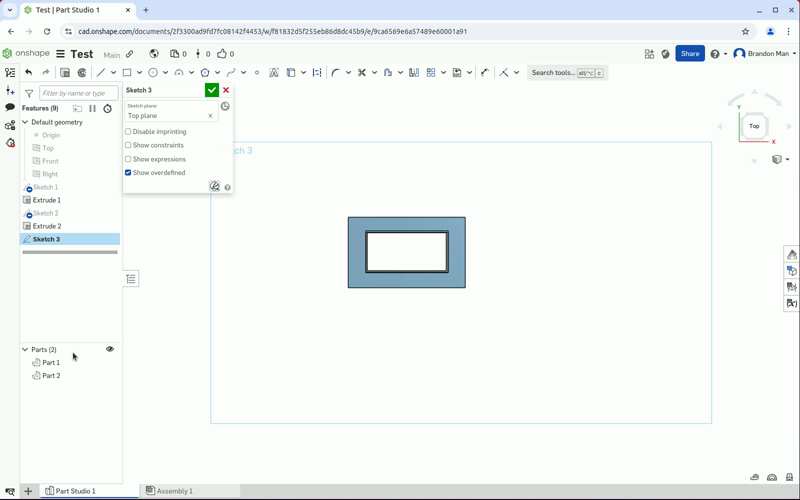
key(y)
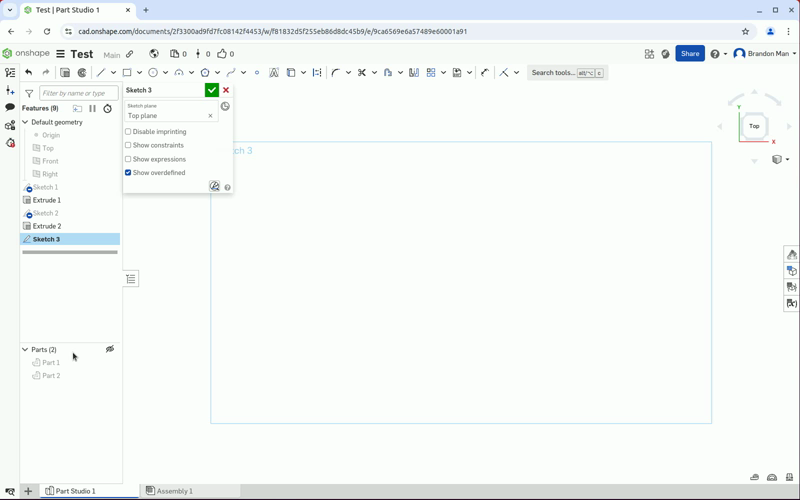
key(l)
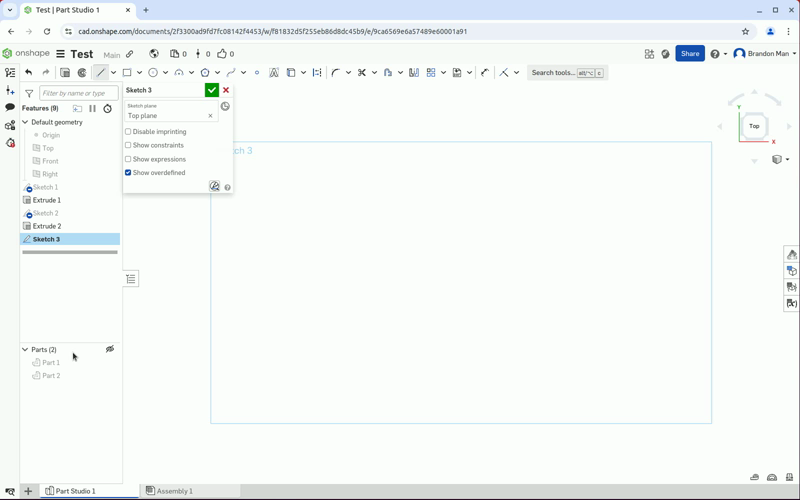
key_down(shift)
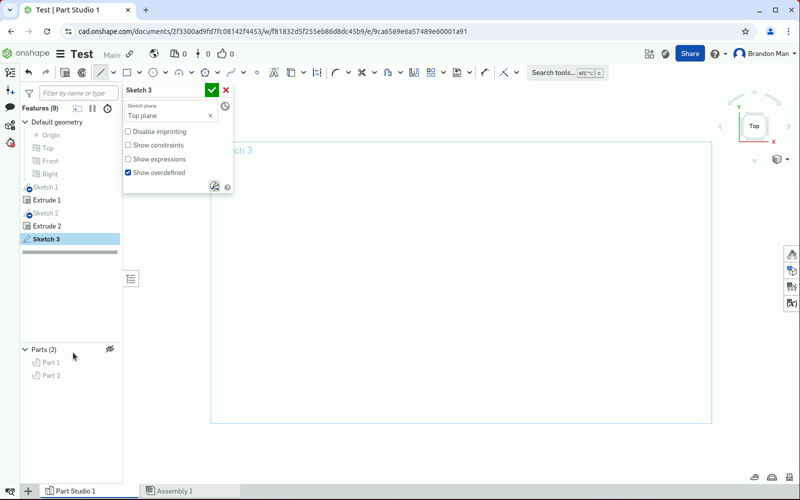
mouse_move(348, 287)
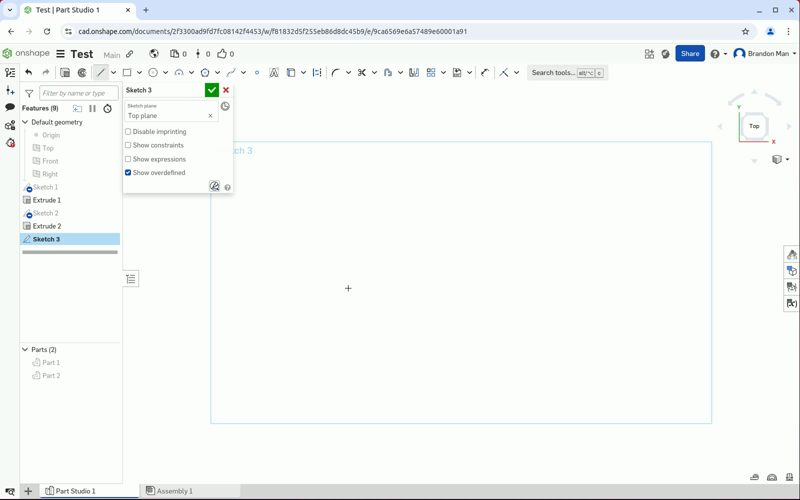
click(348, 287)
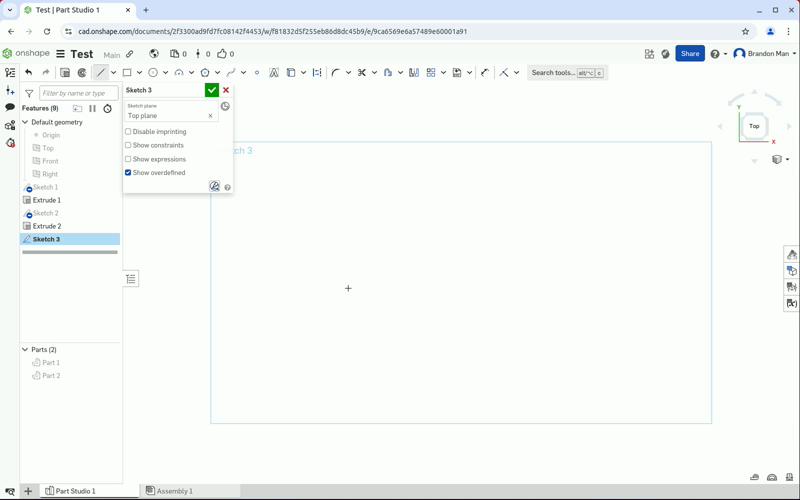
key_up(shift)
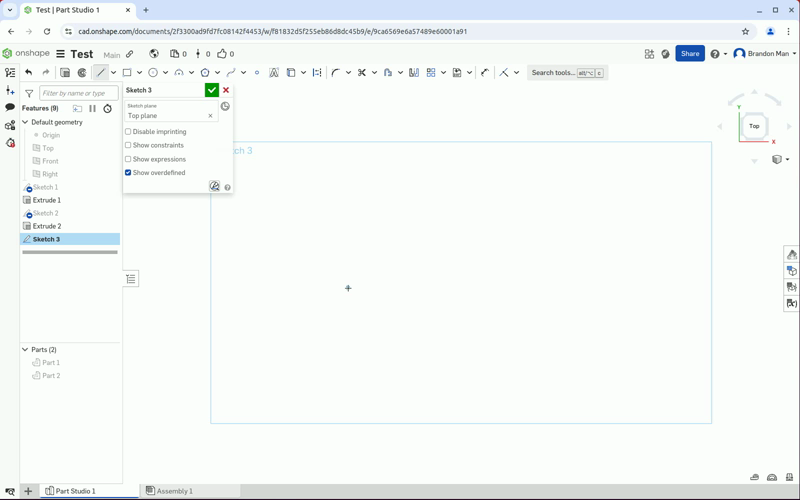
key_down(shift)
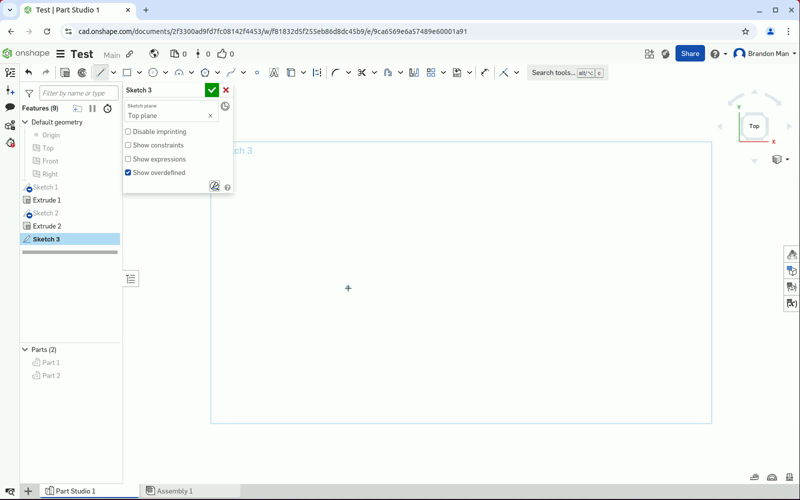
mouse_move(465, 287)
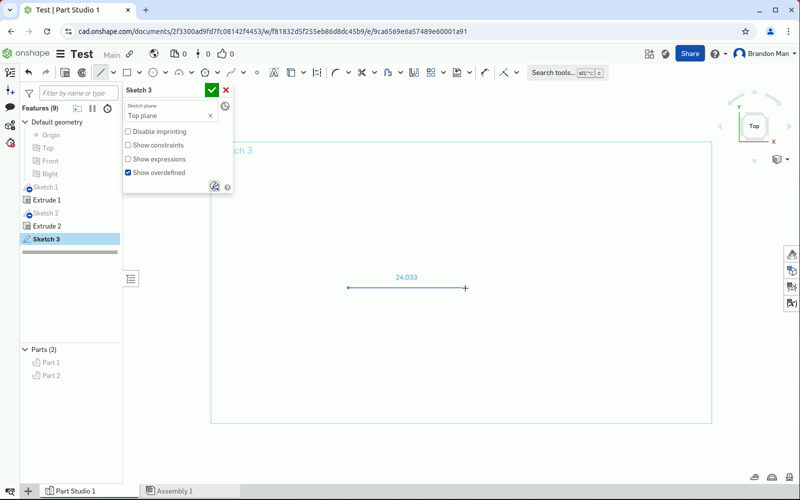
click(465, 287)
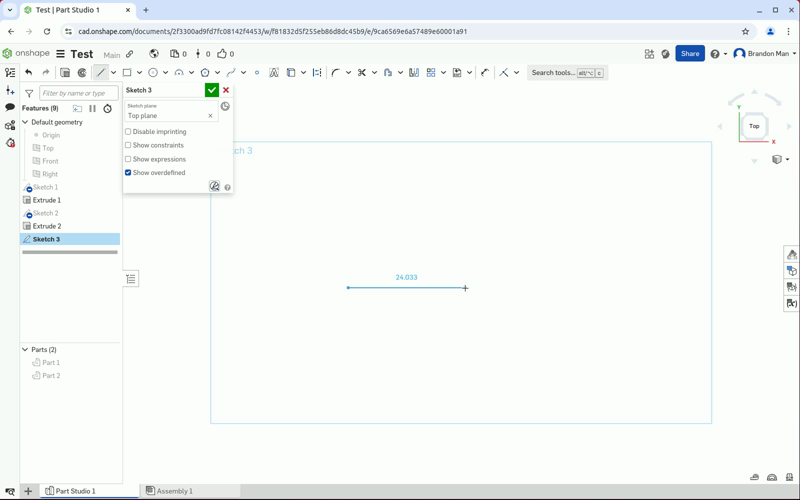
key_up(shift)
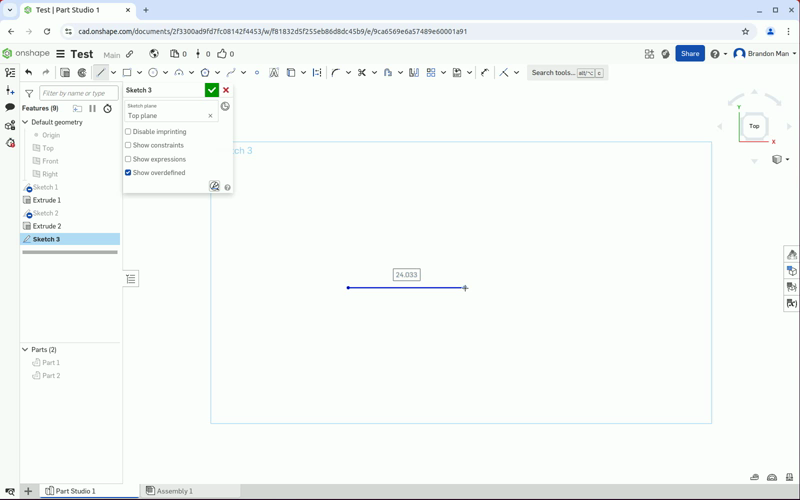
key_down(shift)
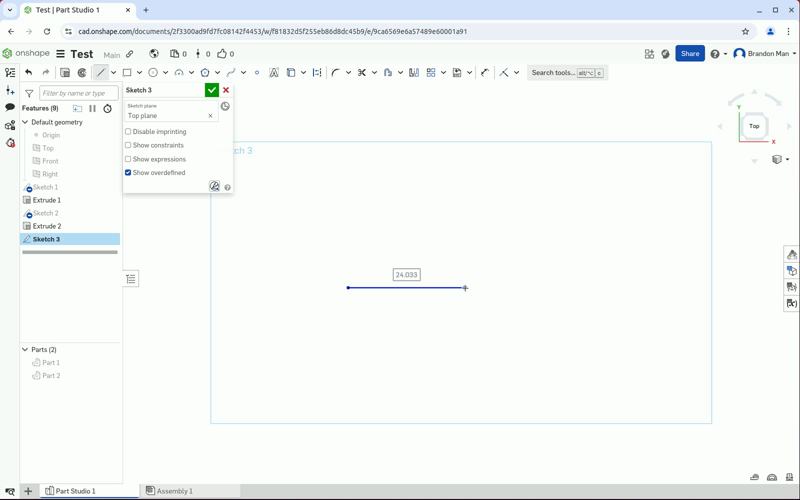
mouse_move(465, 217)
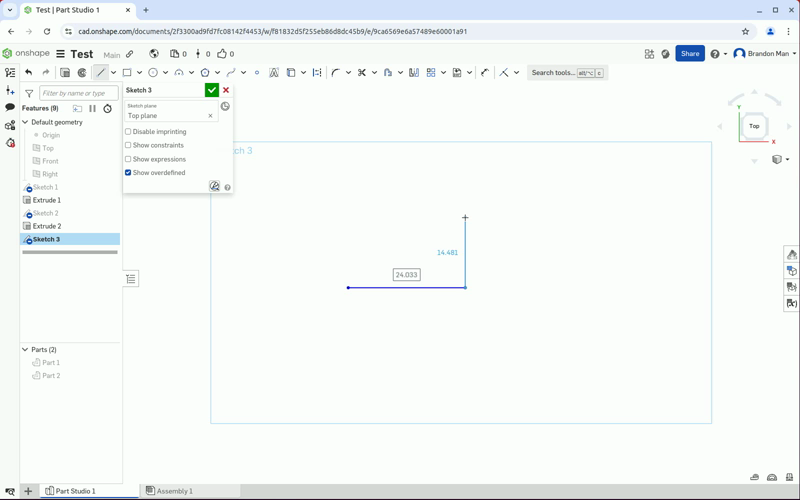
click(465, 217)
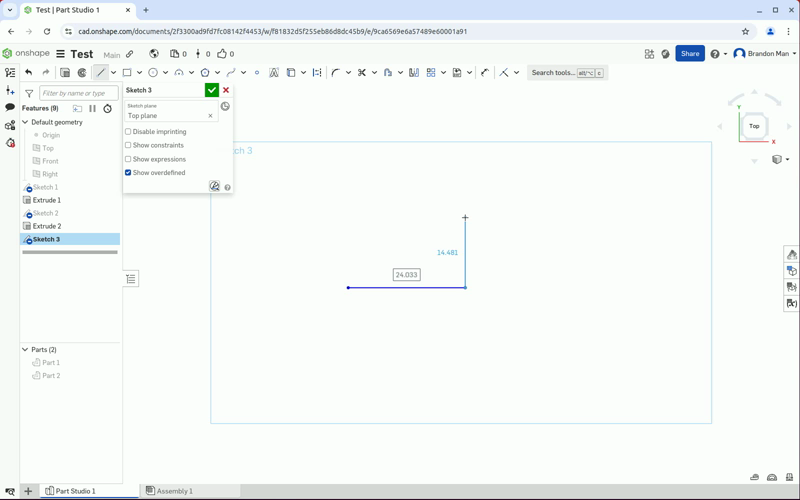
key_up(shift)
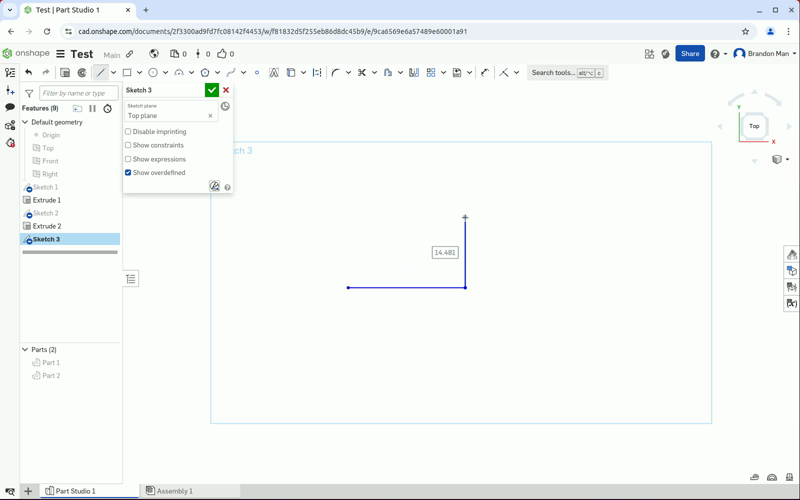
key_down(shift)
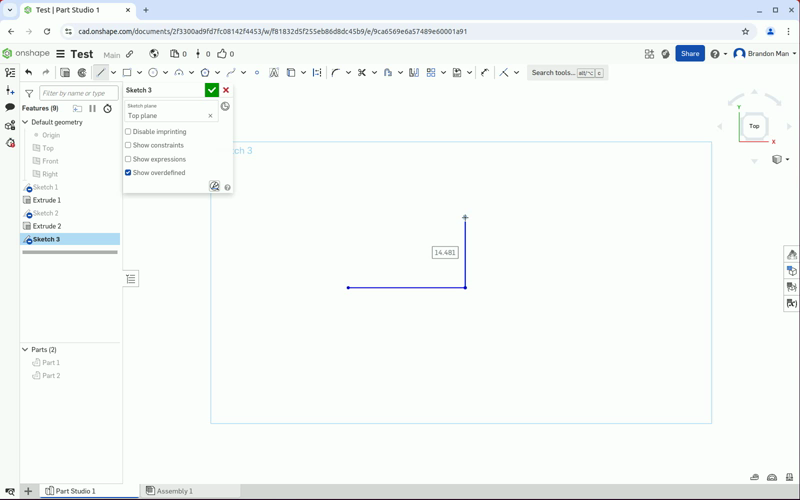
mouse_move(348, 217)
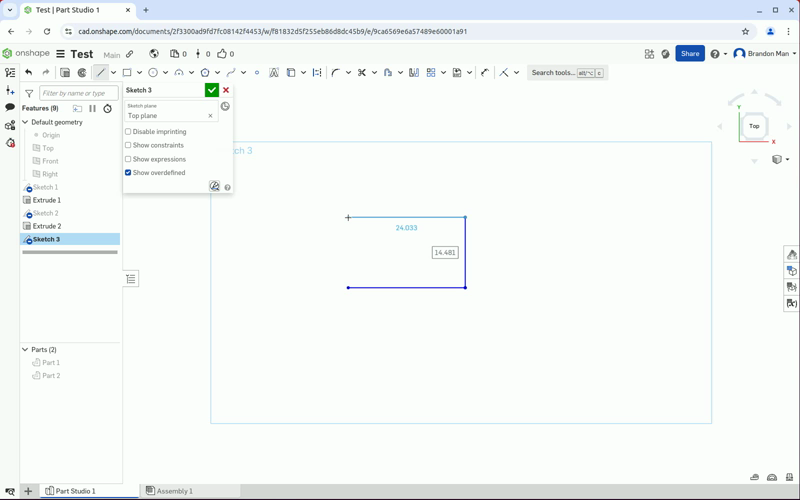
click(348, 217)
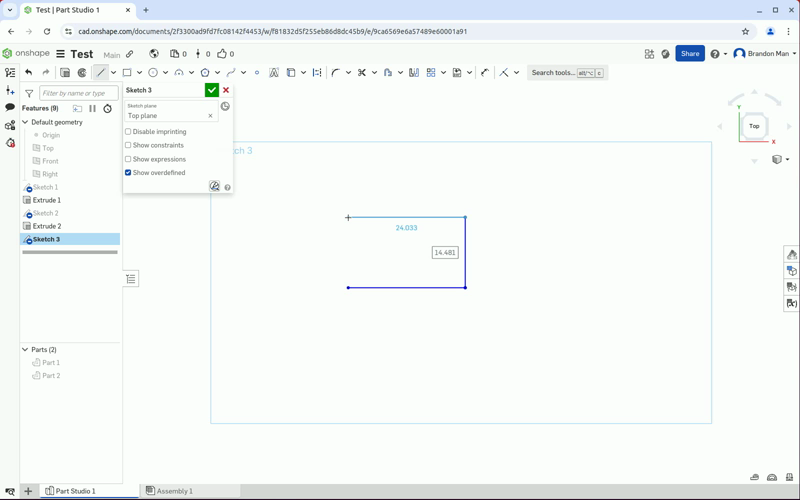
key_up(shift)
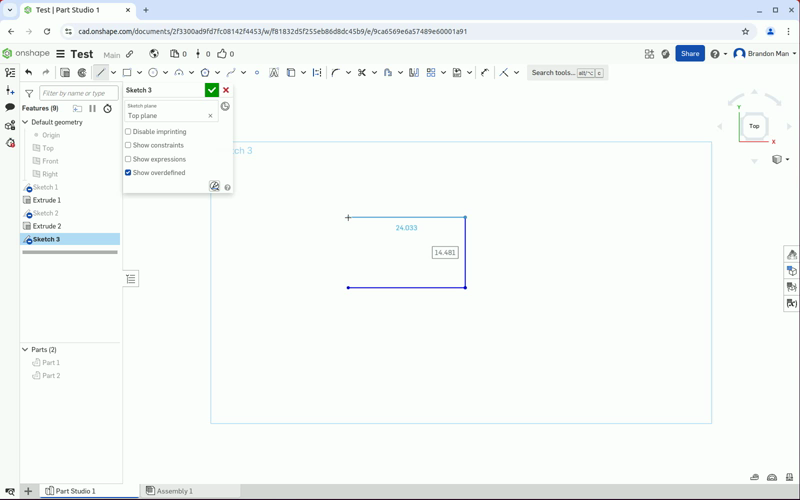
key_down(shift)
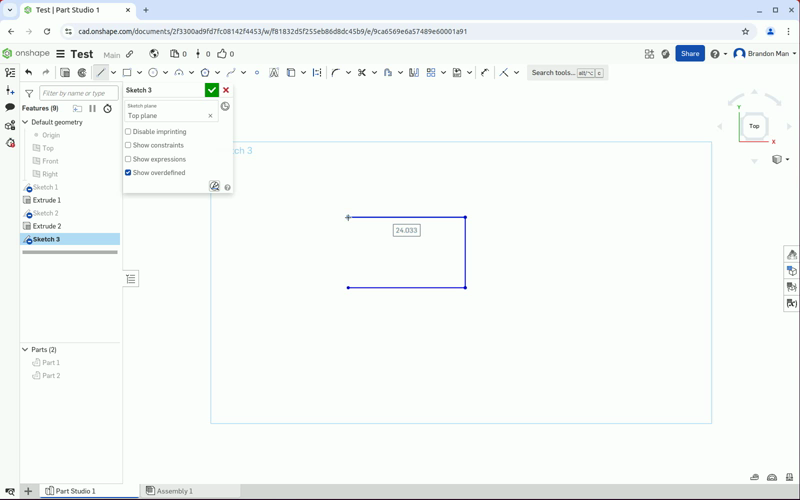
mouse_move(348, 287)
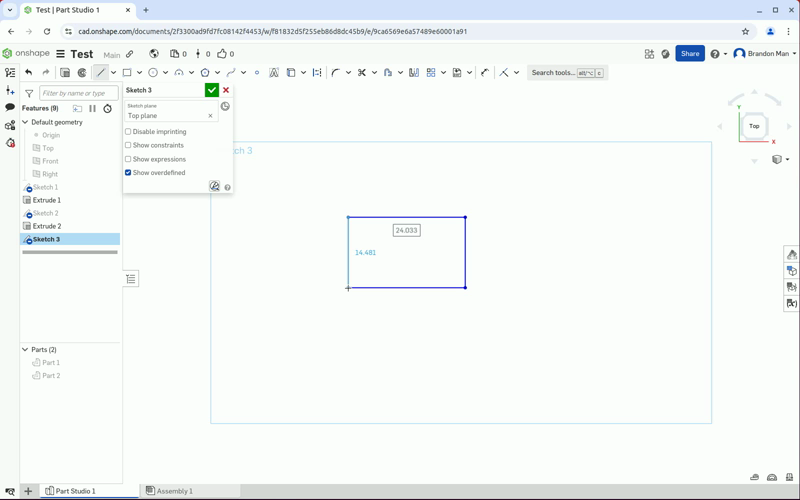
key_up(shift)
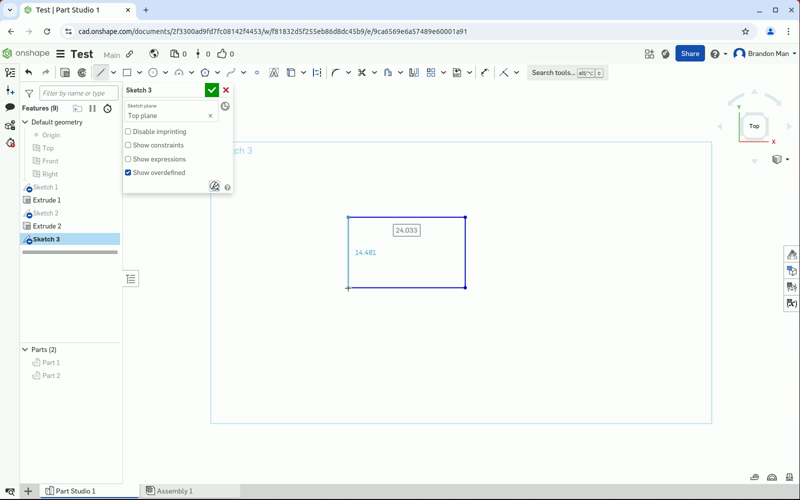
click(348, 287)
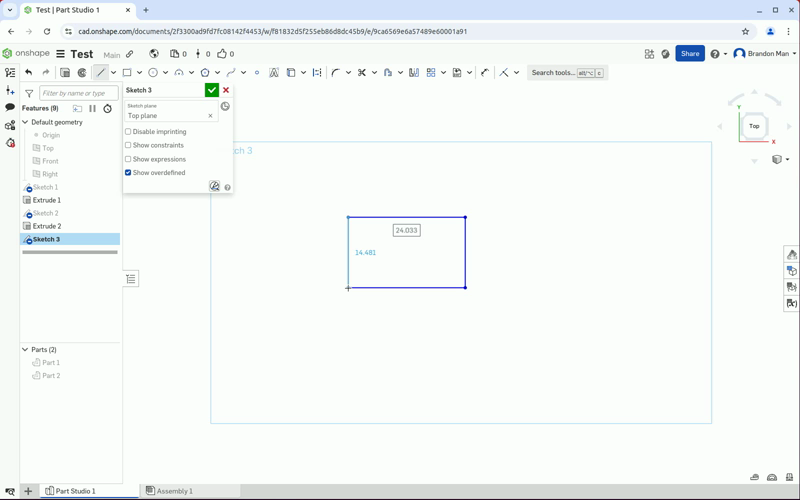
key(esc)
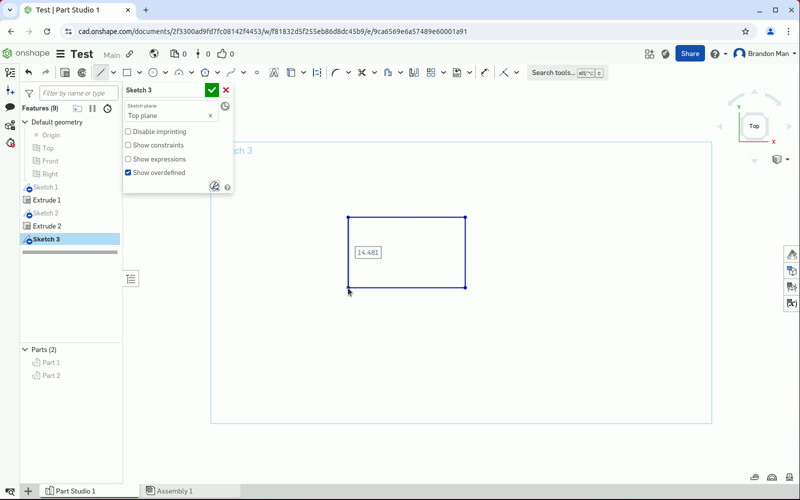
key(l)
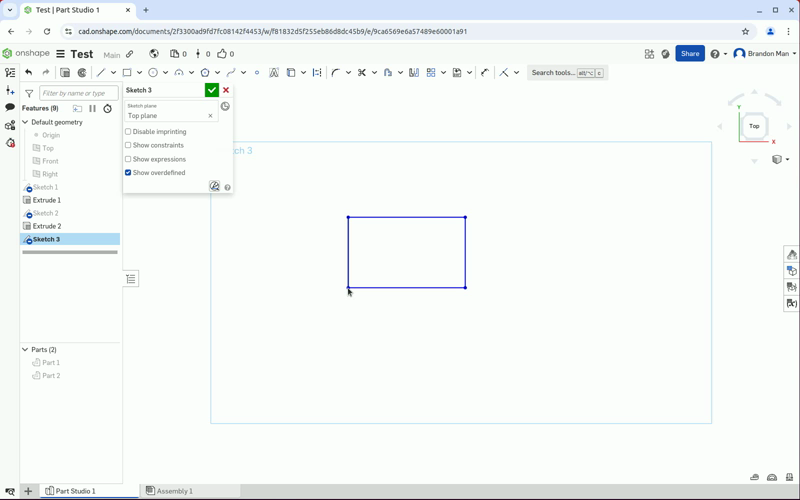
key_down(shift)
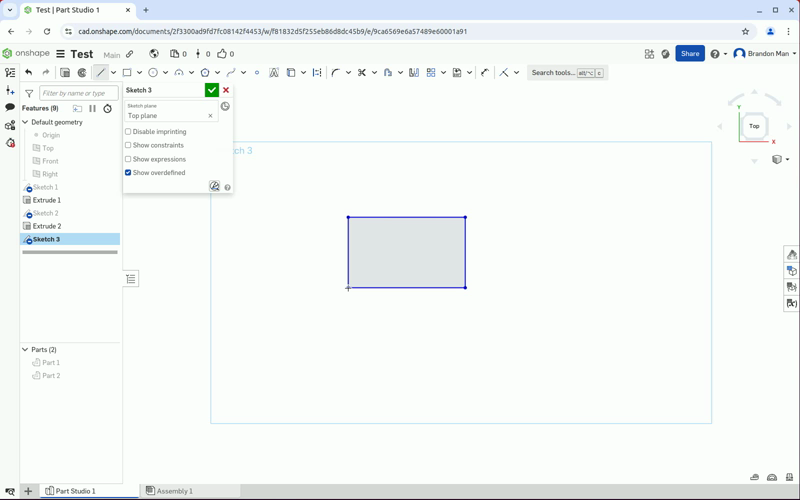
mouse_move(365, 272)
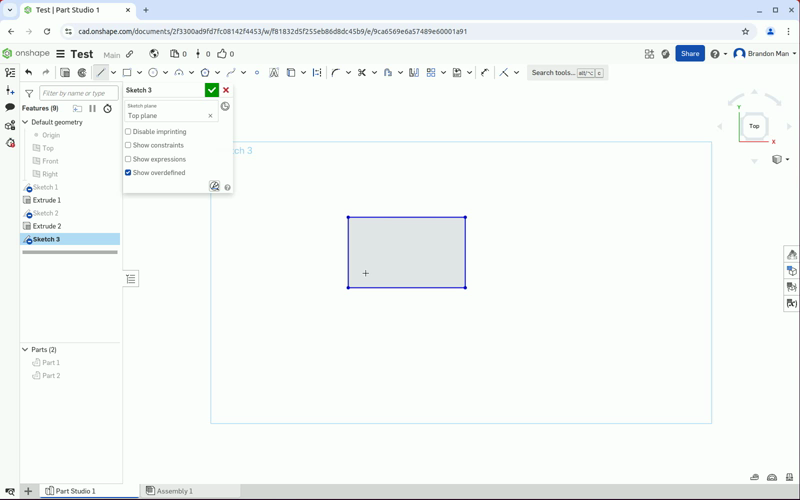
click(365, 272)
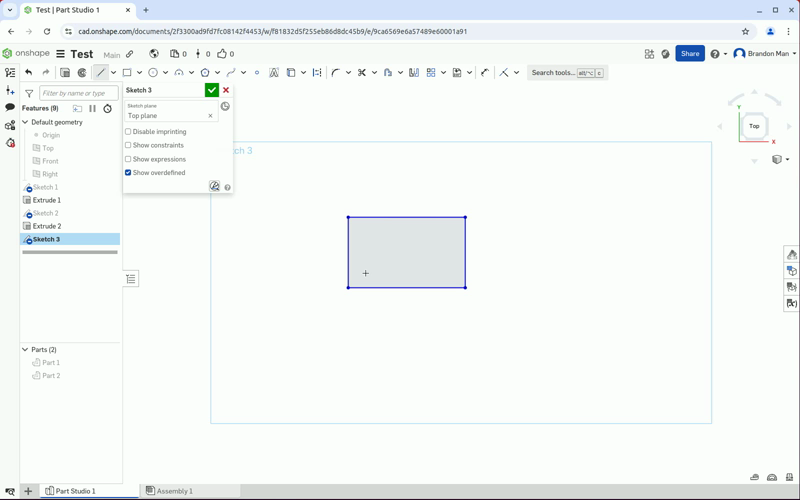
key_up(shift)
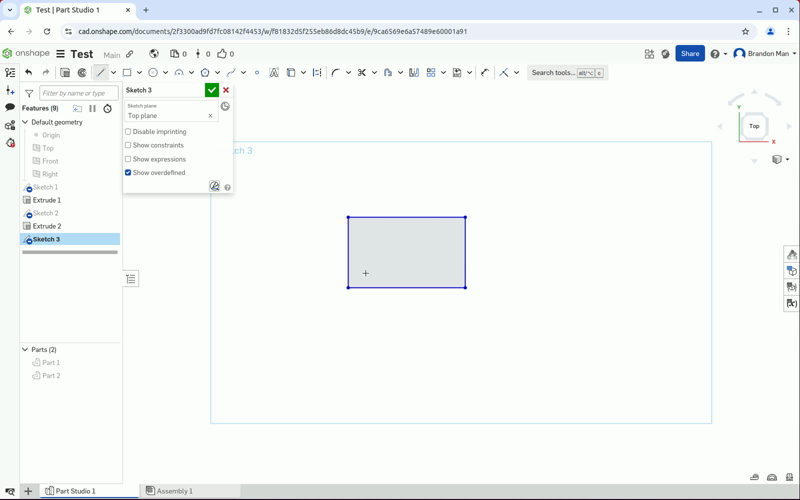
key_down(shift)
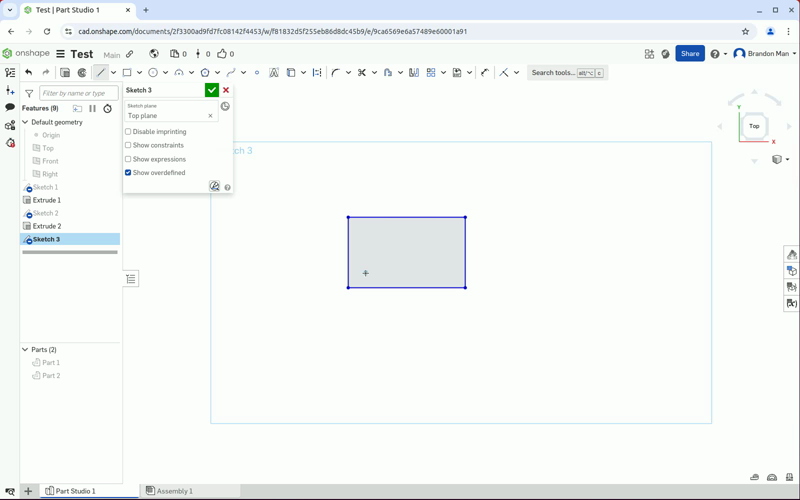
mouse_move(448, 272)
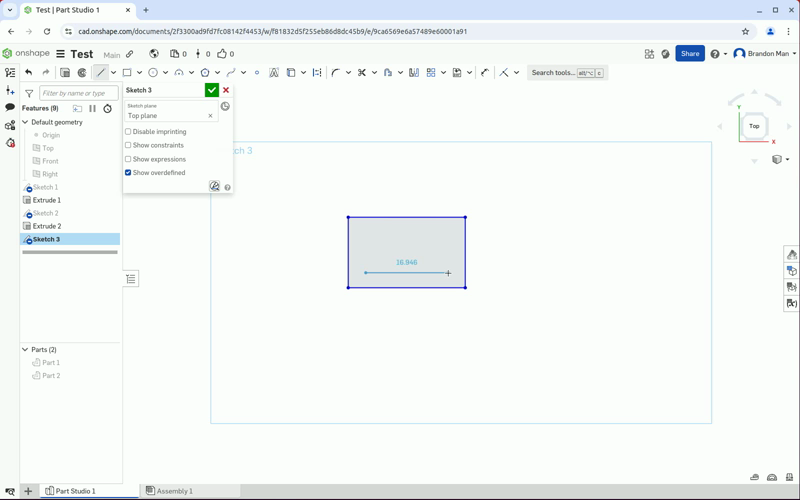
click(448, 272)
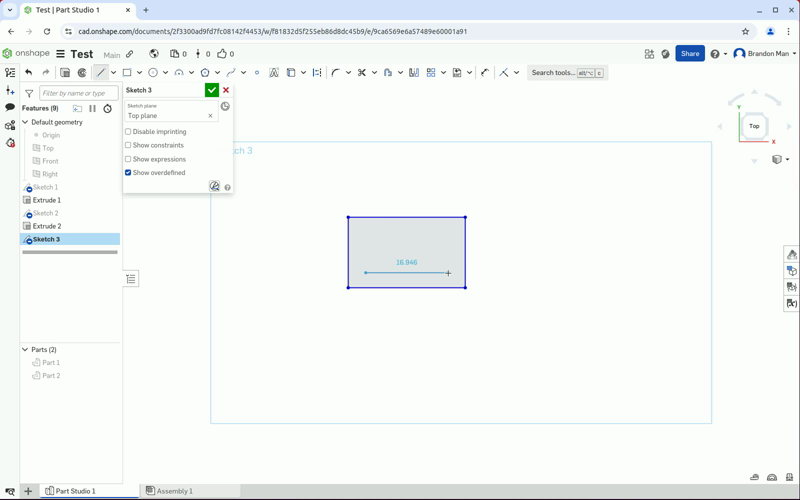
key_up(shift)
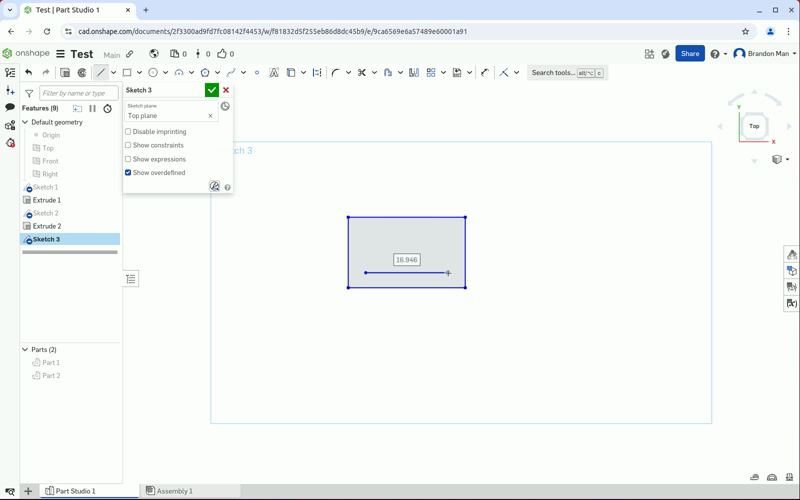
key_down(shift)
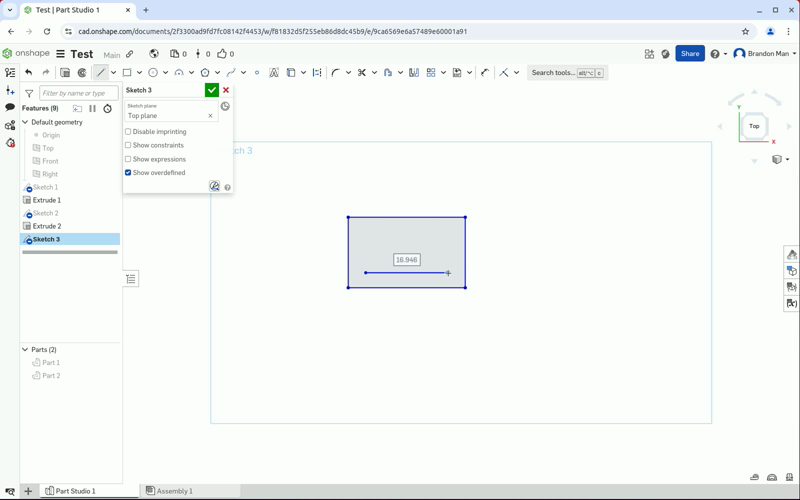
mouse_move(478, 272)
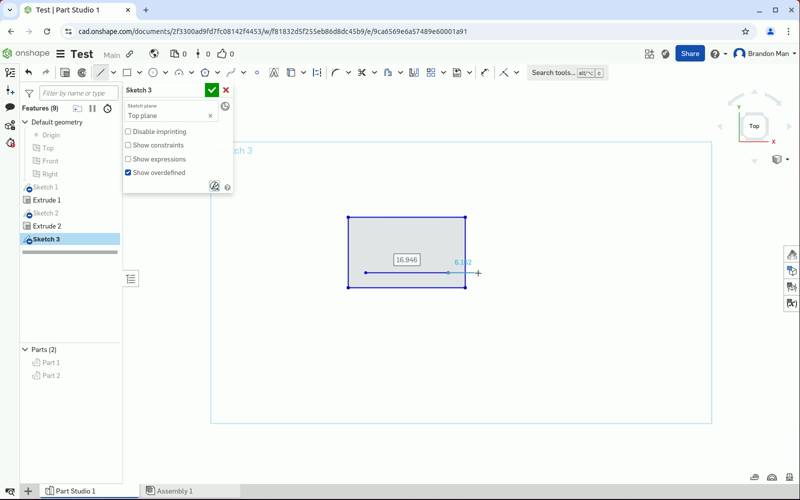
mouse_move(448, 232)
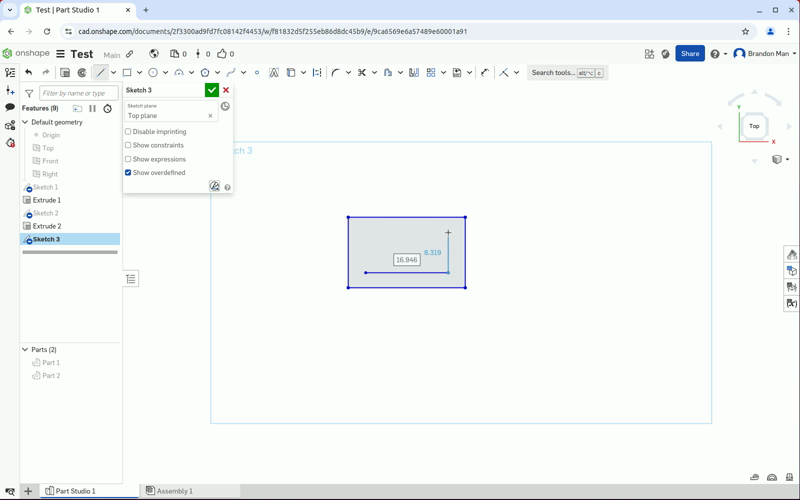
click(448, 232)
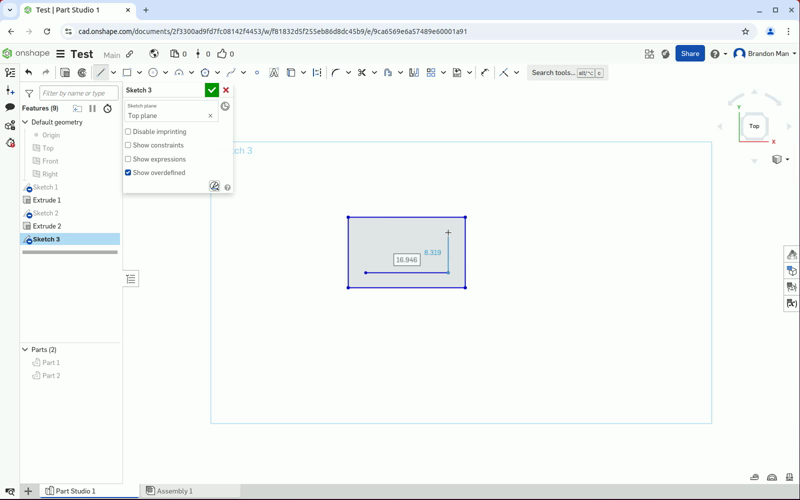
key_up(shift)
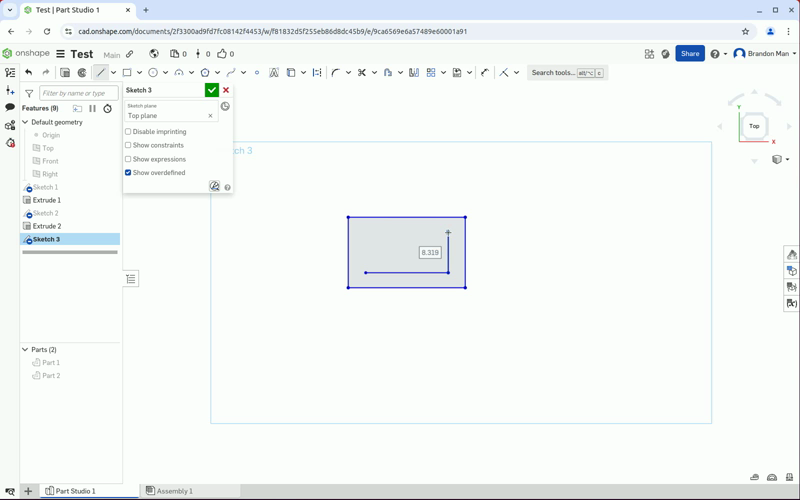
key_down(shift)
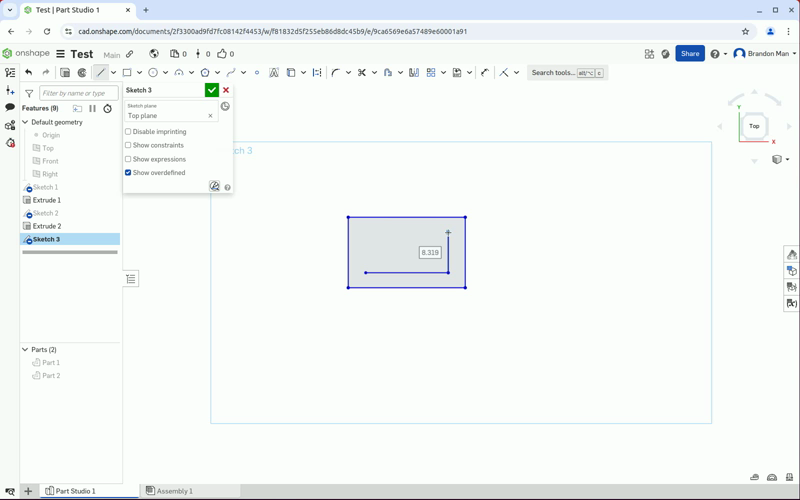
mouse_move(365, 232)
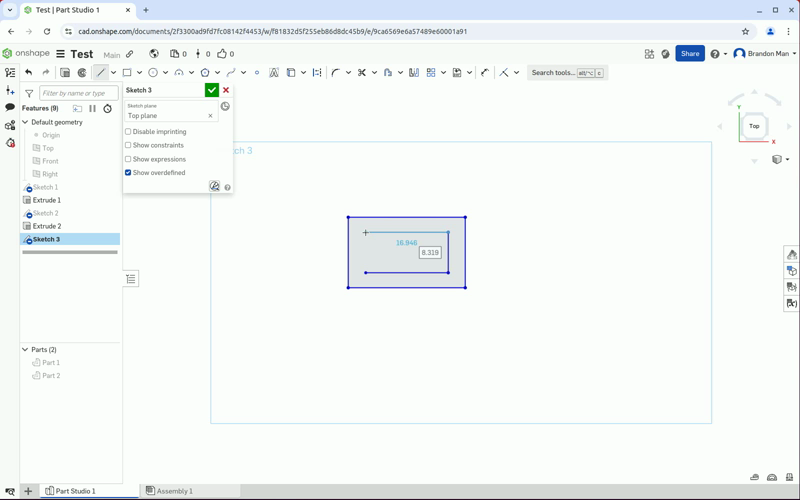
click(365, 232)
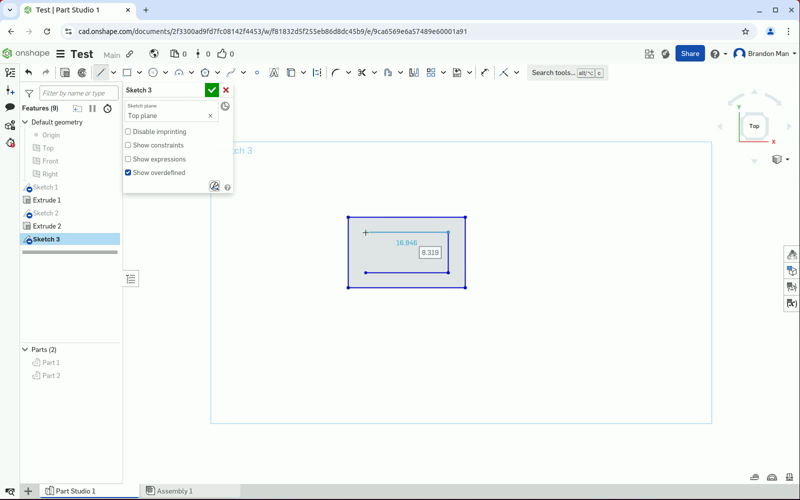
key_up(shift)
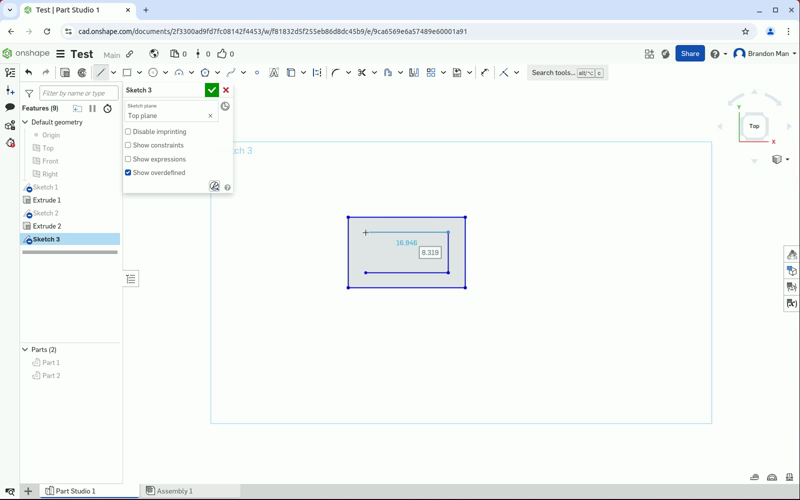
mouse_move(395, 232)
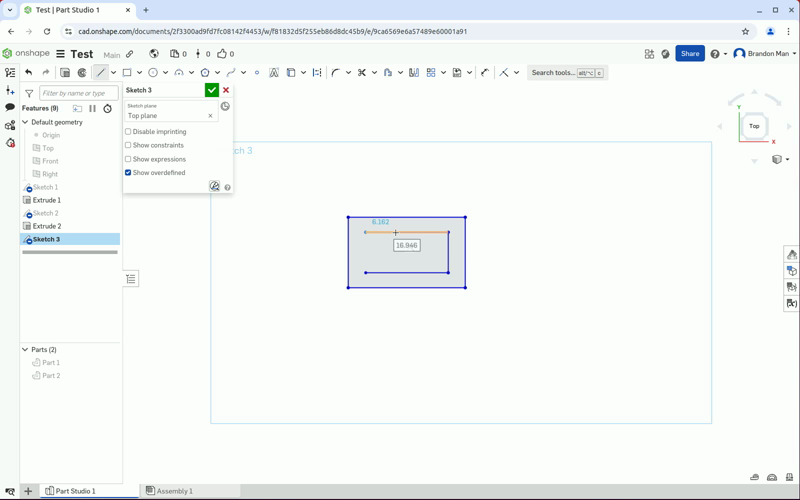
key_down(shift)
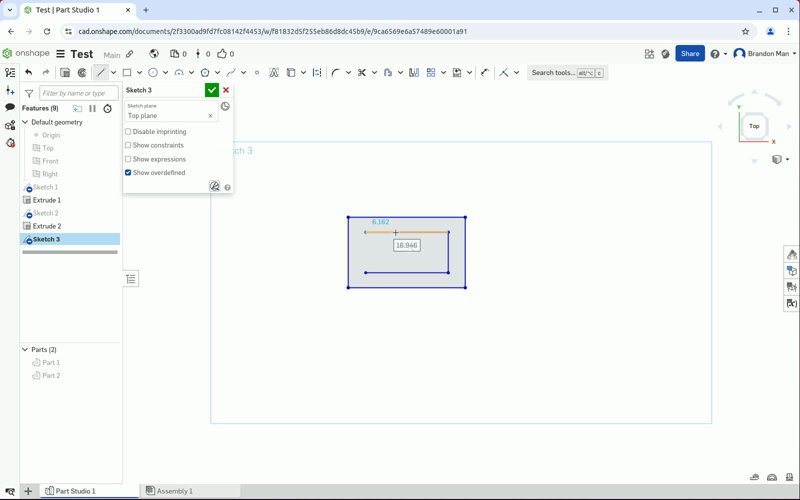
mouse_move(365, 272)
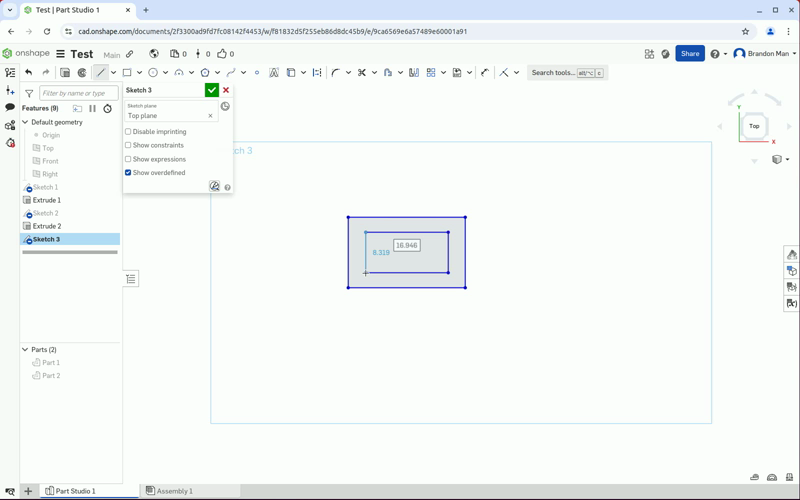
key_up(shift)
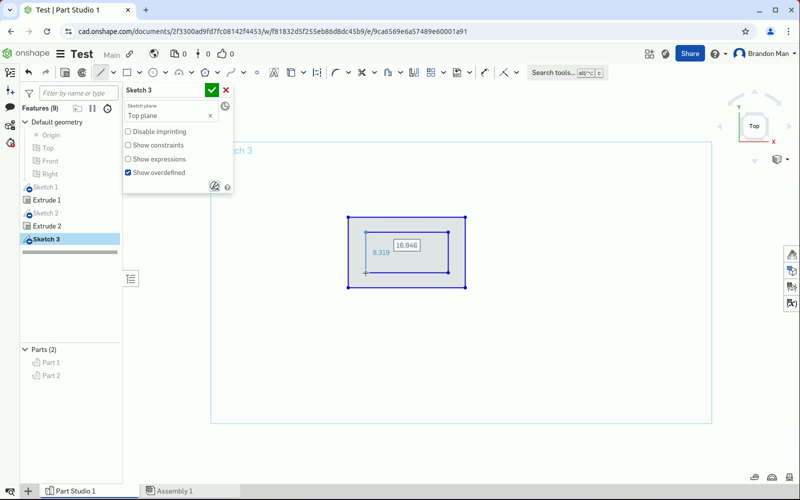
click(365, 272)
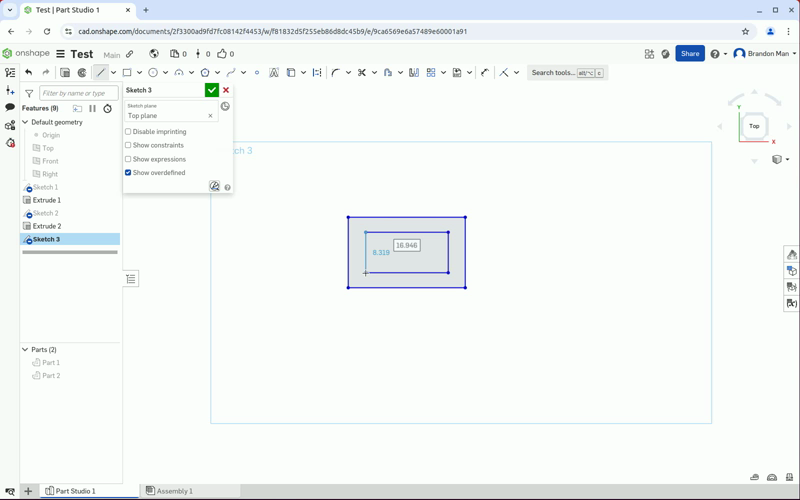
key(esc)
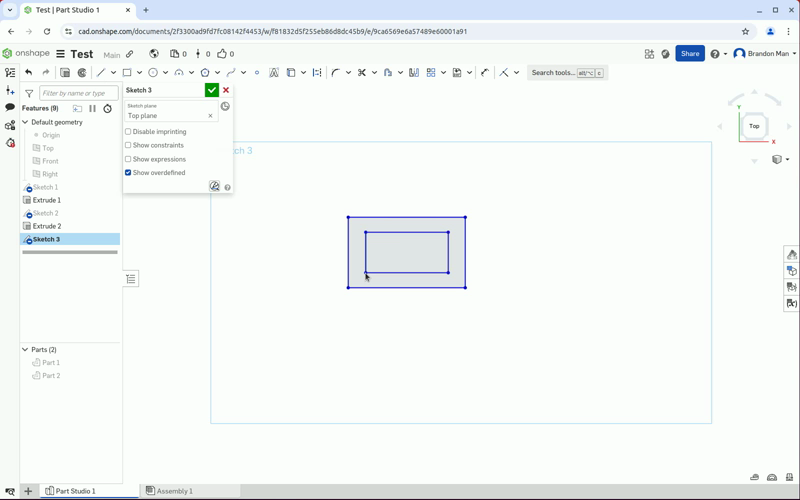
mouse_move(459, 231)
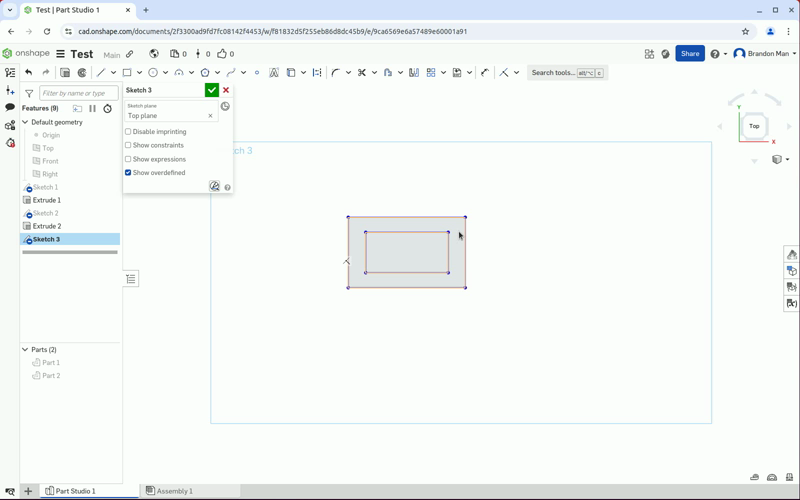
click(459, 231)
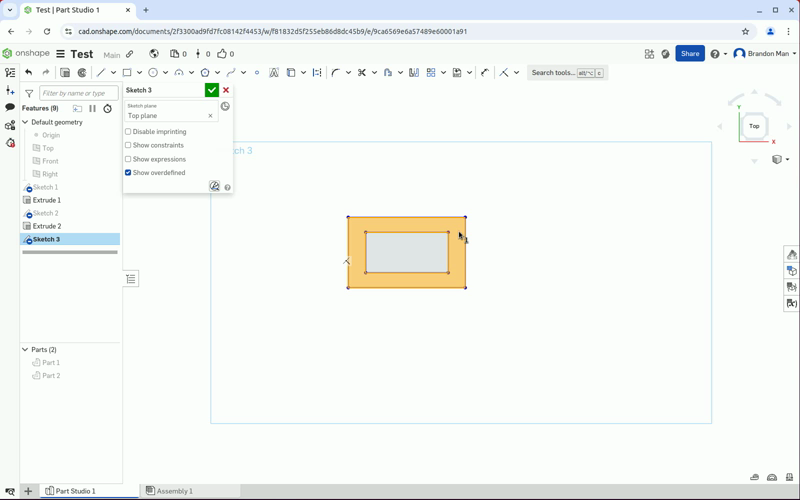
mouse_move(73, 352)
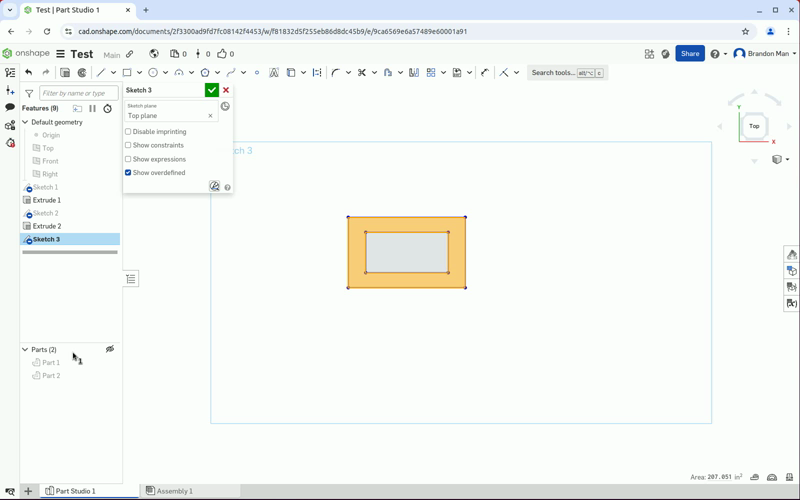
key(shift+y)
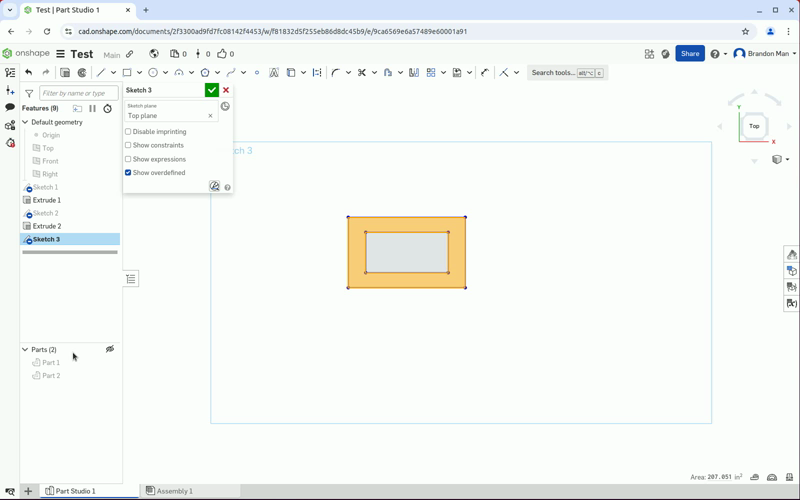
key(shift+e)
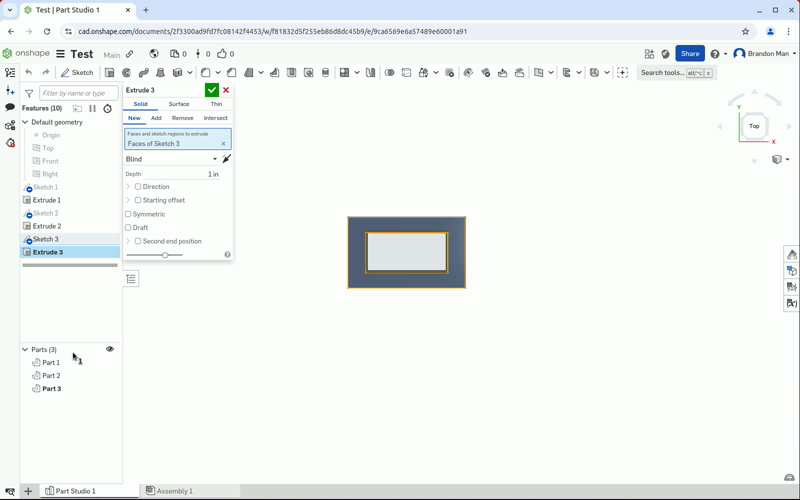
mouse_move(143, 106)
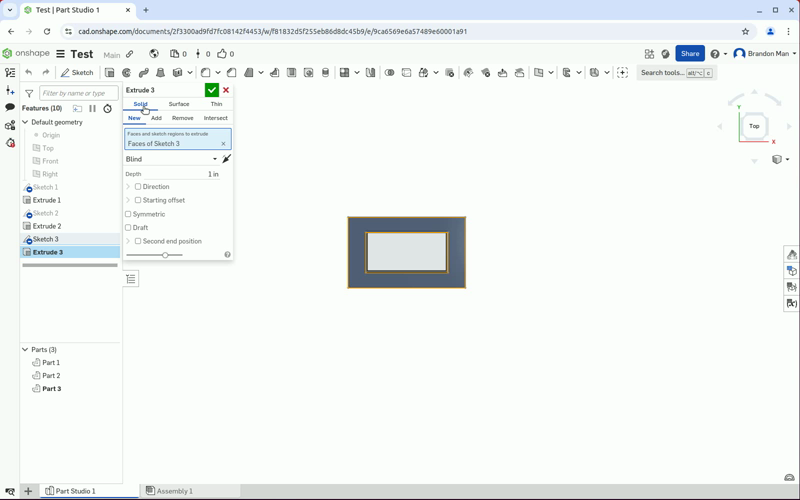
click(143, 106)
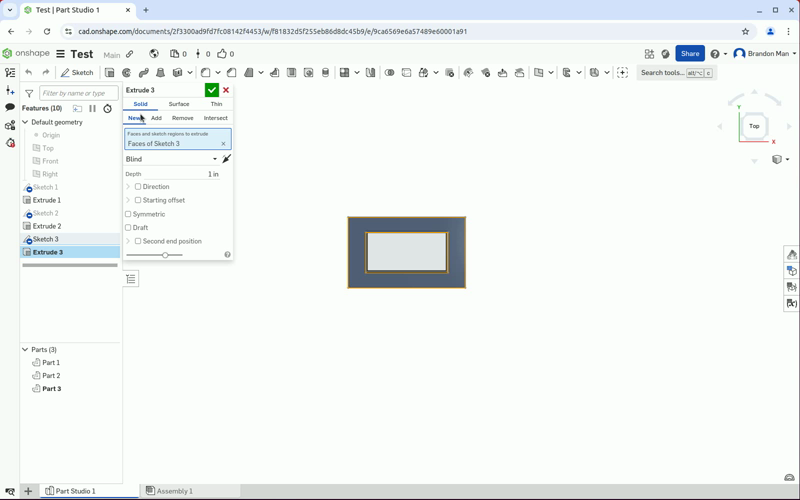
mouse_move(137, 120)
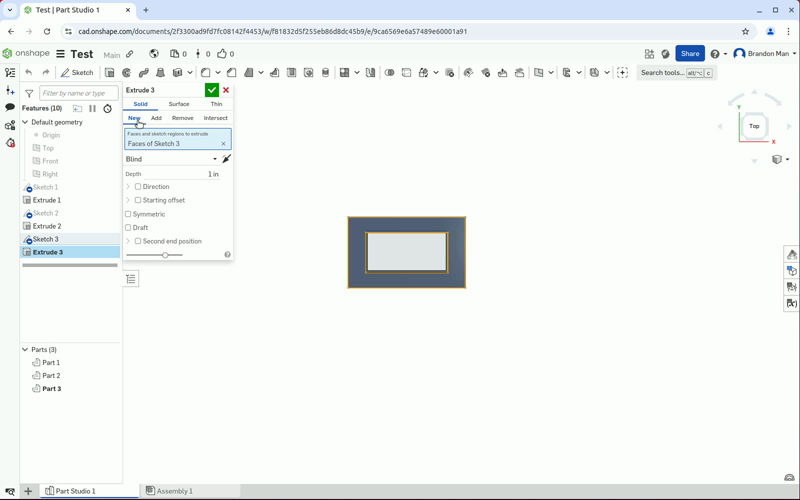
click(137, 120)
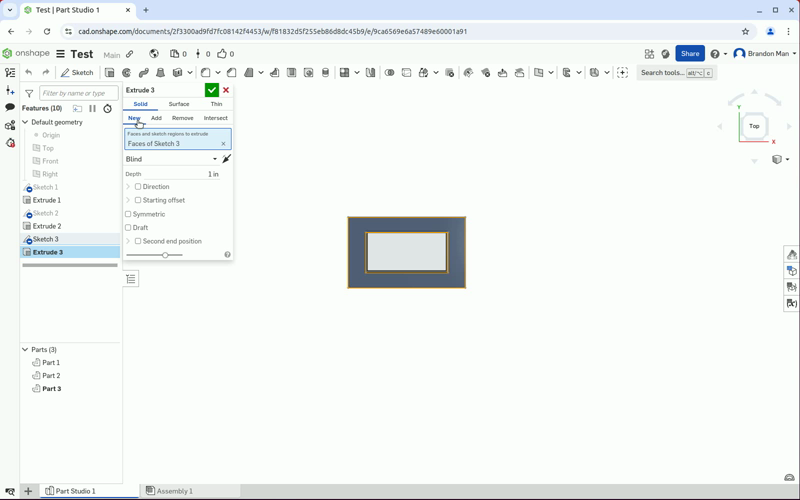
key(tab, 4)
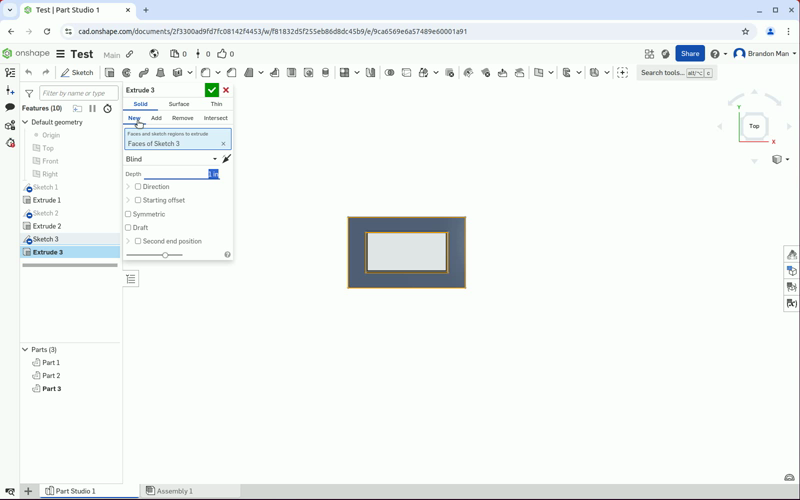
text(0.241)
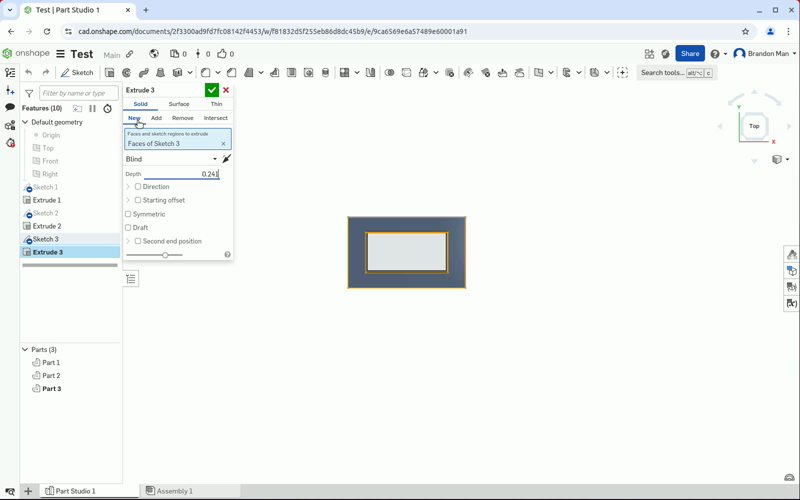
key(enter)
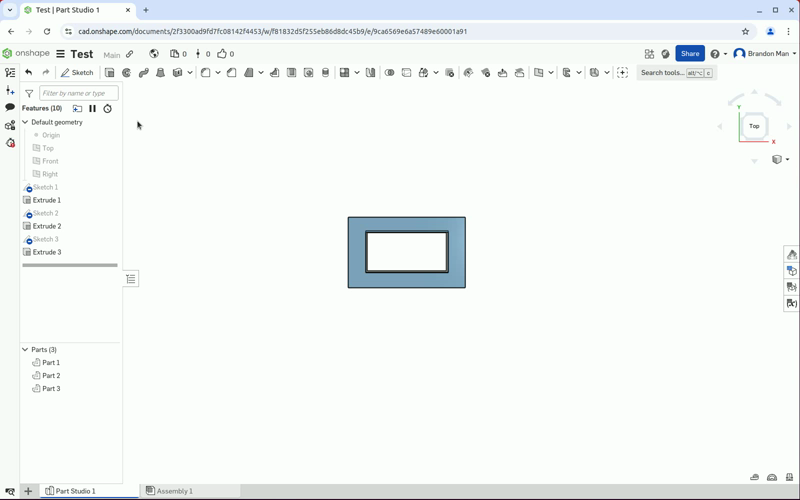
key(shift+h)
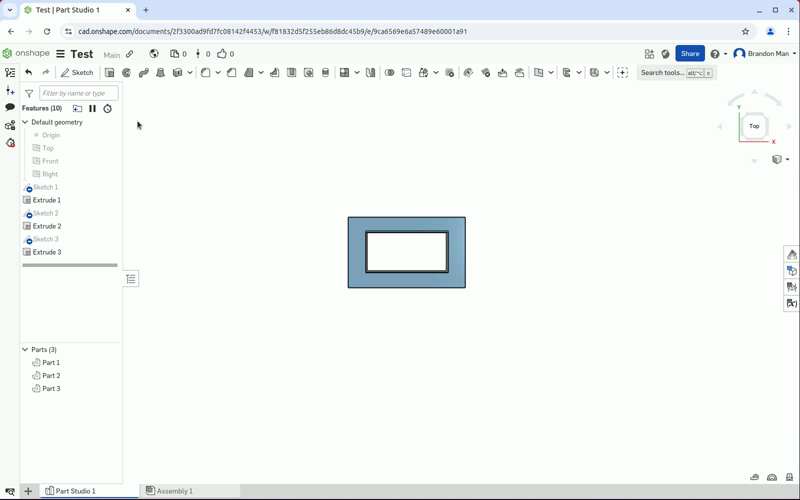
key(shift+h)
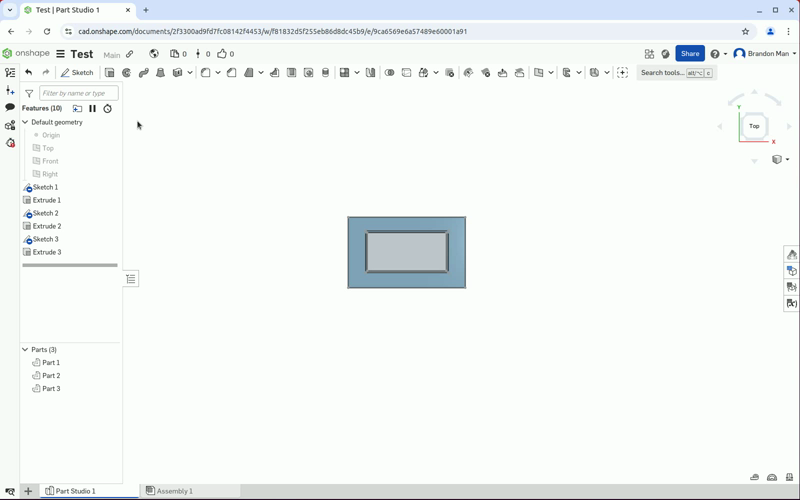
key(shift+7)
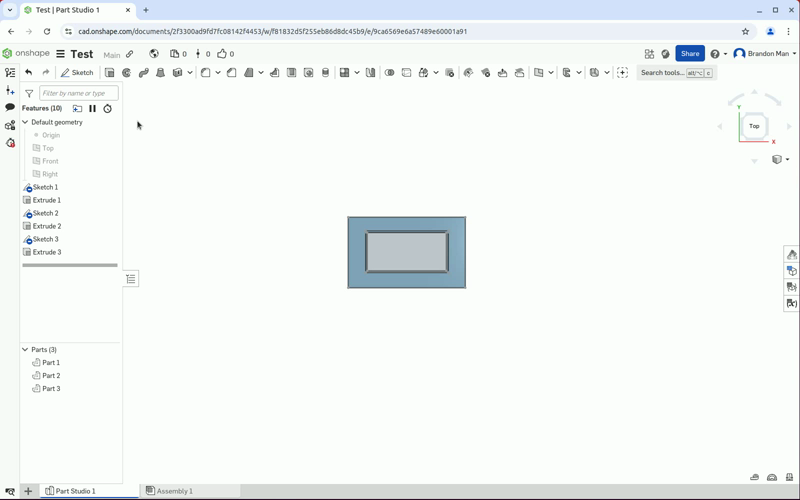
key(up, 3)
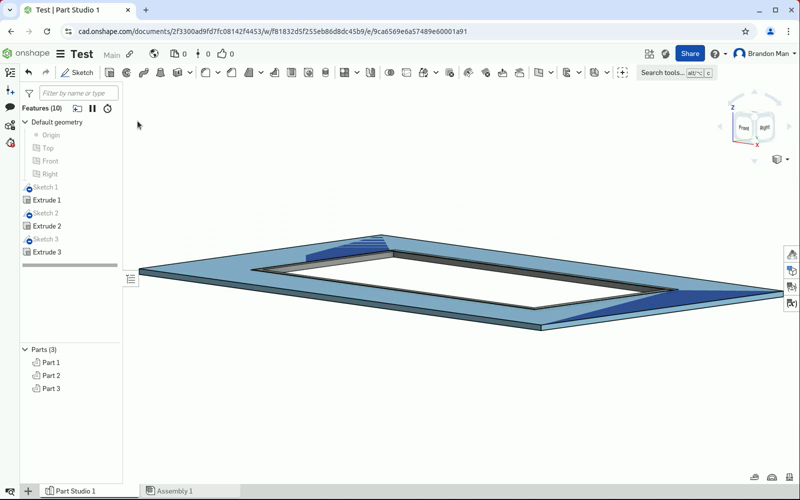
key(left, 3)
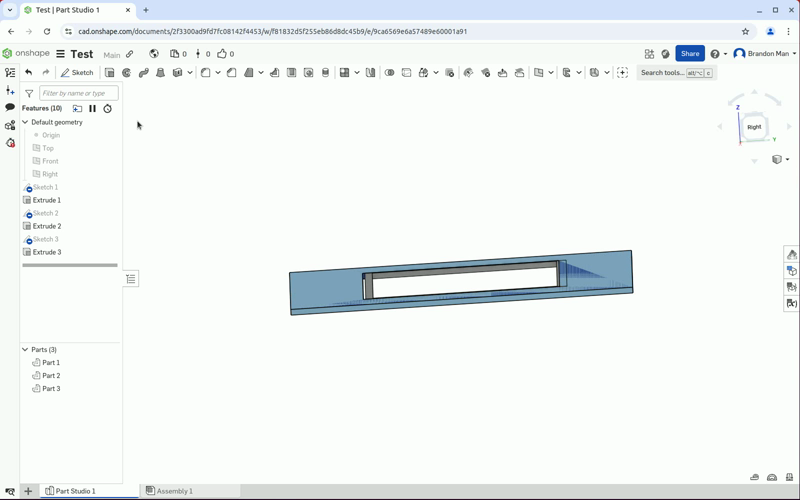
key(right, 3)
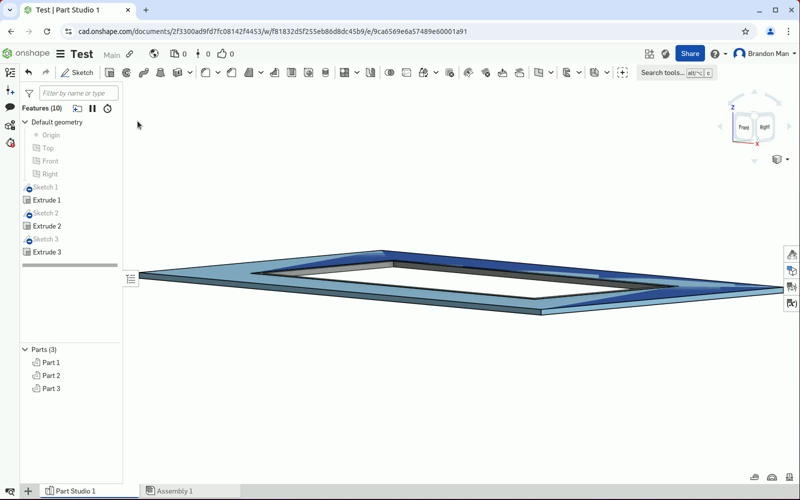
key(down, 3)
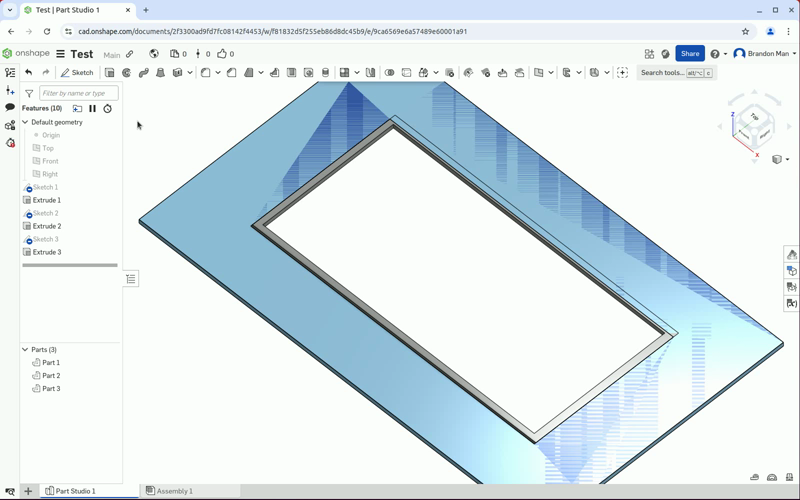
mouse_move(73, 189)
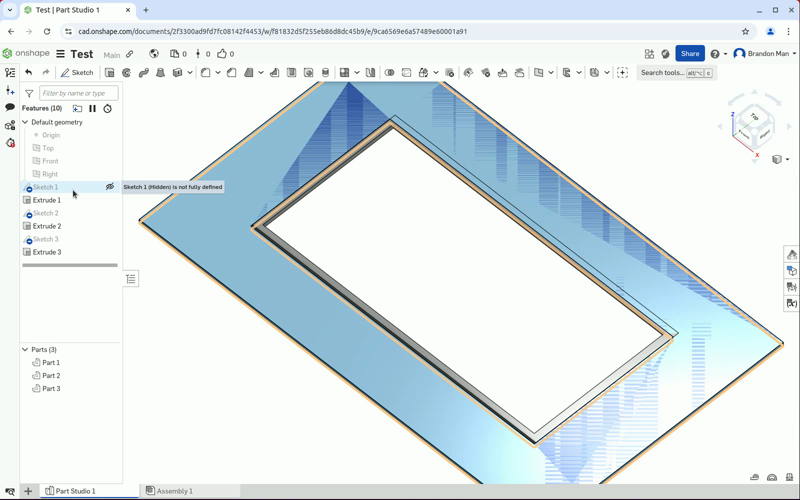
click(73, 189)